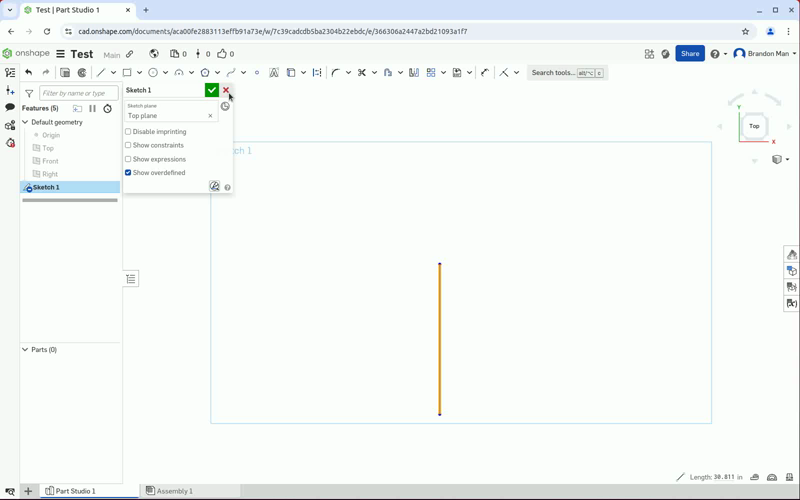
key(shift+h)
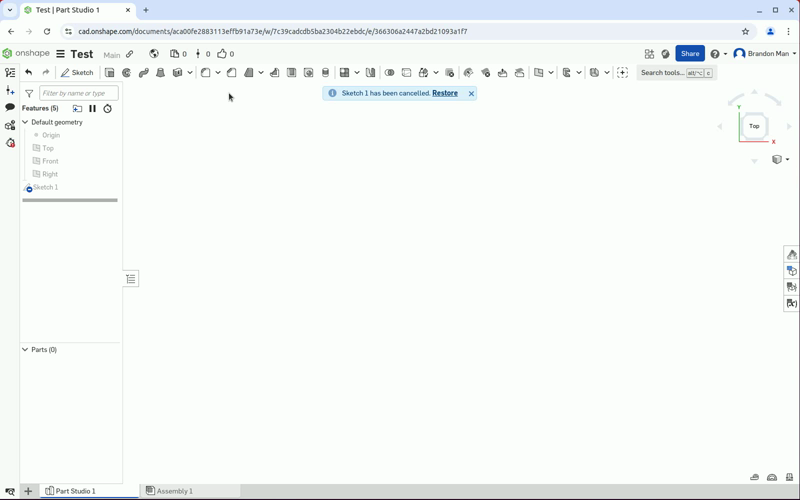
mouse_move(73, 352)
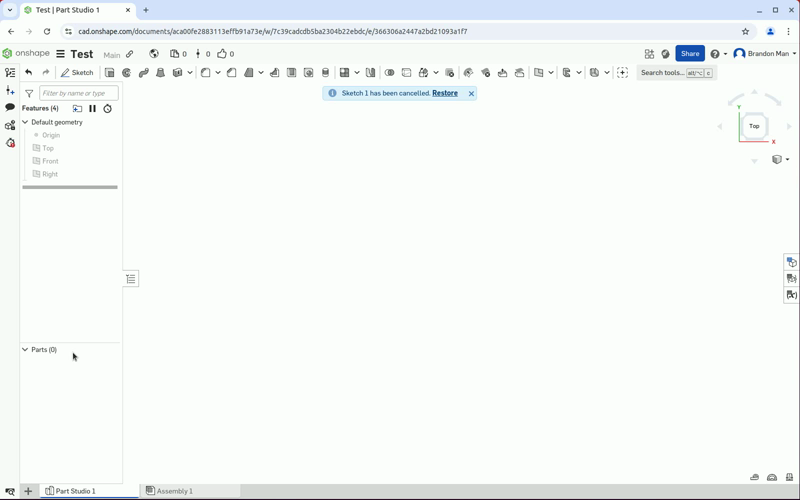
key(y)
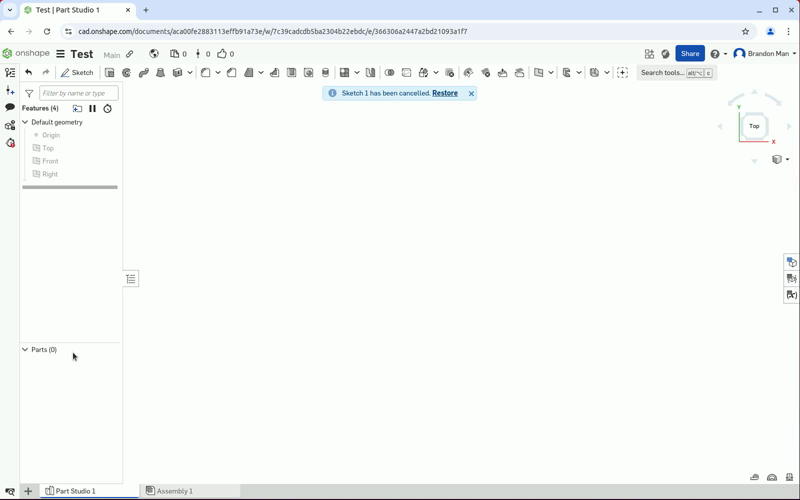
key(shift+p)
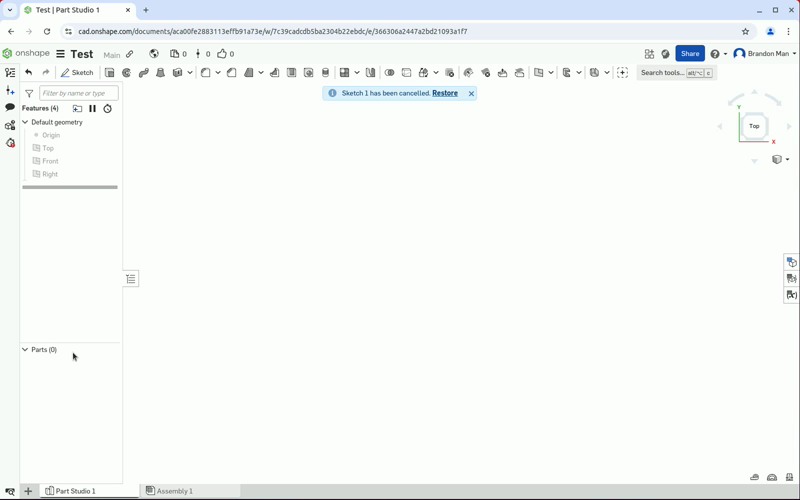
key(space)
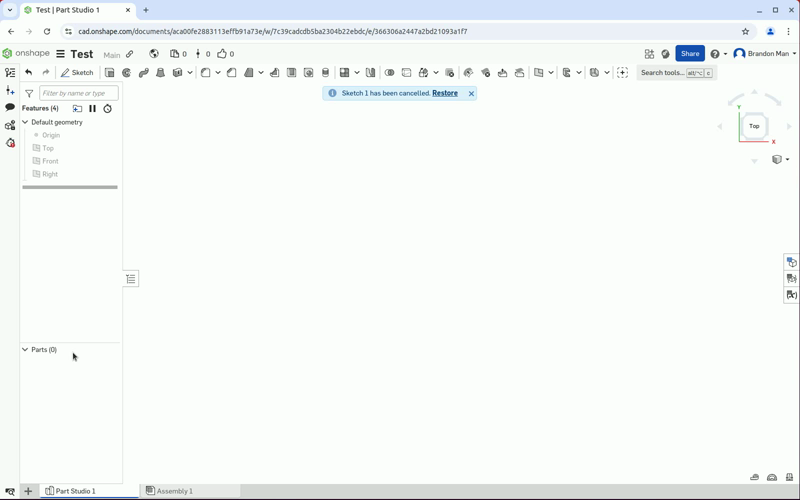
key_down(shift)
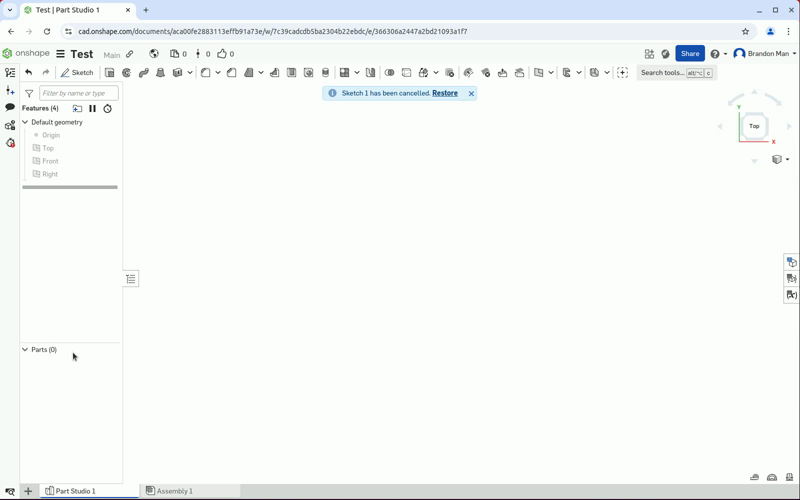
key(up)
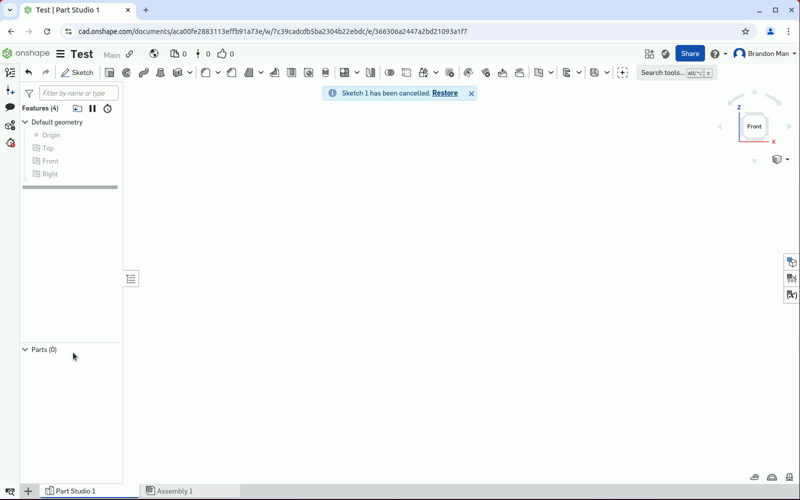
key_up(shift)
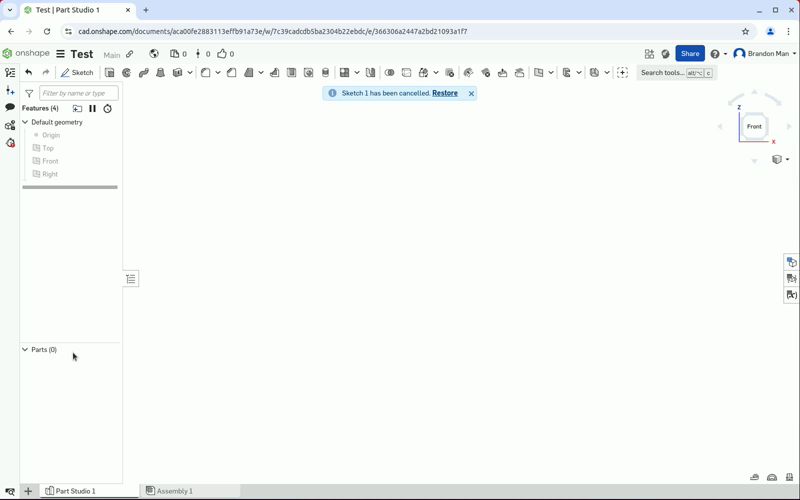
mouse_move(73, 352)
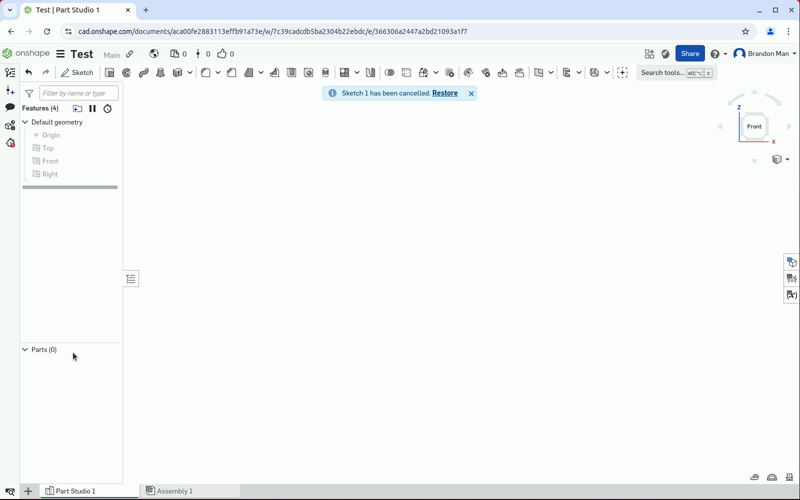
key(shift+y)
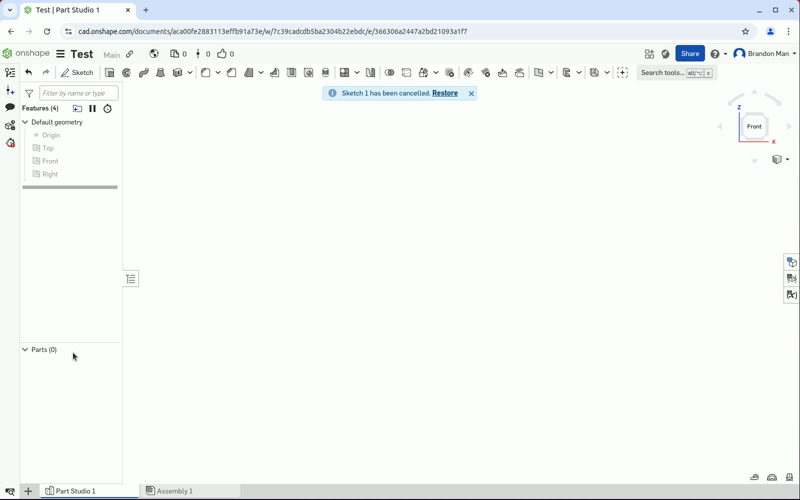
key(shift+s)
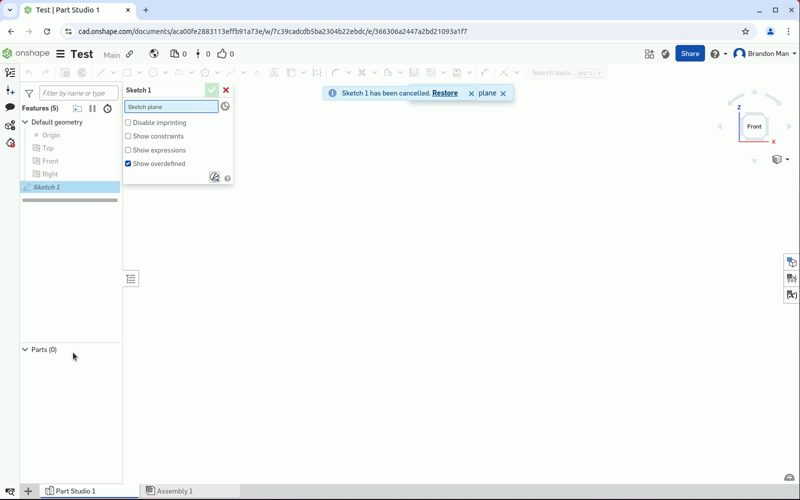
mouse_move(73, 163)
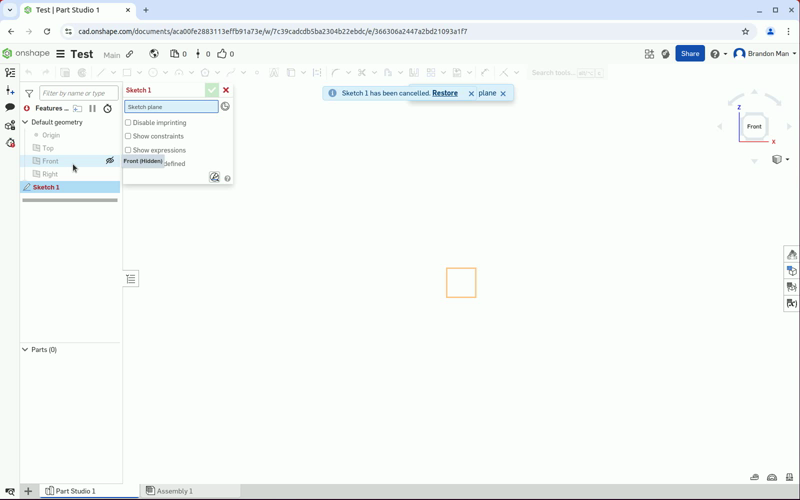
click(73, 163)
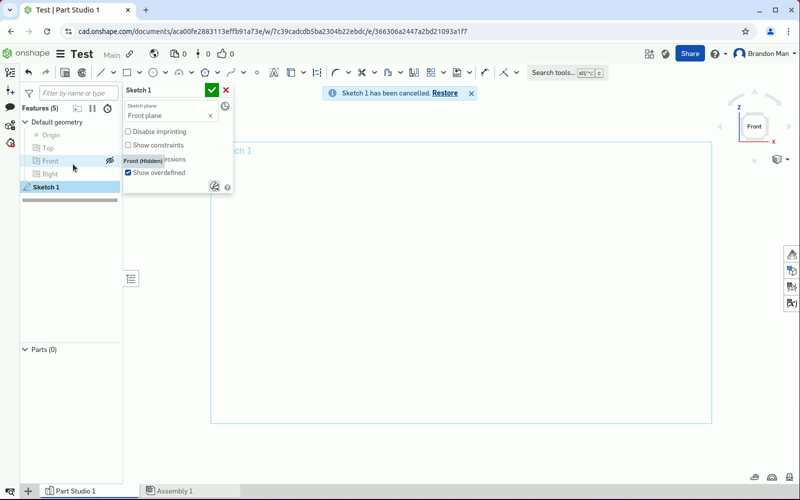
mouse_move(73, 352)
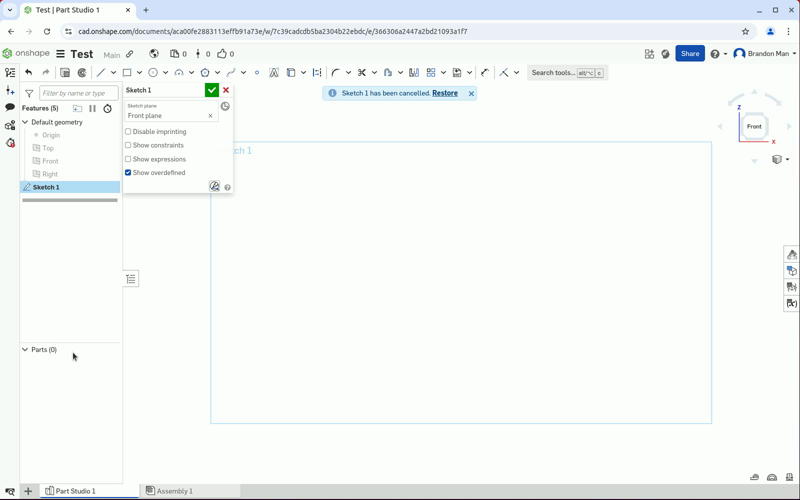
key(y)
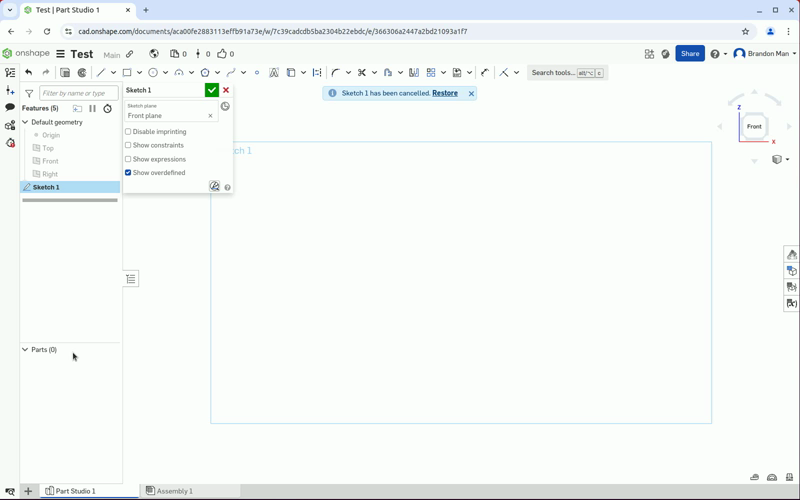
key(l)
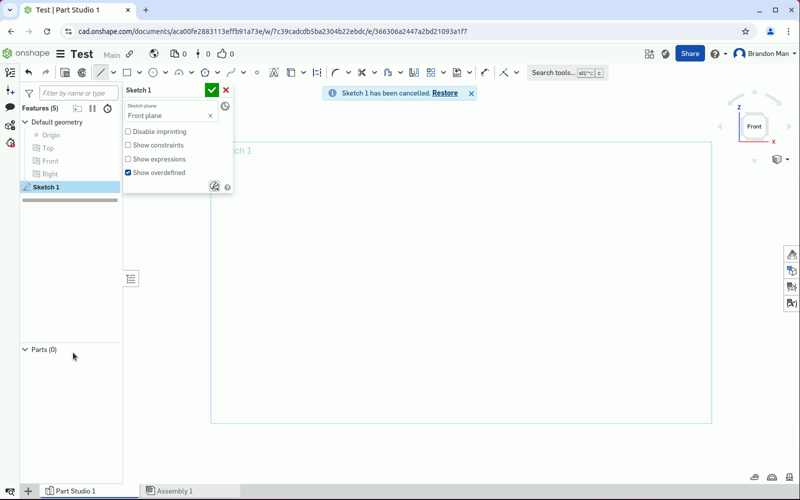
key_down(shift)
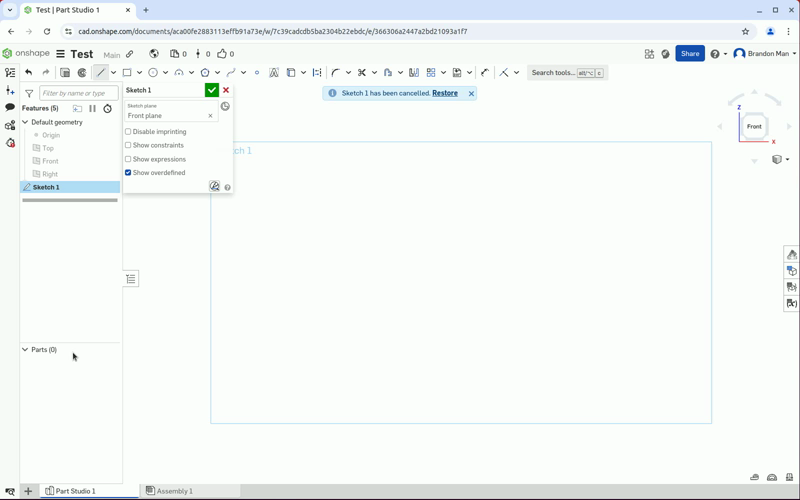
mouse_move(460, 301)
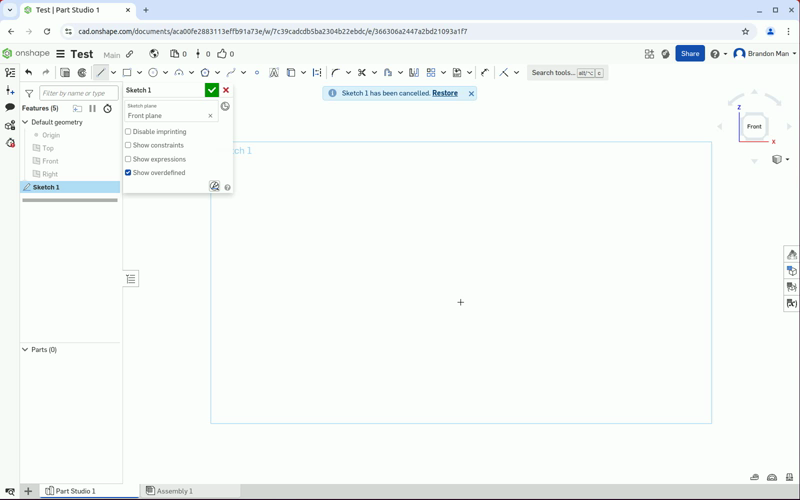
click(460, 301)
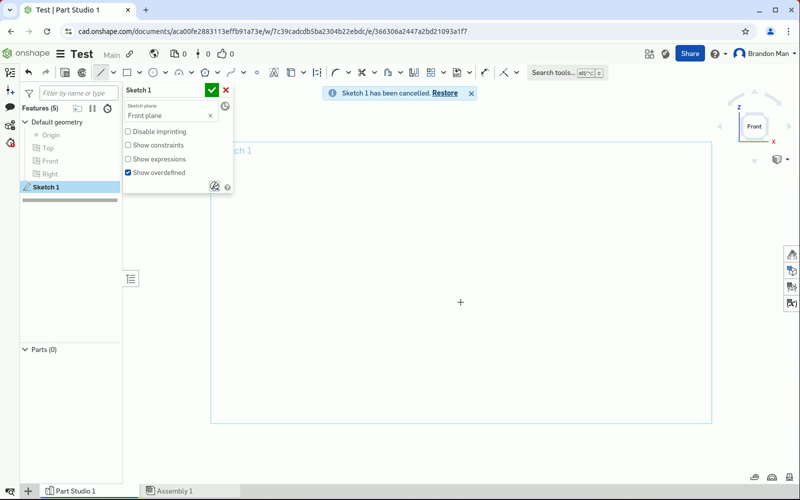
key_up(shift)
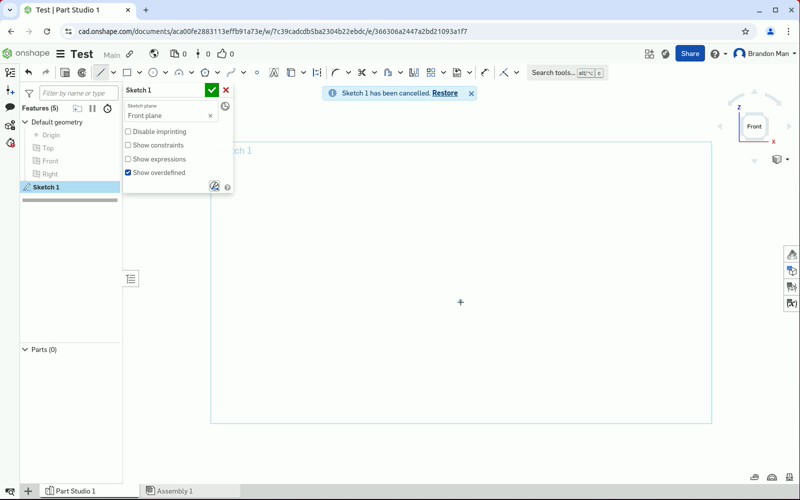
key_down(shift)
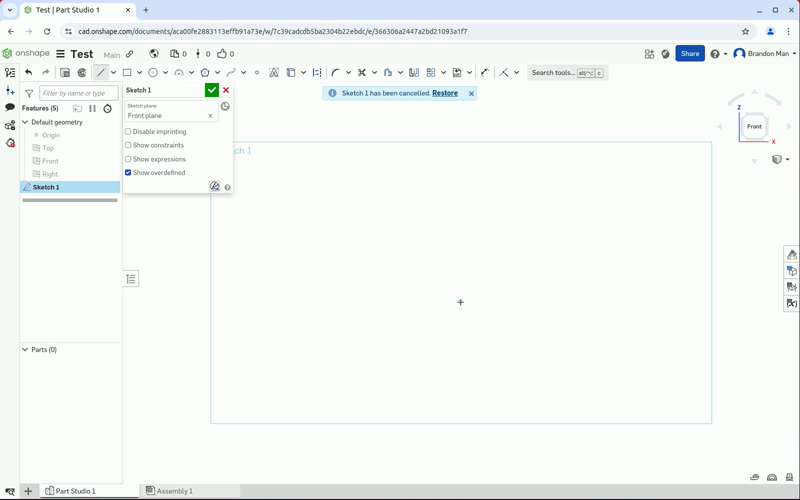
mouse_move(573, 301)
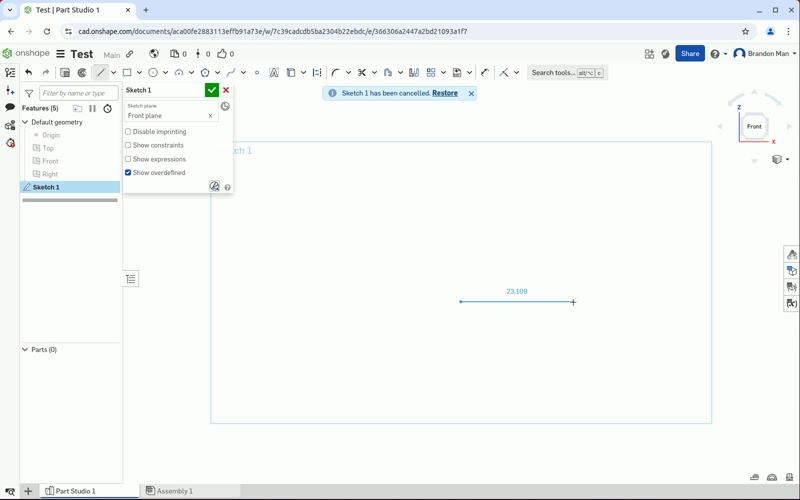
click(573, 301)
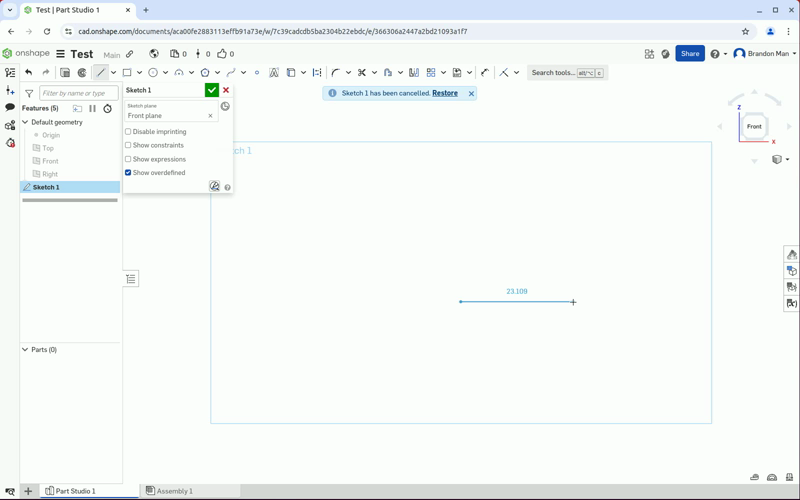
key_up(shift)
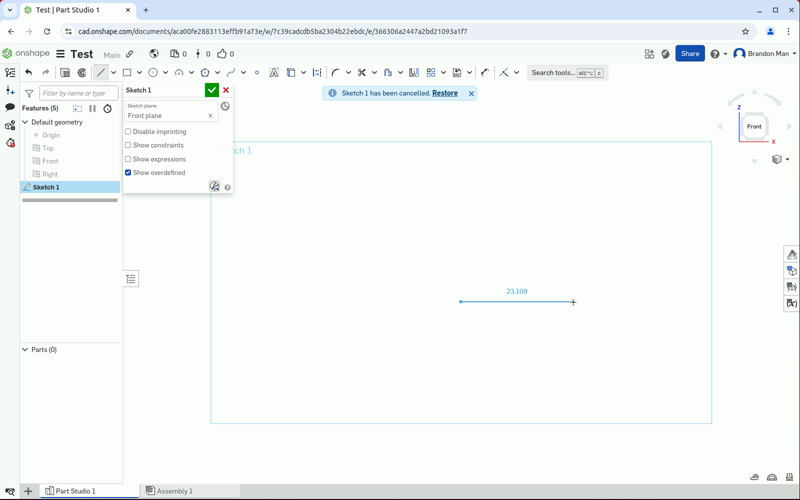
key_down(shift)
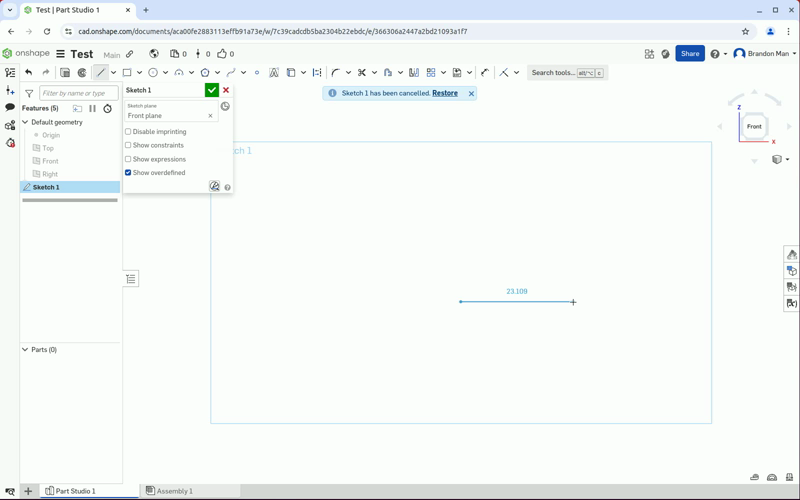
mouse_move(589, 301)
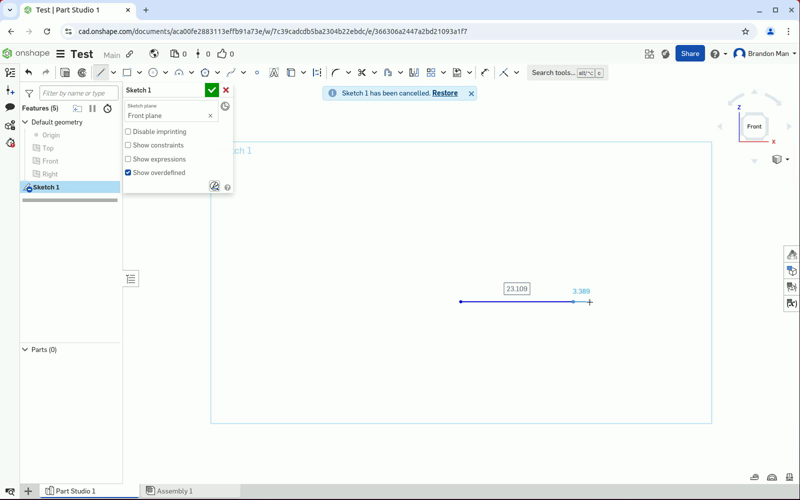
mouse_move(573, 282)
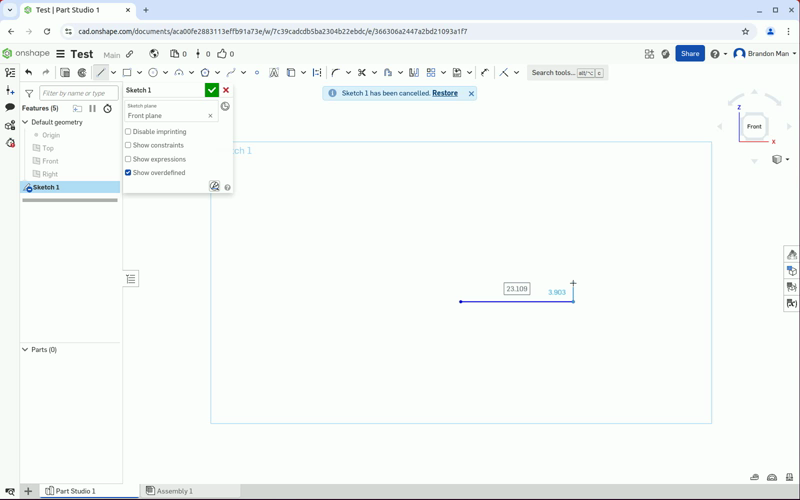
click(573, 282)
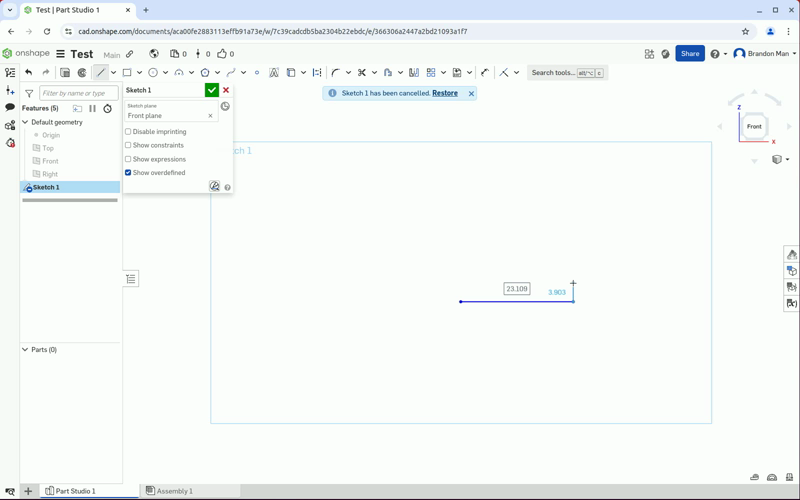
key_up(shift)
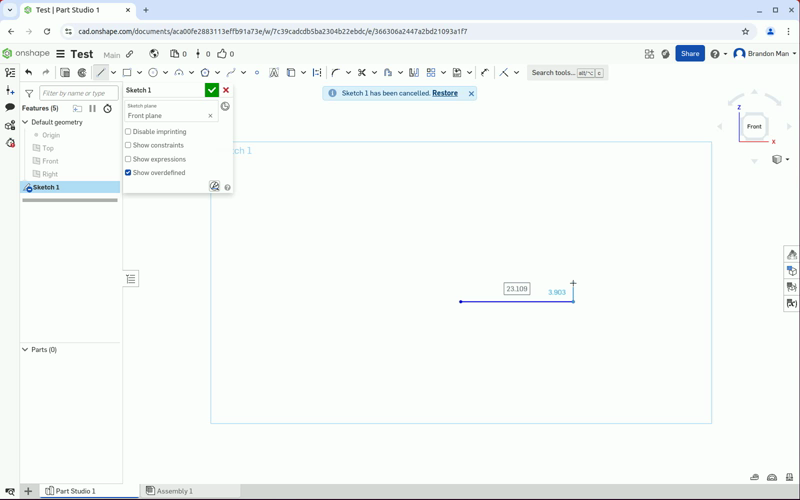
key_down(shift)
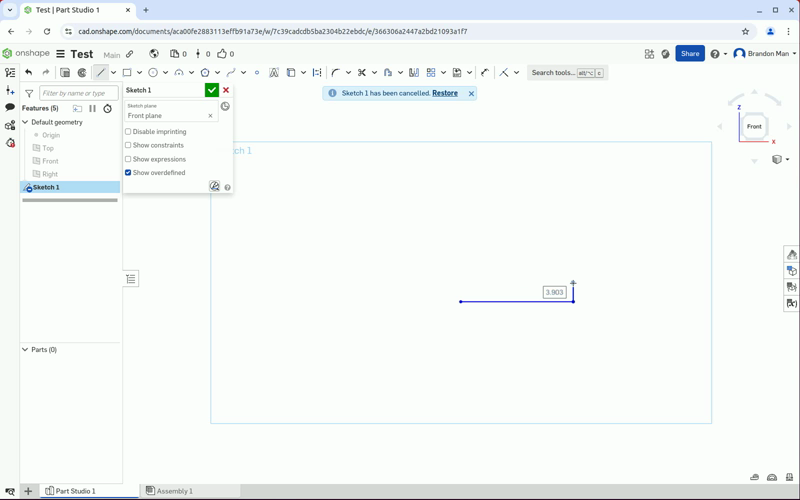
mouse_move(460, 282)
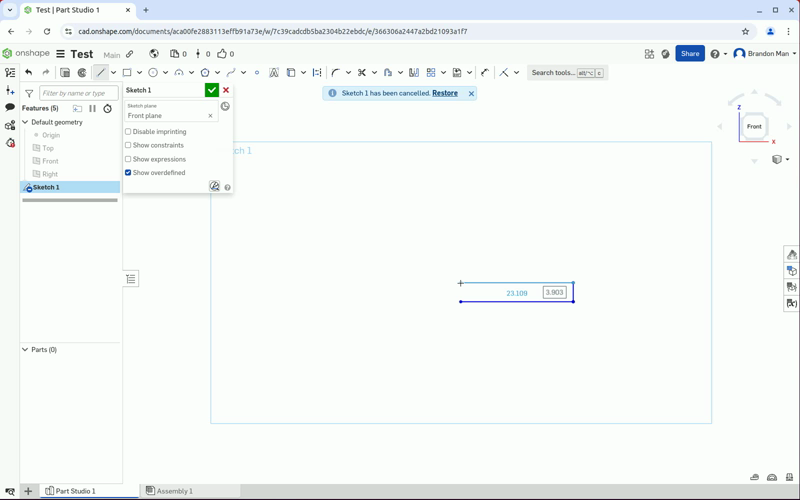
click(460, 282)
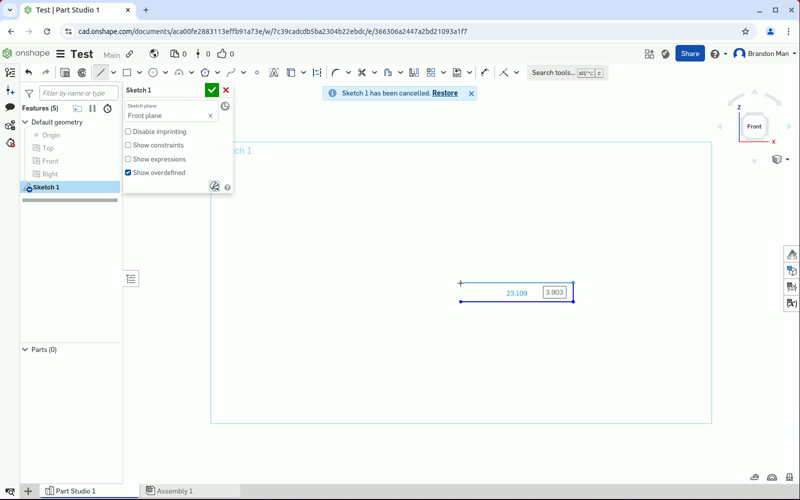
key_up(shift)
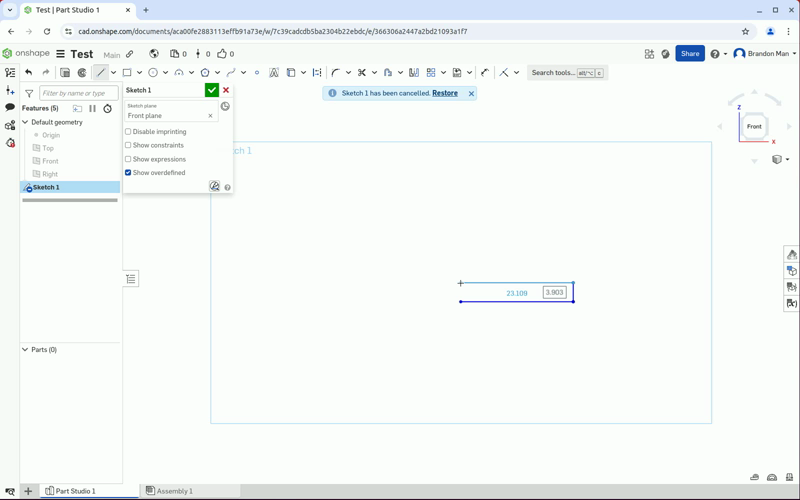
mouse_move(490, 282)
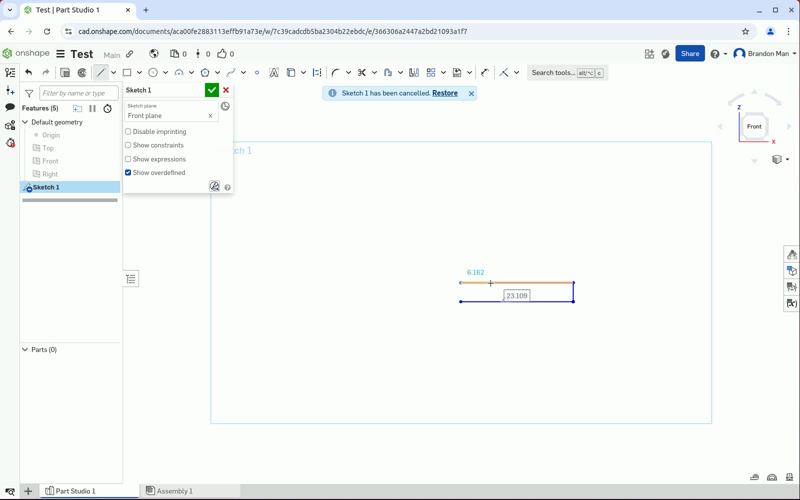
key_down(shift)
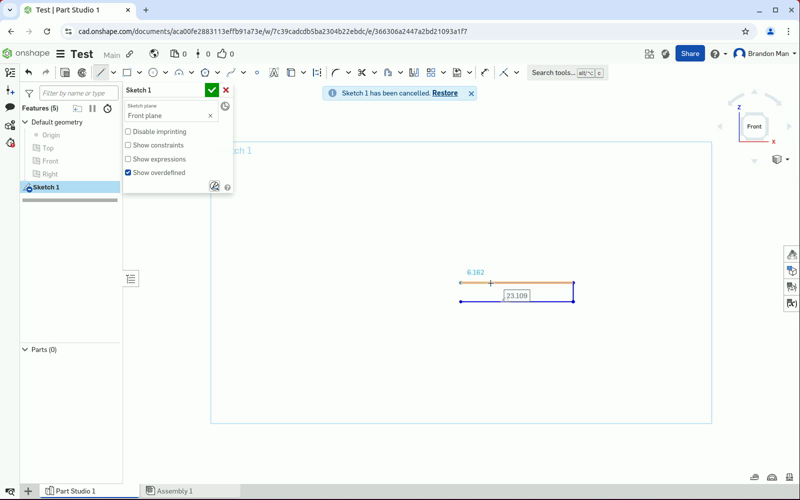
mouse_move(460, 301)
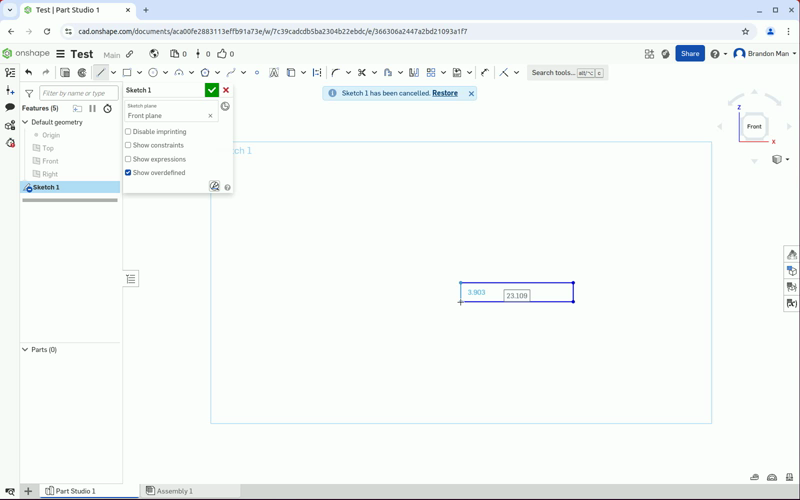
key_up(shift)
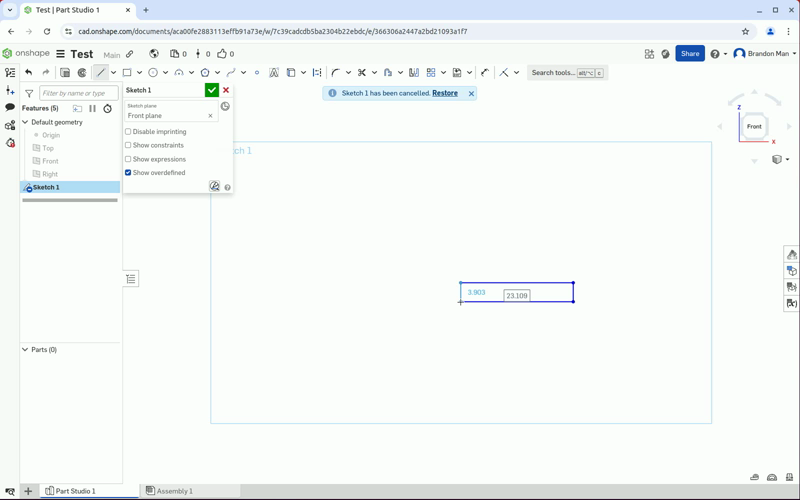
click(460, 301)
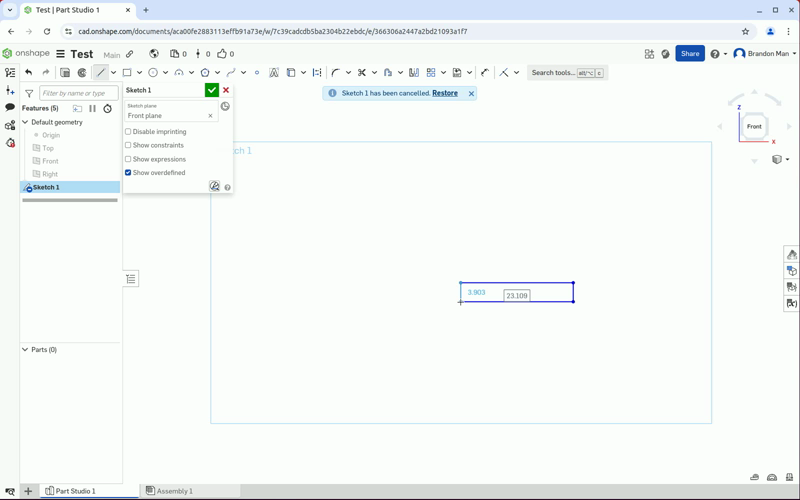
key(esc)
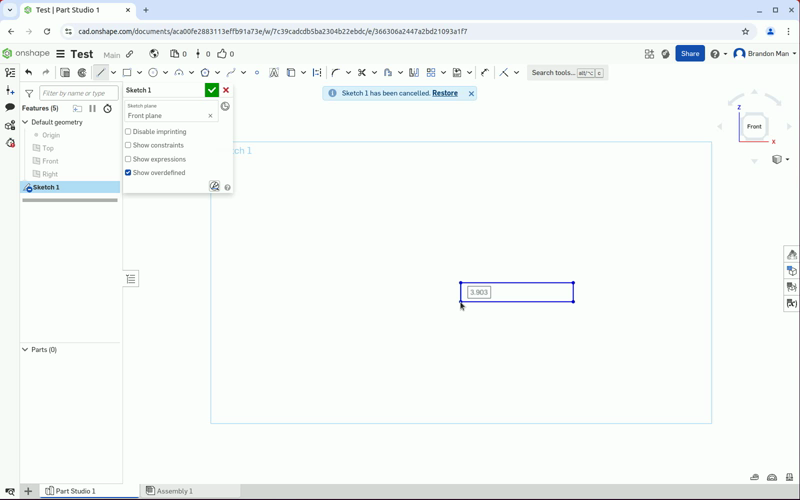
mouse_move(547, 289)
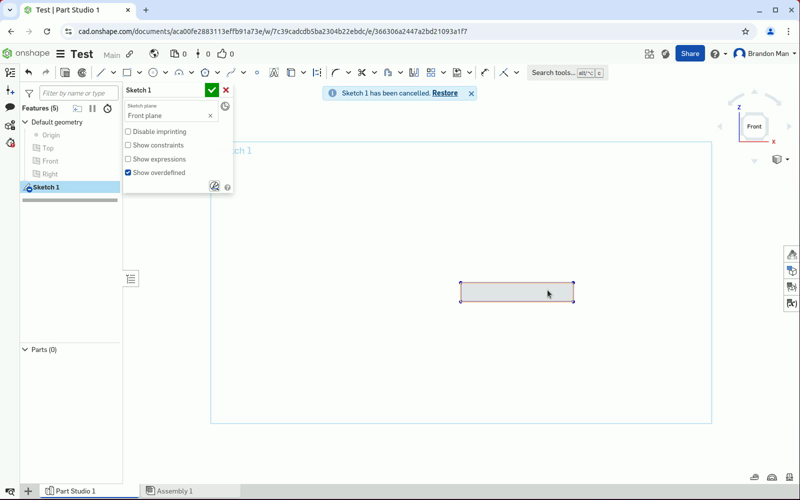
click(547, 289)
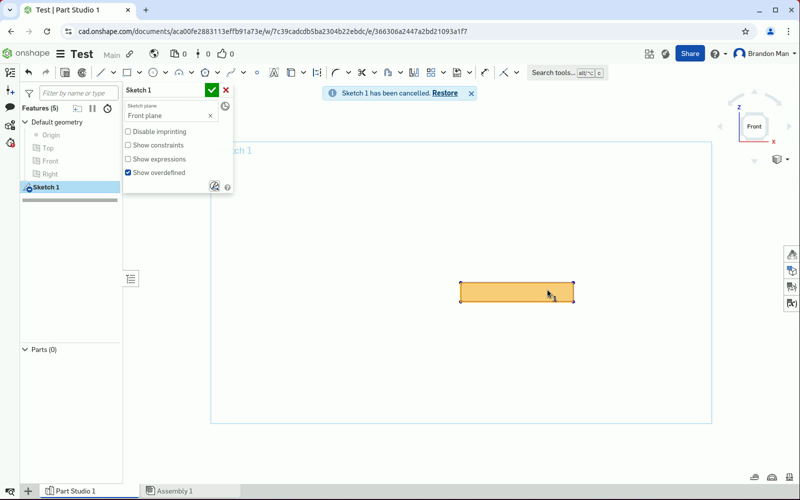
mouse_move(73, 352)
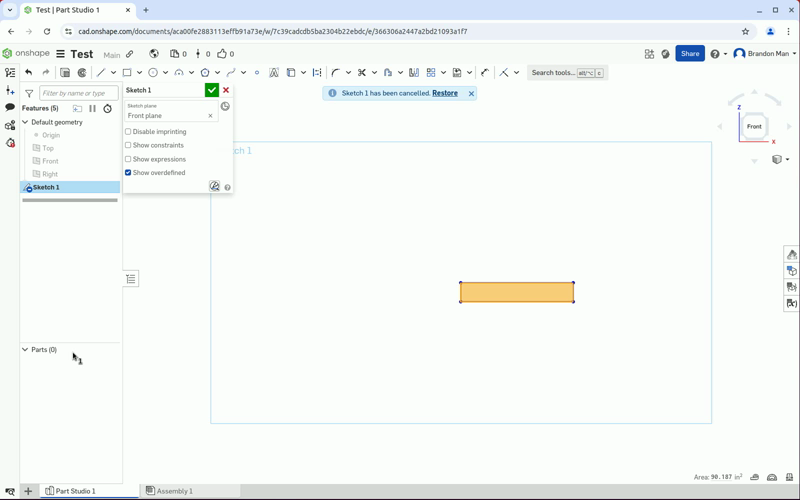
key(shift+y)
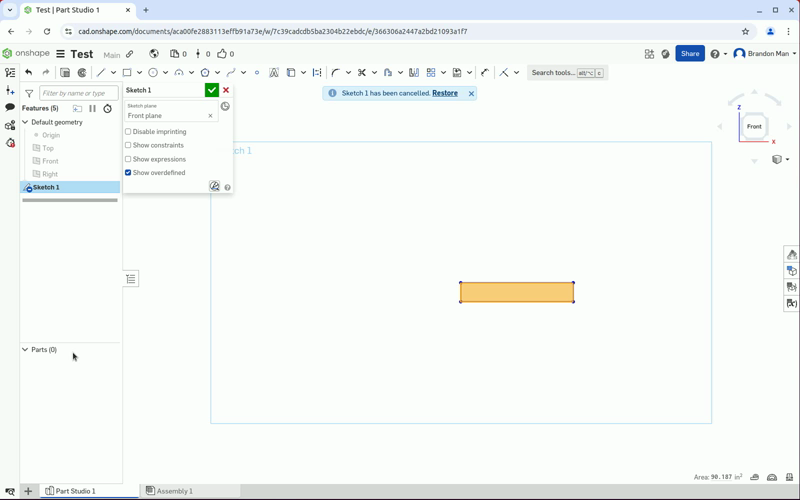
key(shift+e)
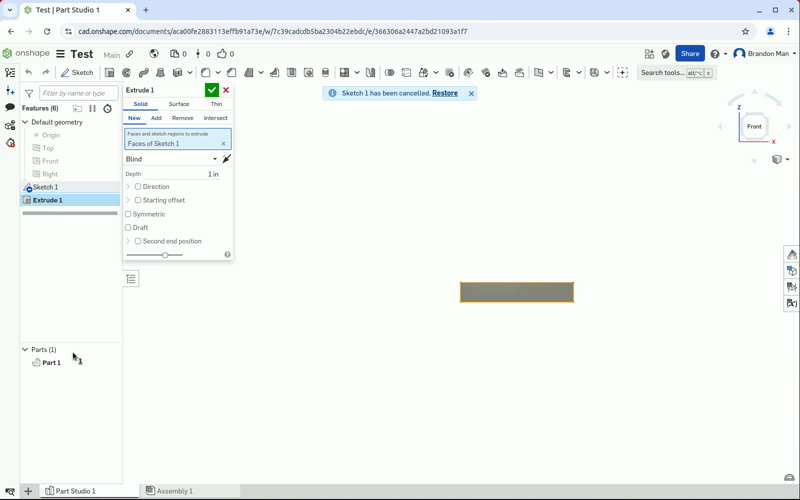
mouse_move(143, 106)
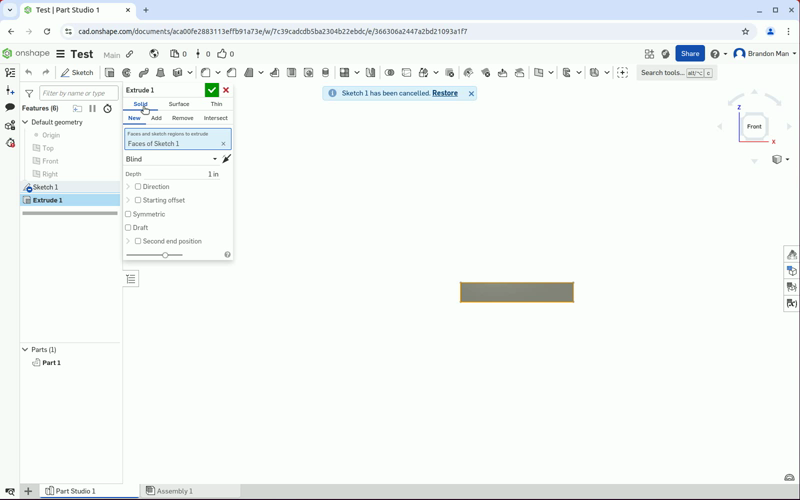
click(143, 106)
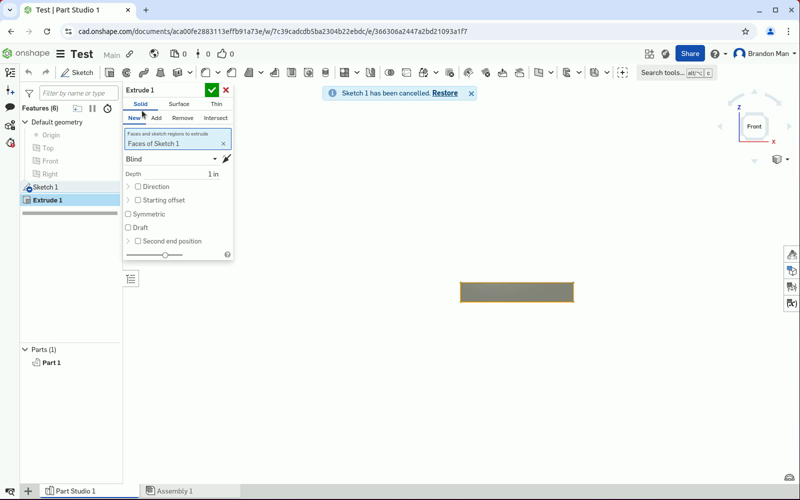
mouse_move(137, 120)
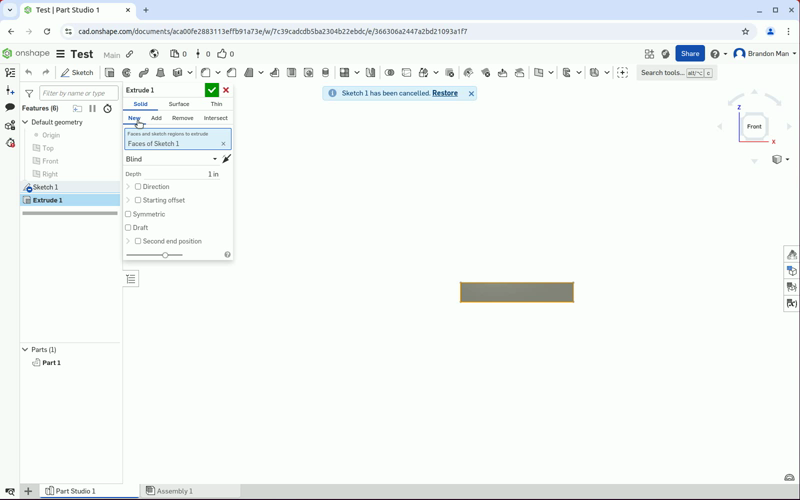
click(137, 120)
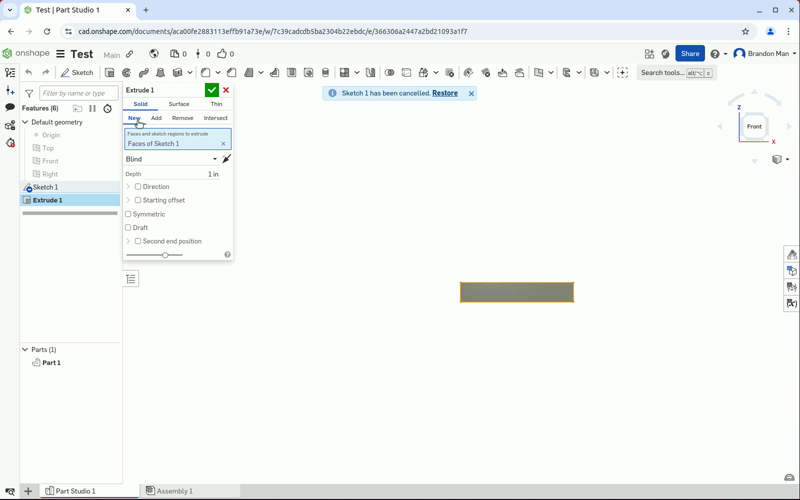
key(tab, 4)
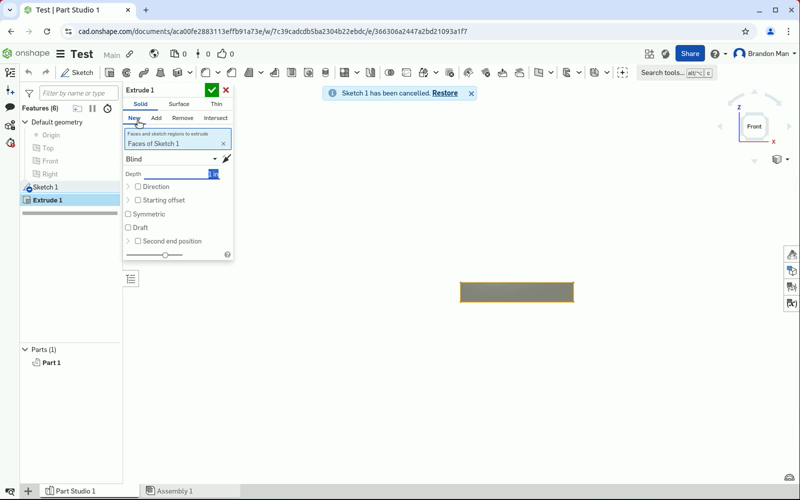
text(11.554)
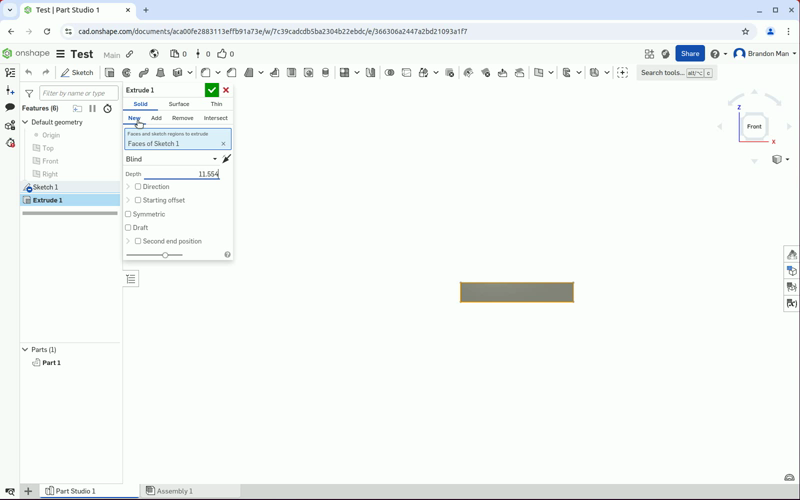
key(enter)
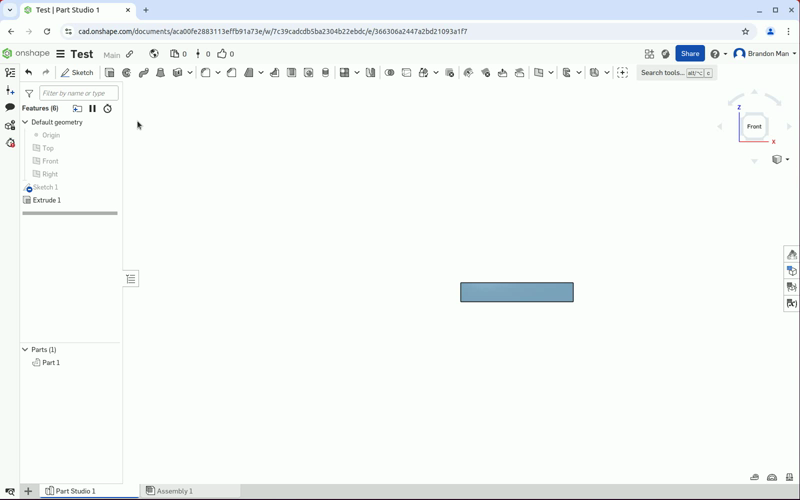
key(shift+h)
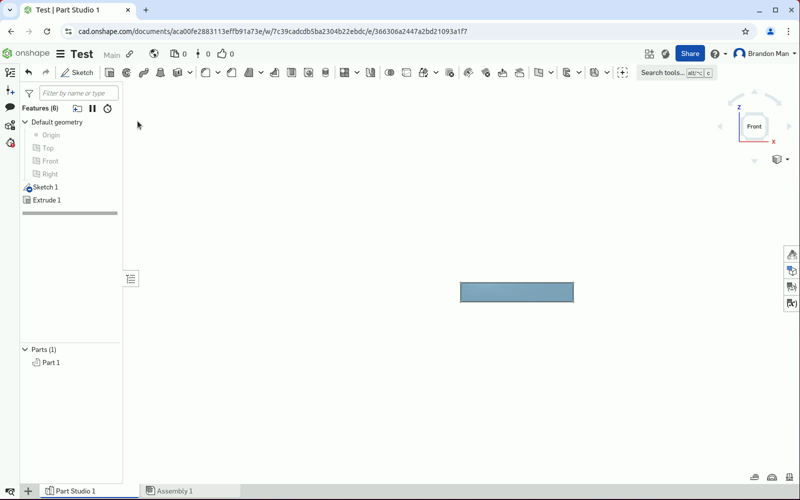
key(shift+h)
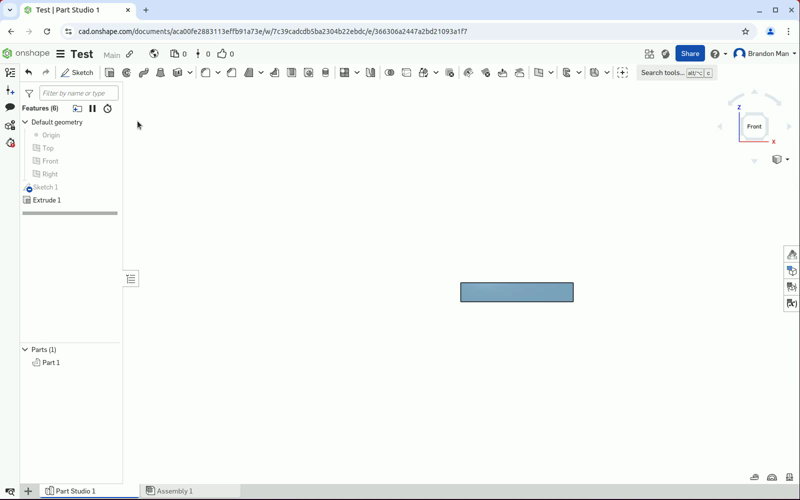
mouse_move(73, 189)
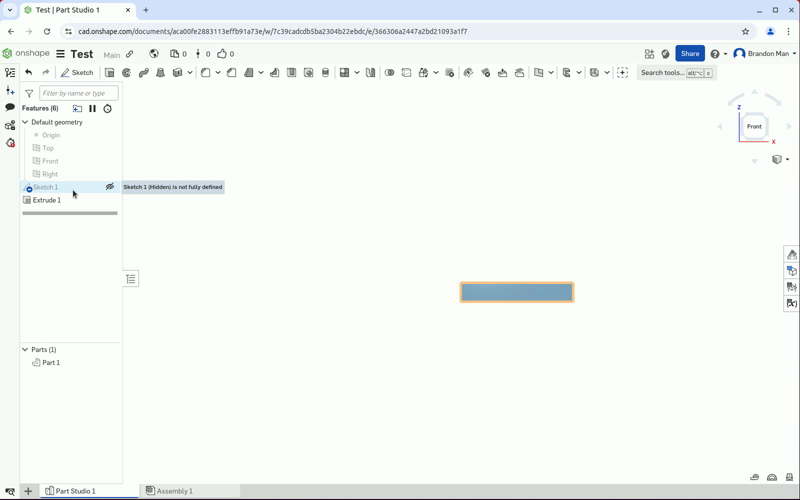
click(73, 189)
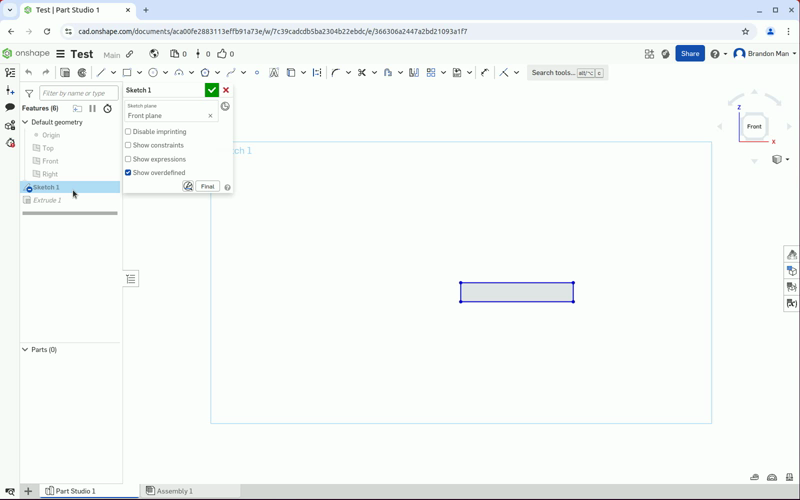
mouse_move(229, 92)
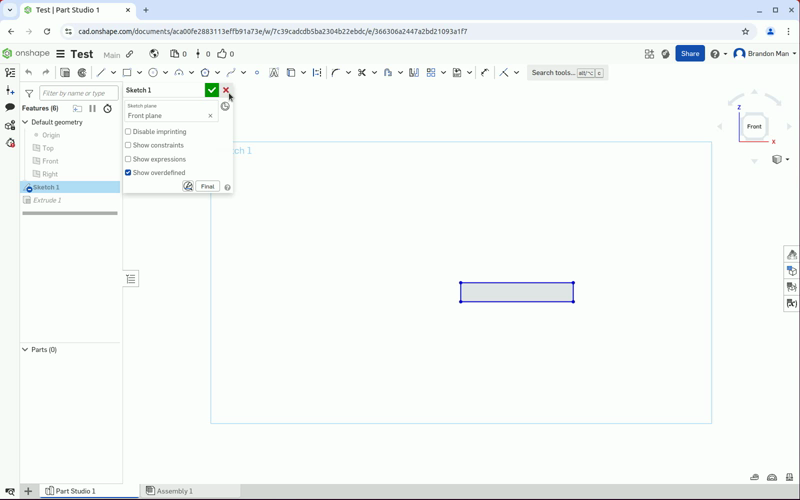
click(229, 92)
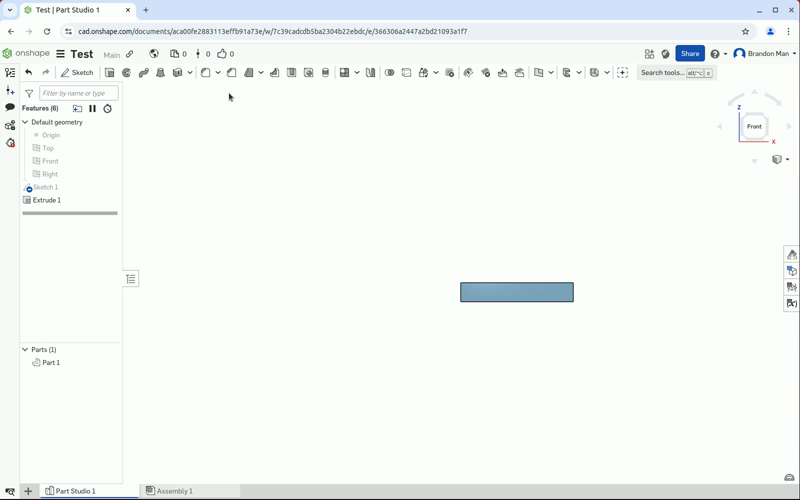
mouse_move(73, 352)
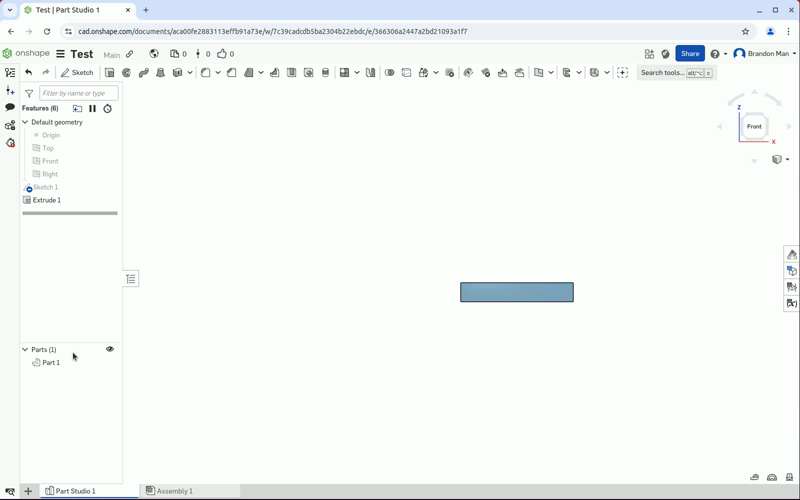
key(y)
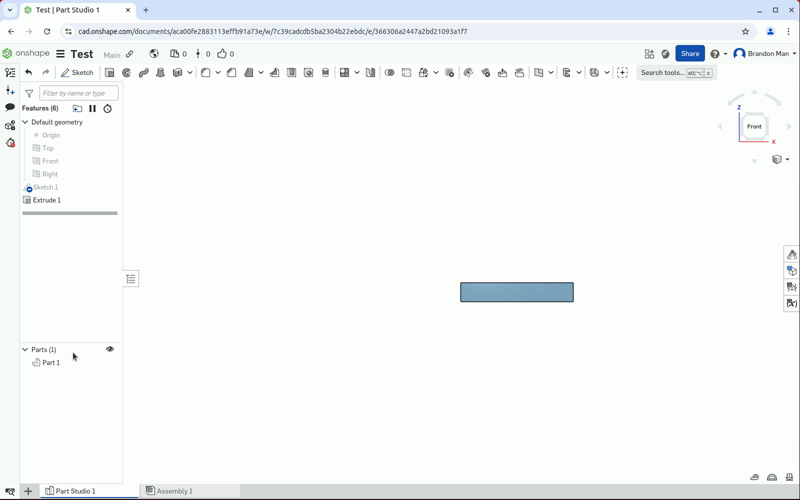
key(shift+p)
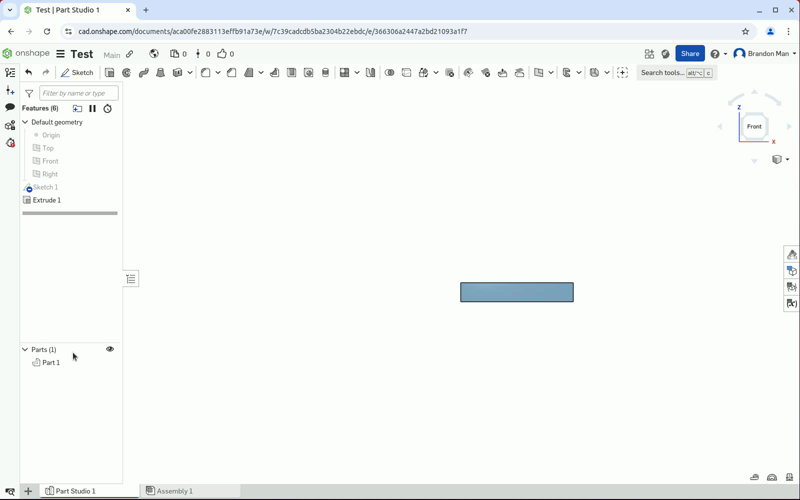
key(space)
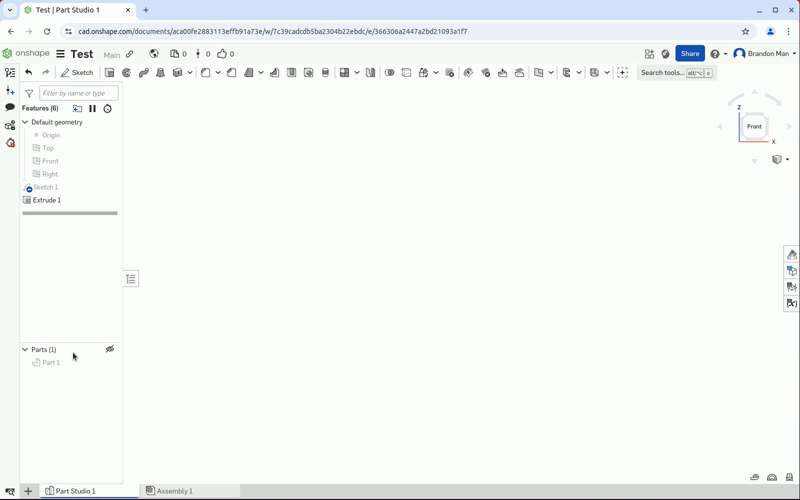
key_down(shift)
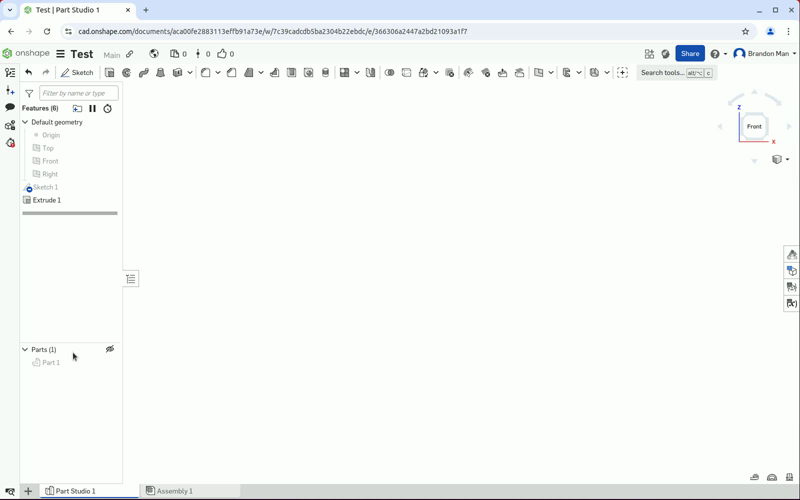
key(down)
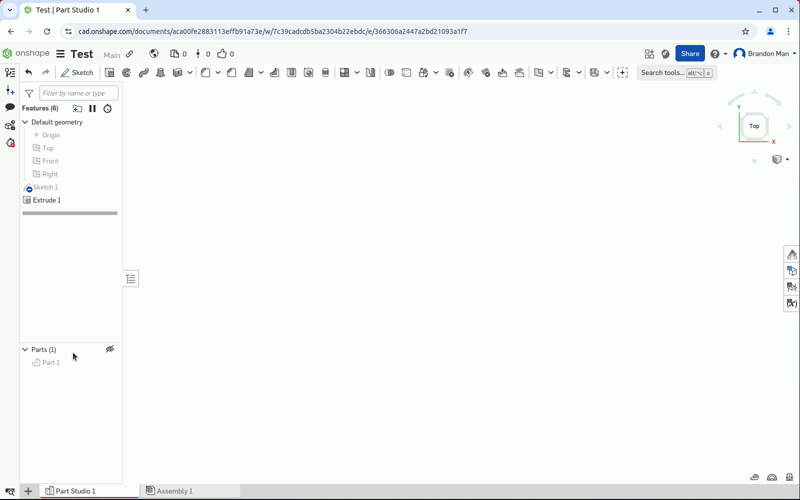
key_up(shift)
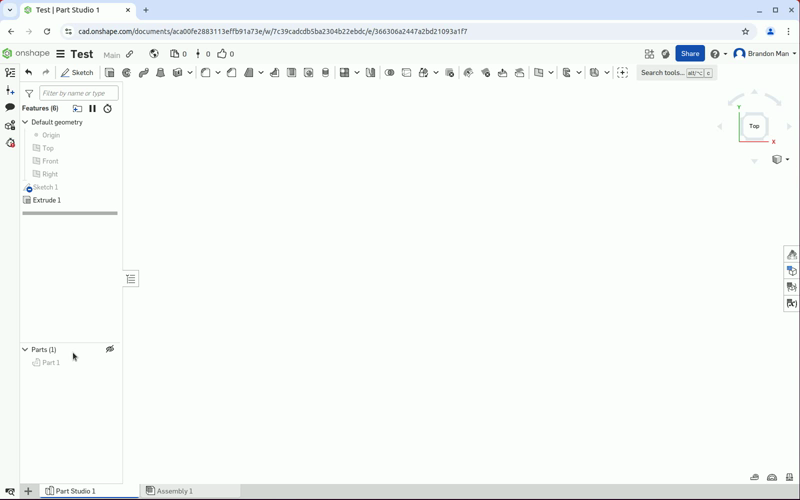
mouse_move(73, 352)
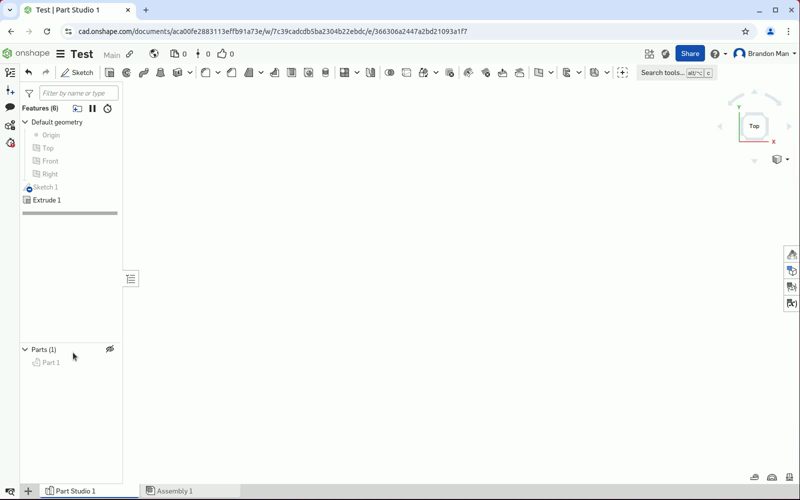
key(shift+y)
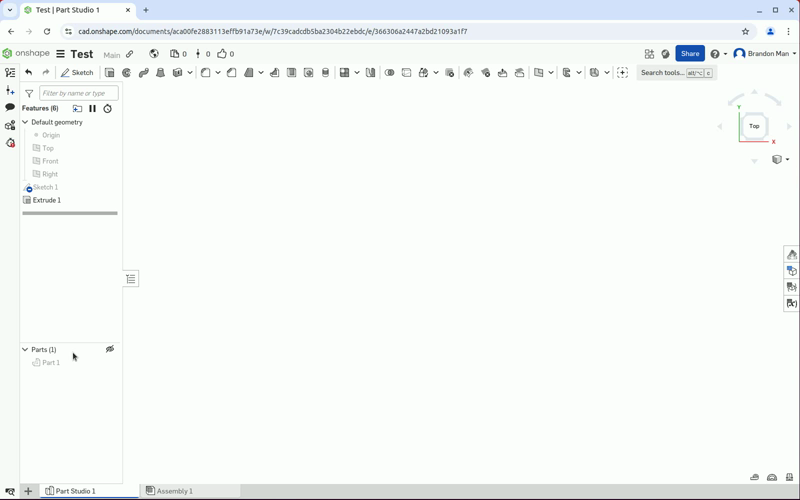
key(shift+s)
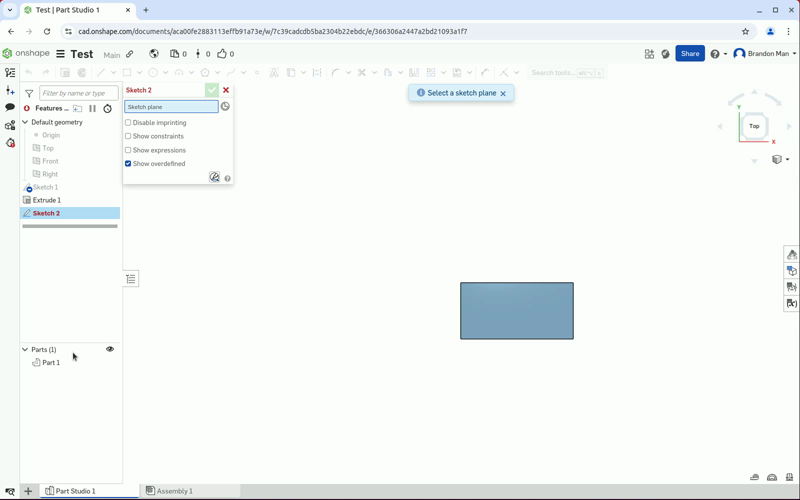
mouse_move(73, 150)
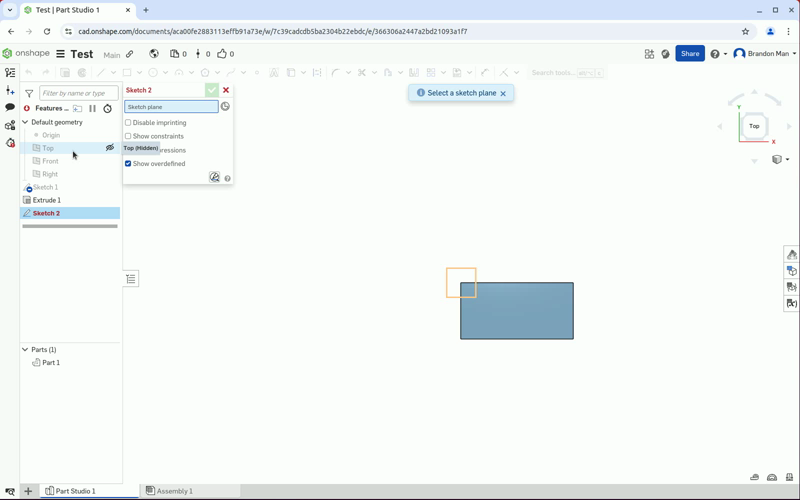
click(73, 150)
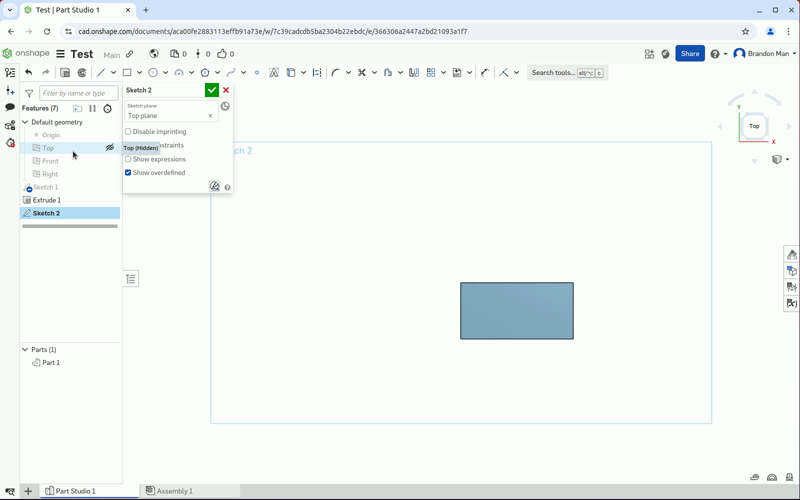
mouse_move(73, 352)
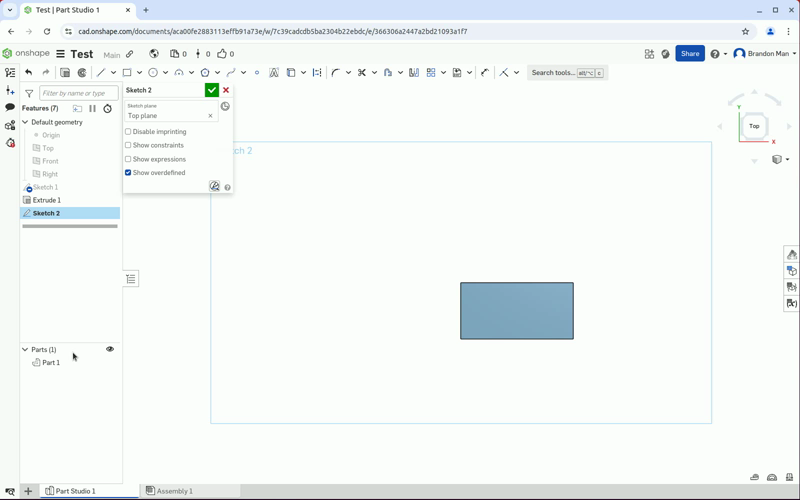
key(y)
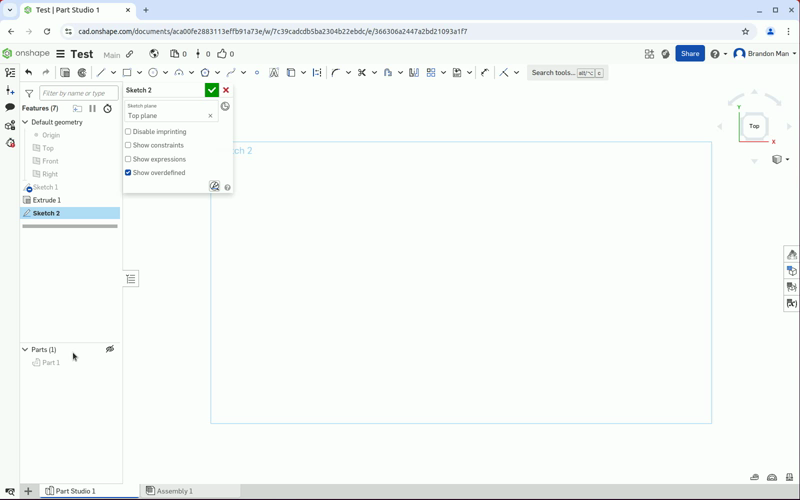
key(l)
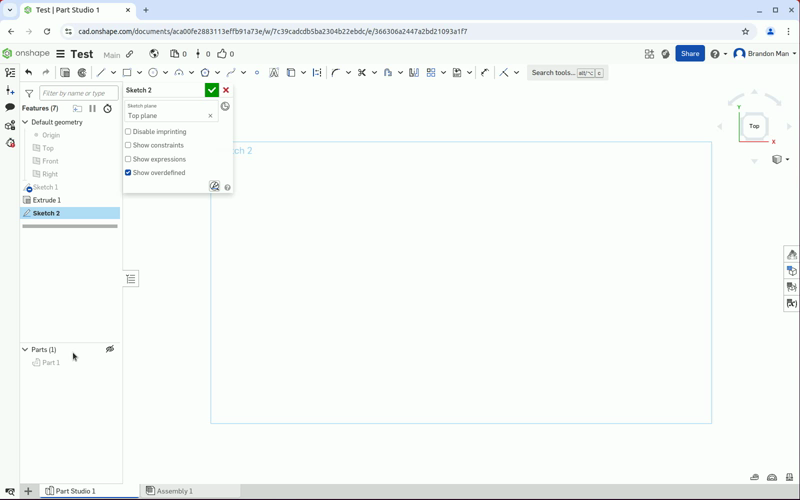
key_down(shift)
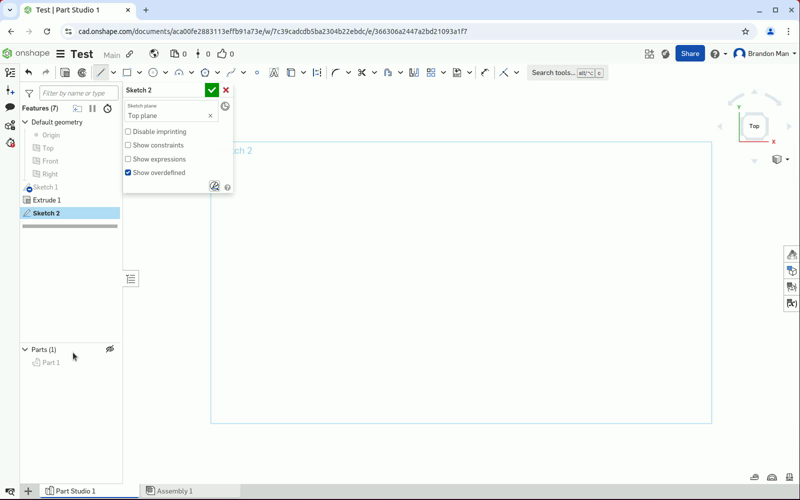
mouse_move(479, 320)
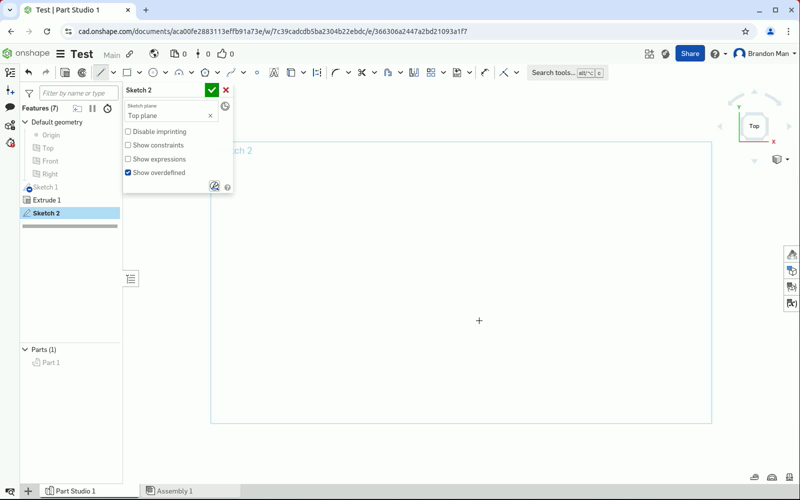
click(479, 320)
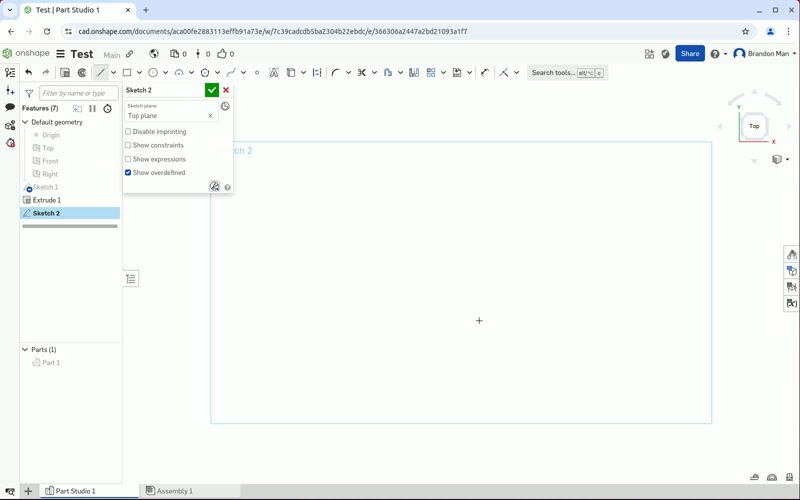
key_up(shift)
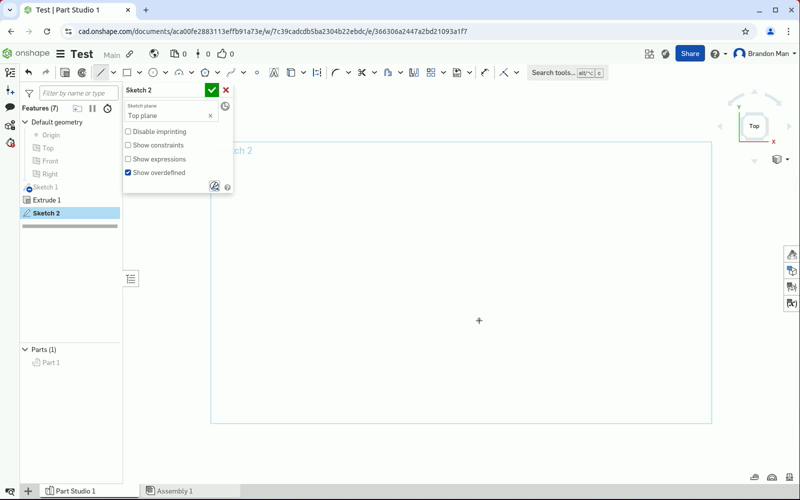
key_down(shift)
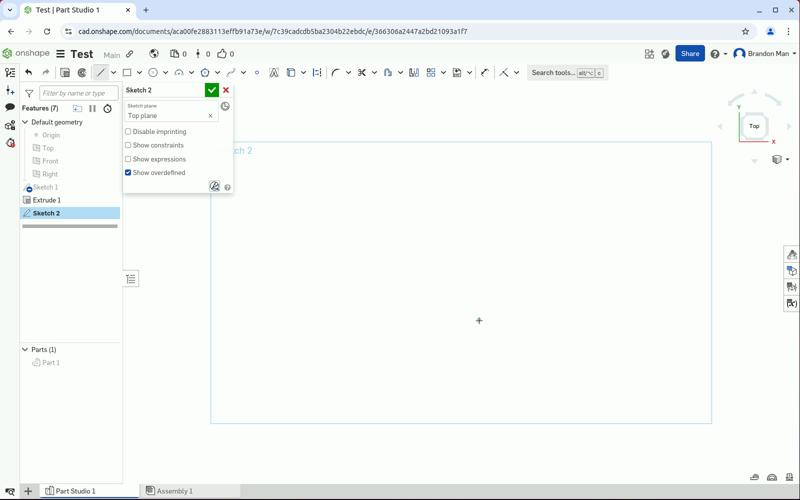
mouse_move(509, 320)
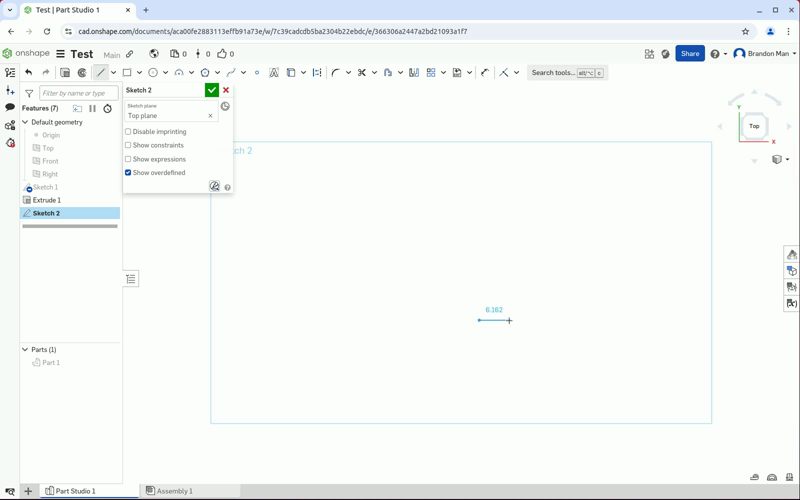
mouse_move(499, 320)
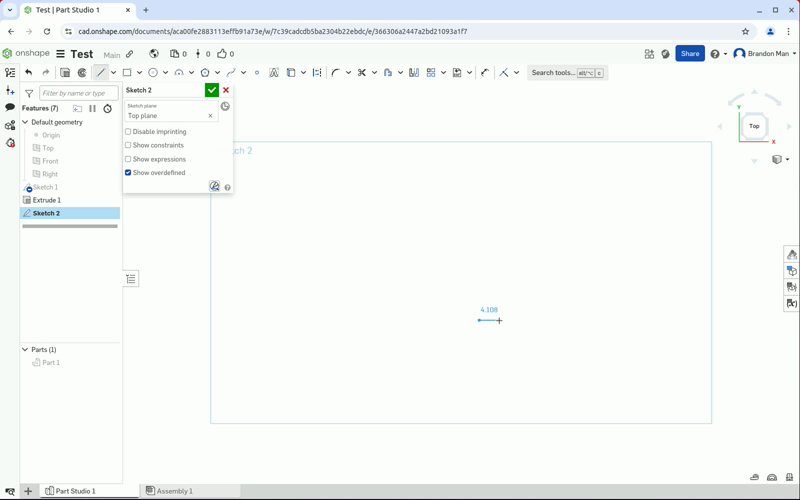
click(499, 320)
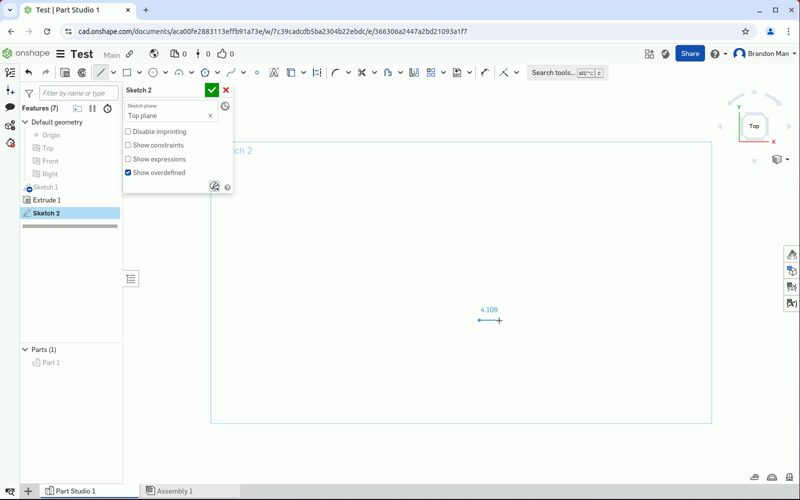
key_up(shift)
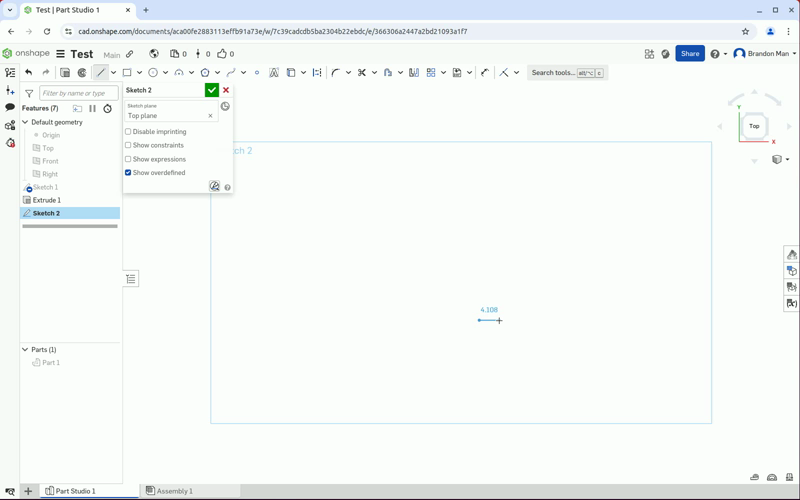
key_down(shift)
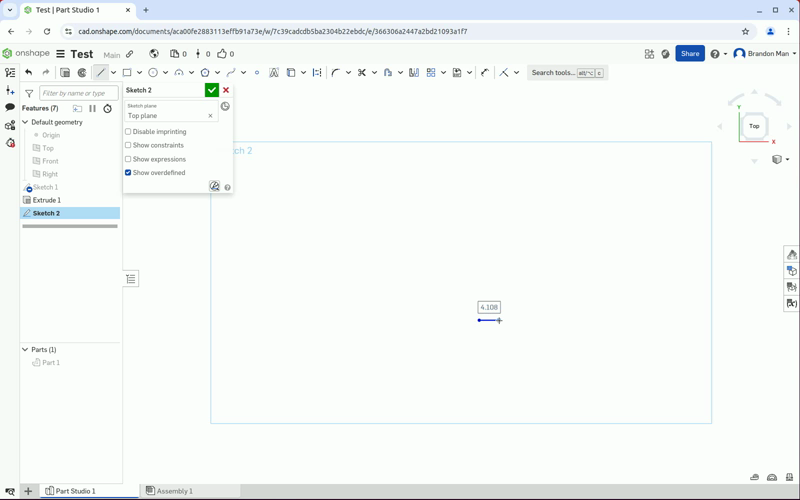
mouse_move(529, 320)
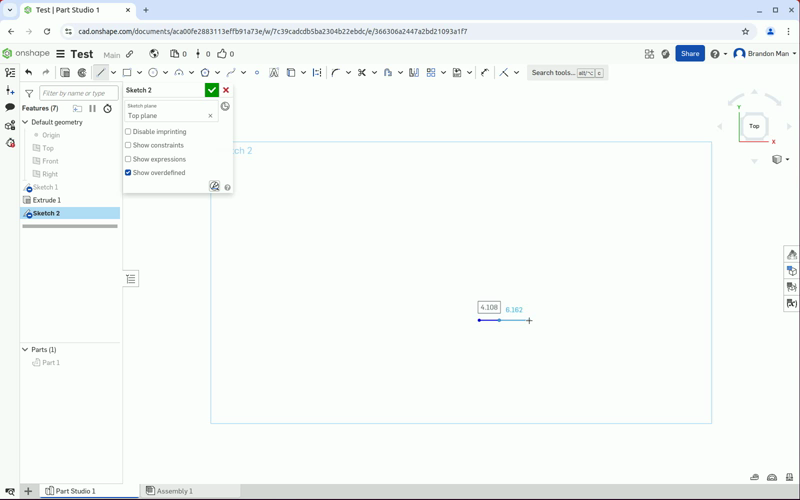
mouse_move(499, 300)
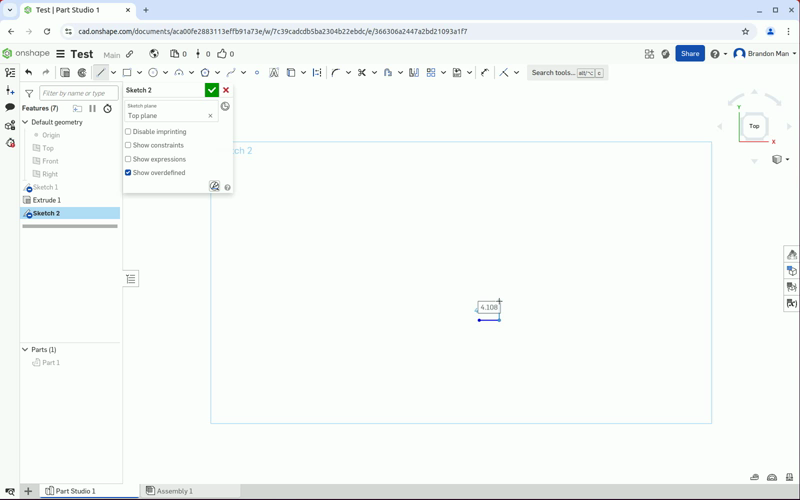
click(499, 300)
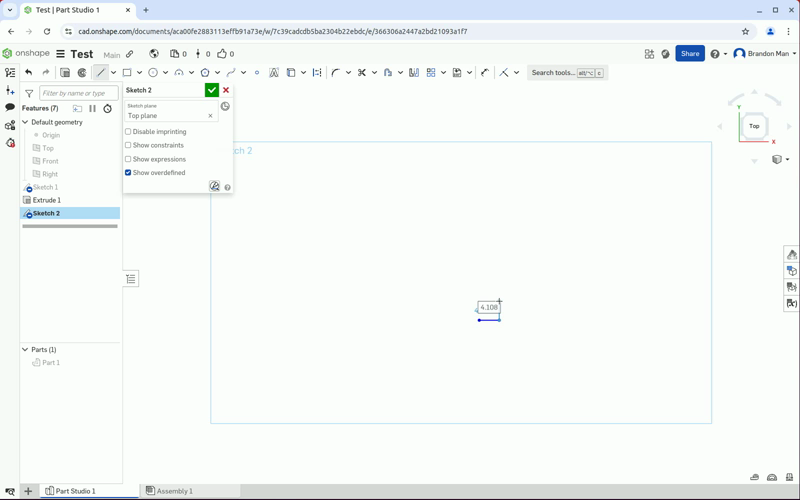
key_up(shift)
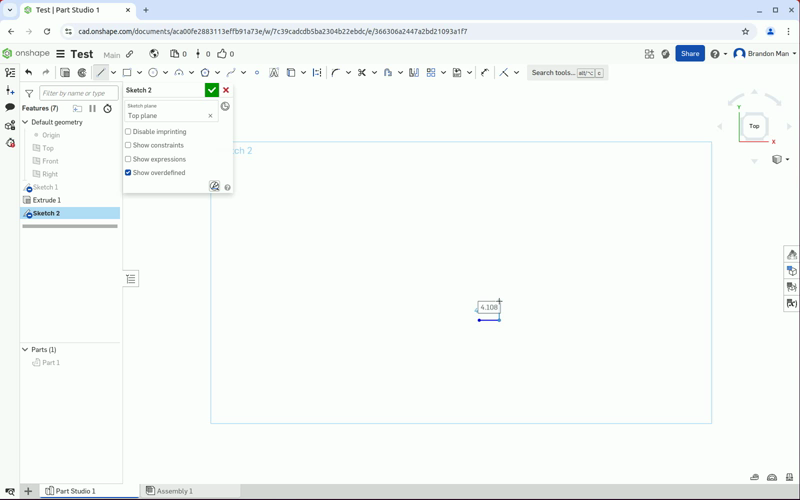
key_down(shift)
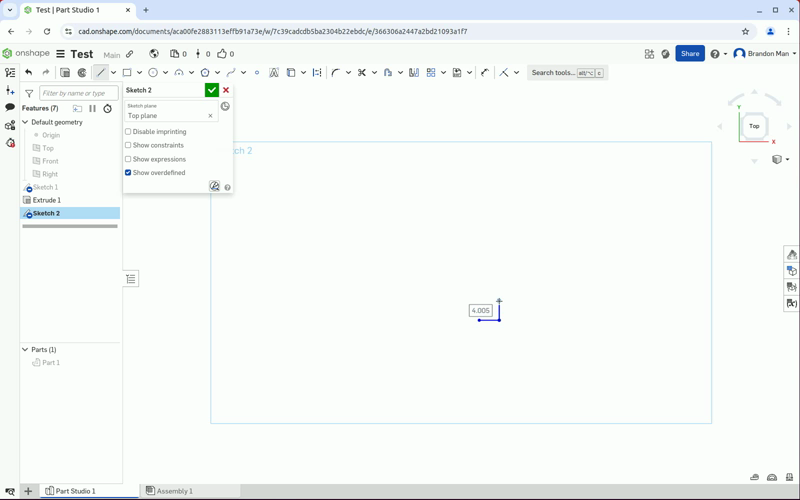
mouse_move(529, 300)
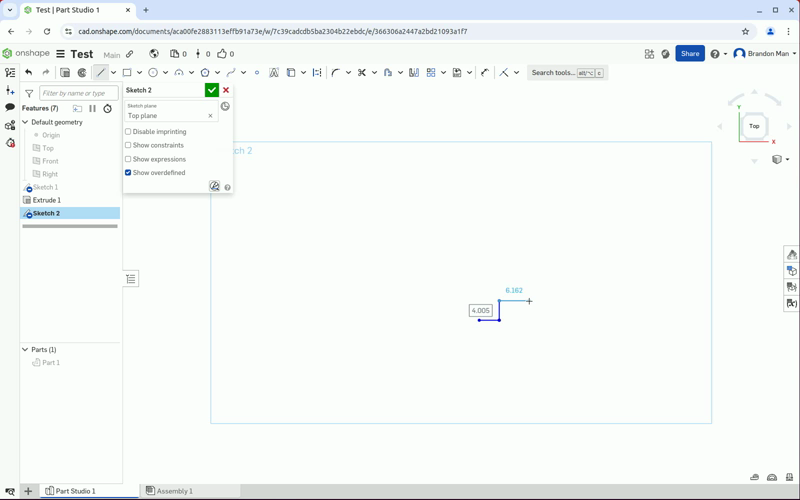
mouse_move(479, 300)
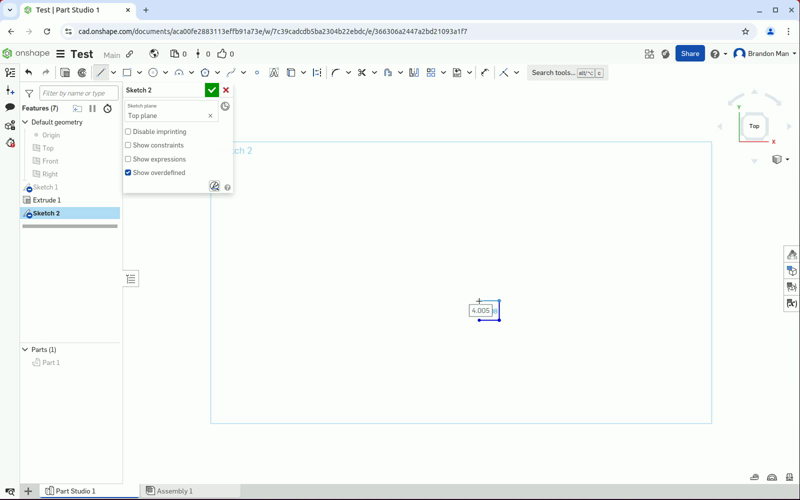
click(479, 300)
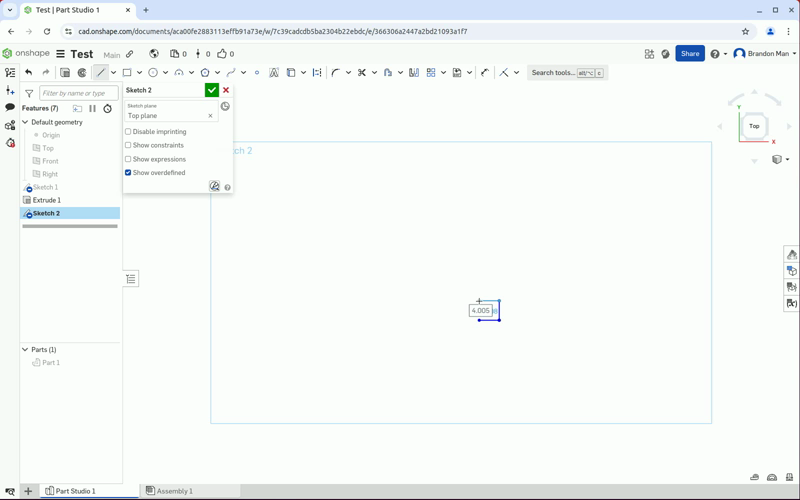
key_up(shift)
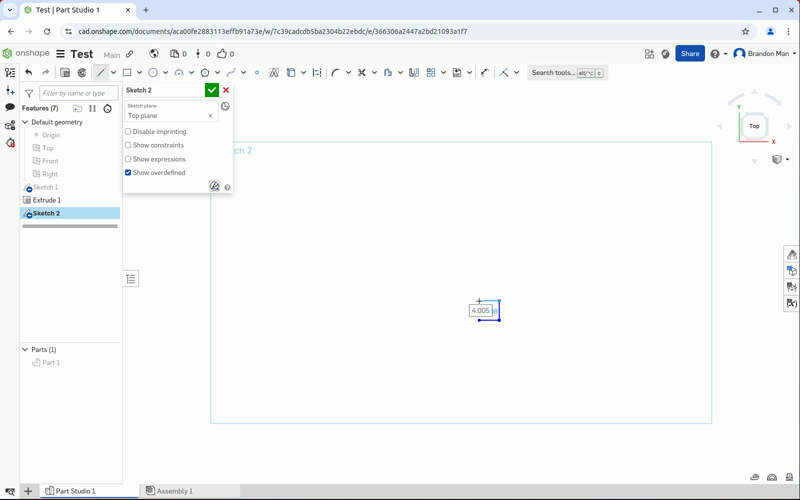
mouse_move(509, 300)
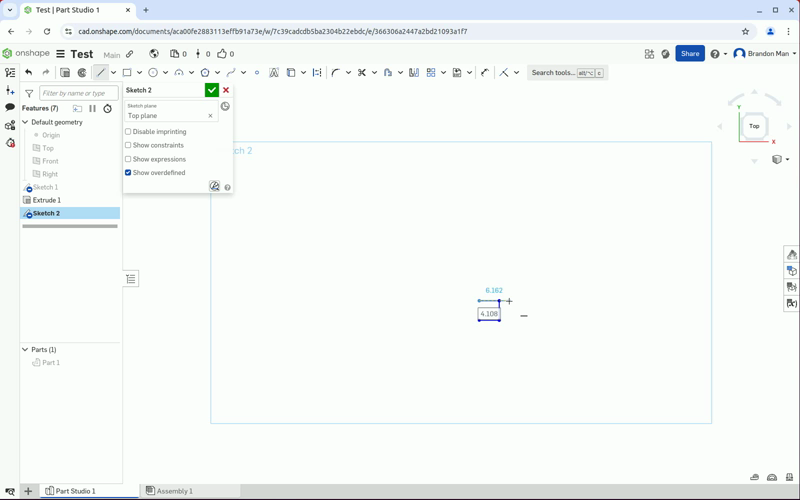
key_down(shift)
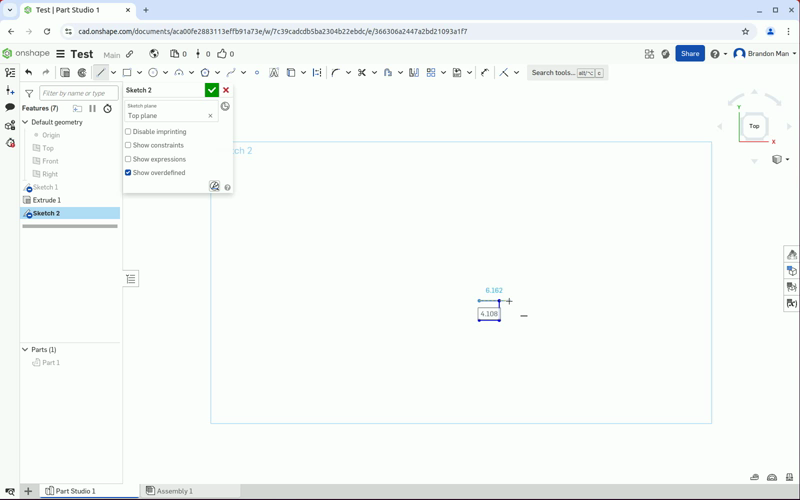
mouse_move(479, 320)
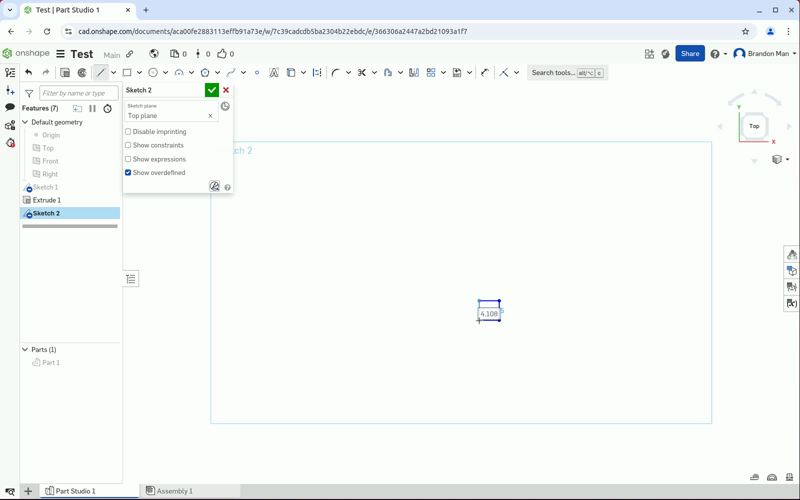
key_up(shift)
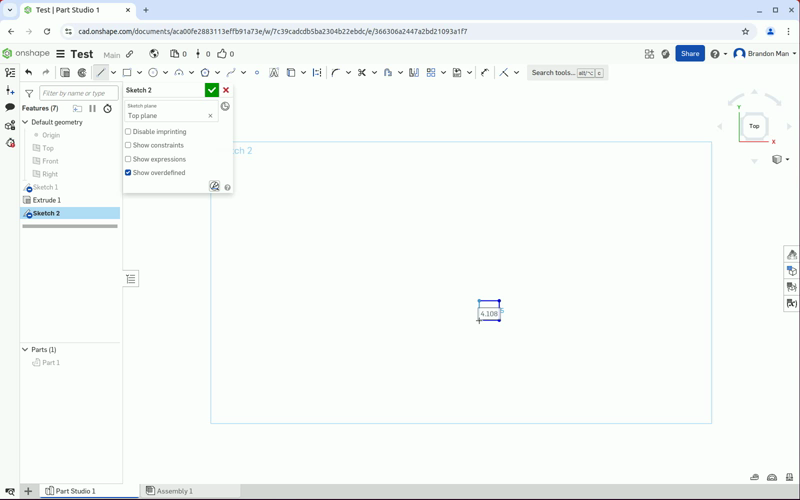
click(479, 320)
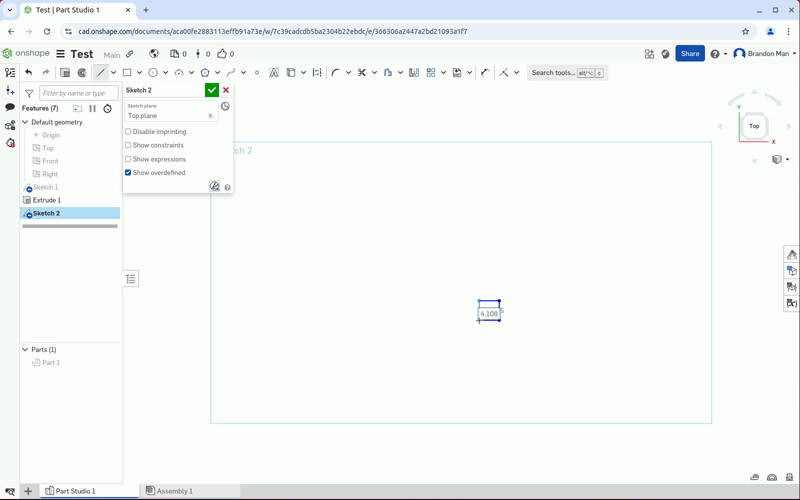
key(esc)
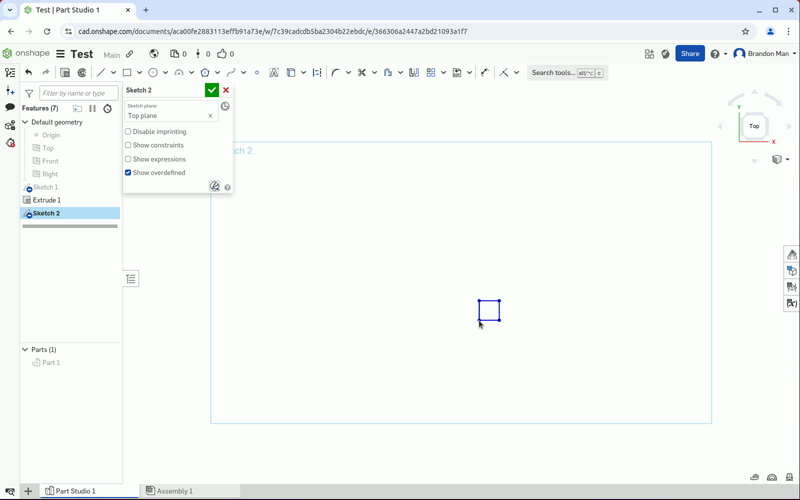
mouse_move(493, 310)
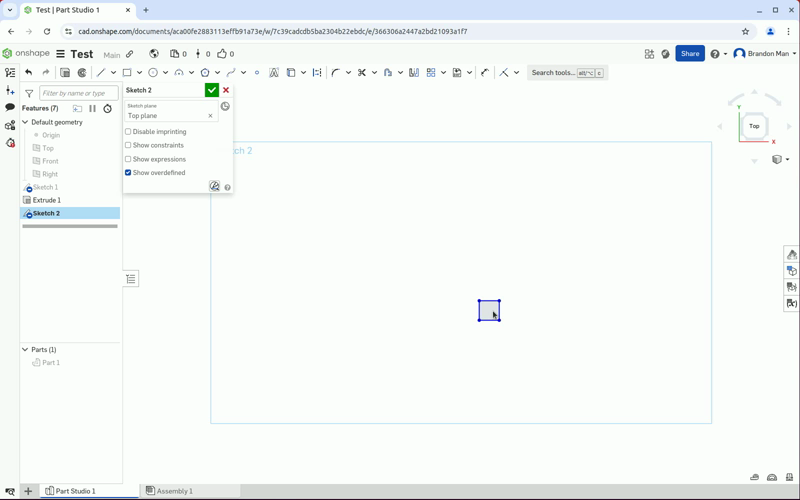
scroll(6)
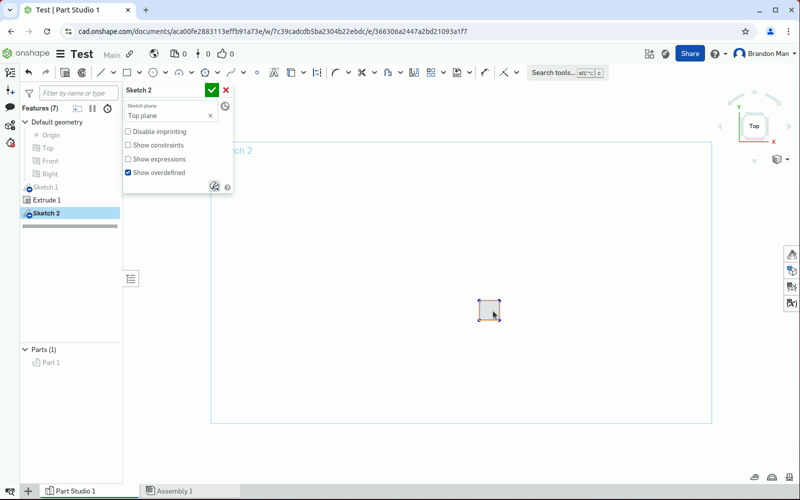
scroll(6)
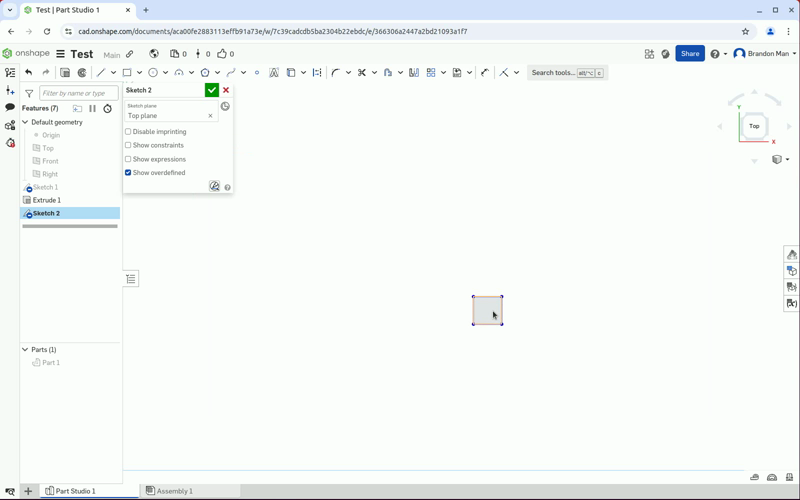
scroll(6)
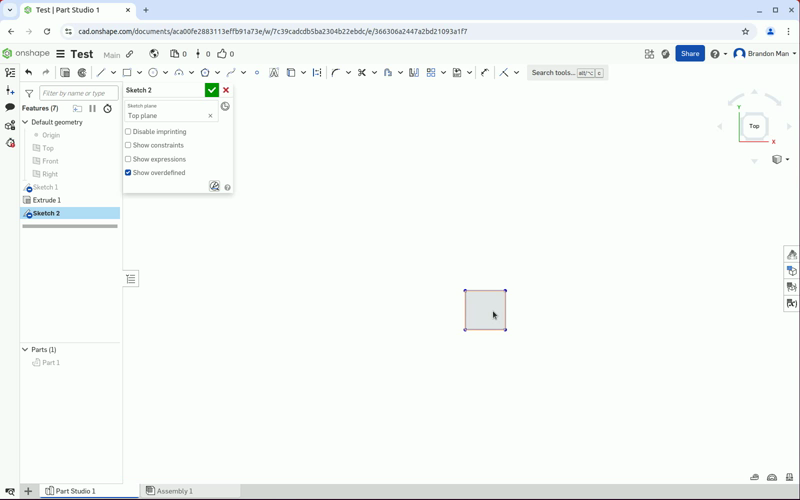
scroll(6)
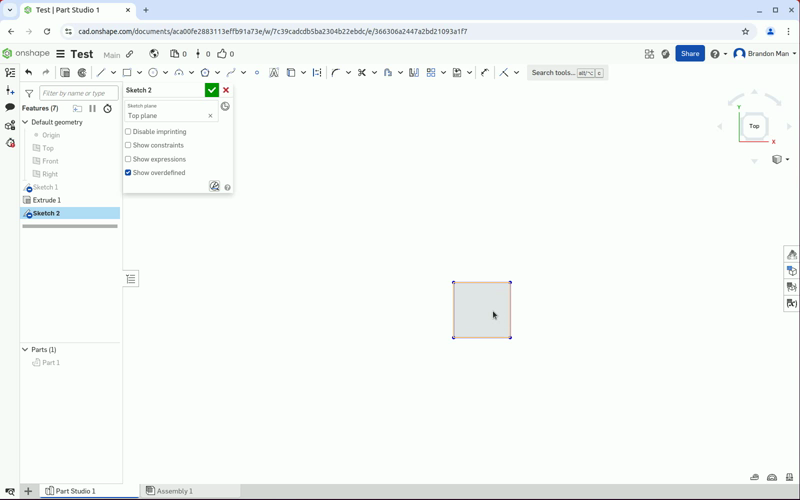
scroll(6)
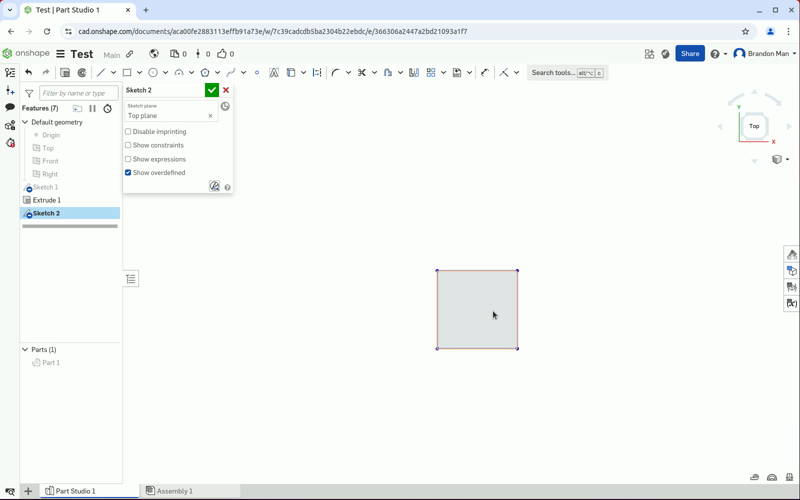
scroll(6)
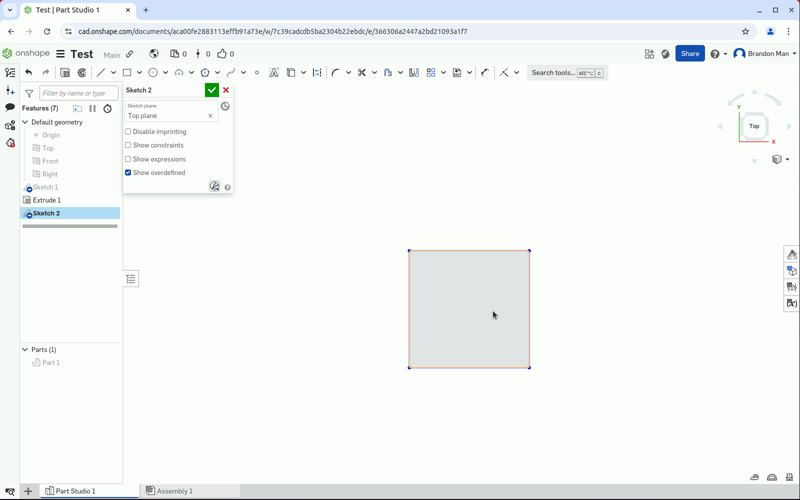
scroll(6)
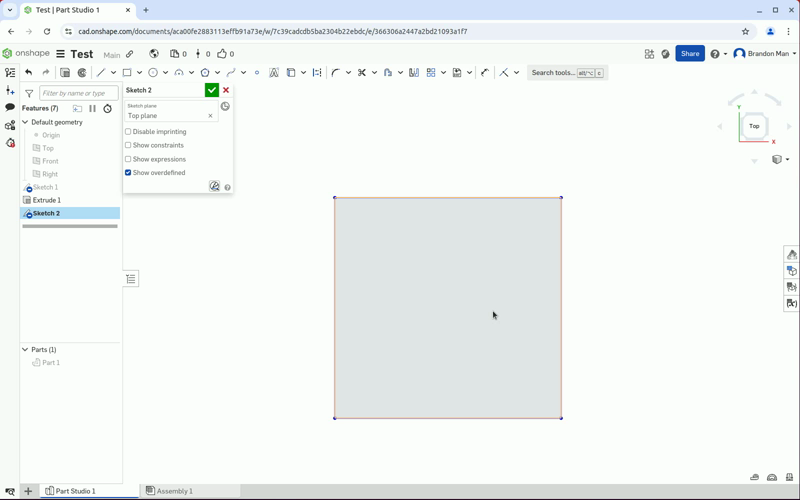
click(493, 310)
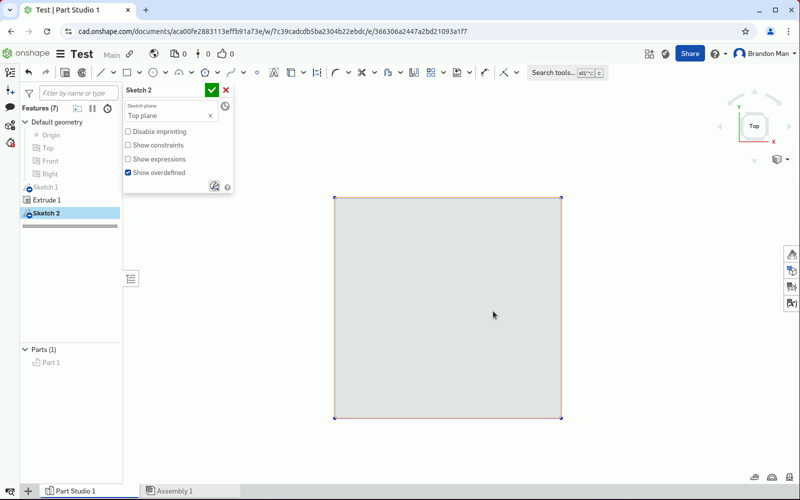
scroll(-6)
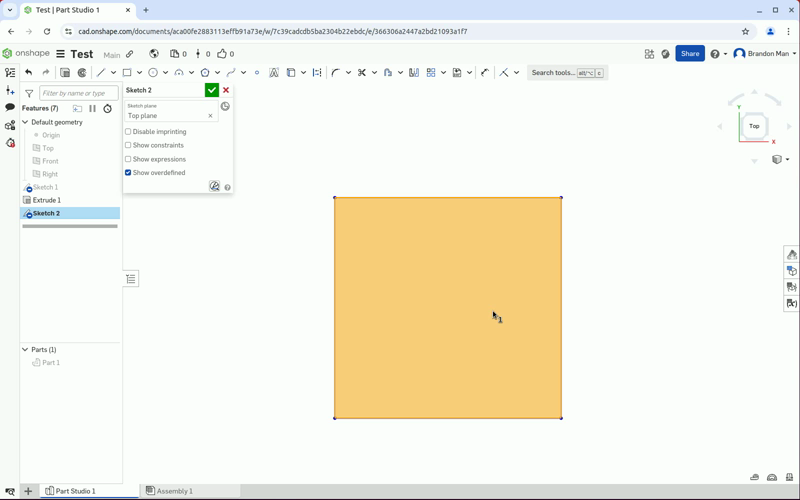
scroll(-6)
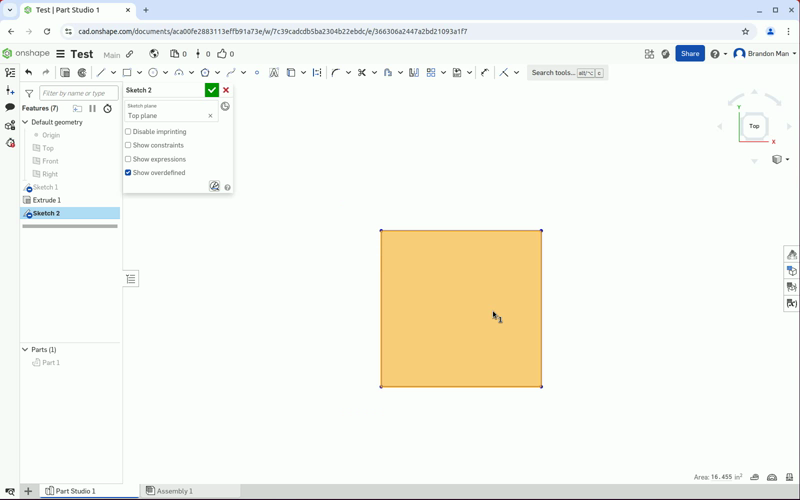
scroll(-6)
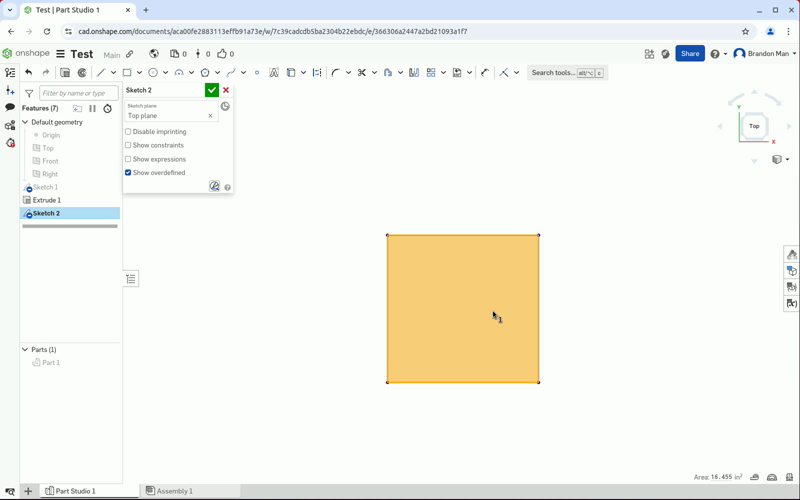
scroll(-6)
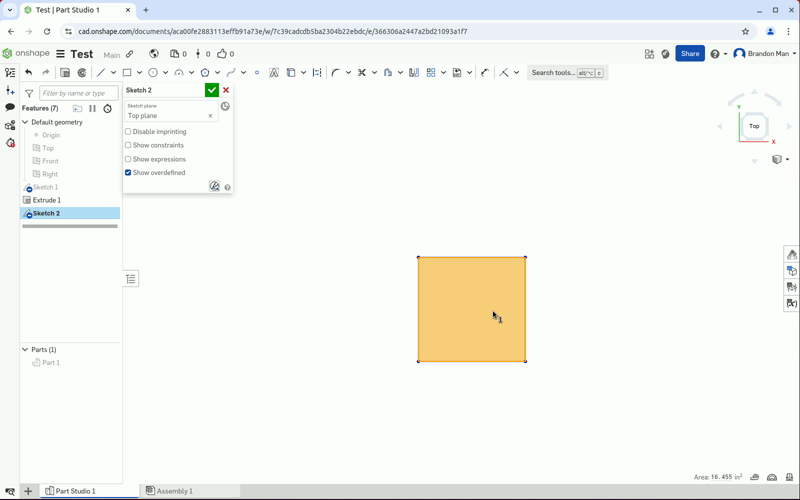
scroll(-6)
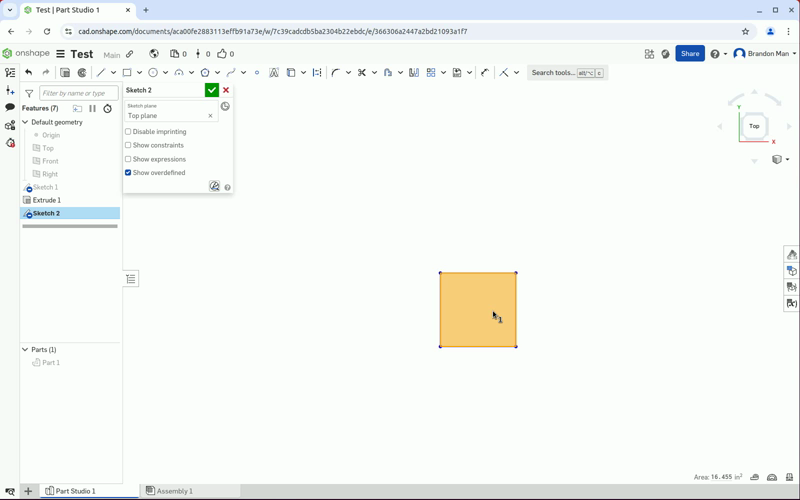
scroll(-6)
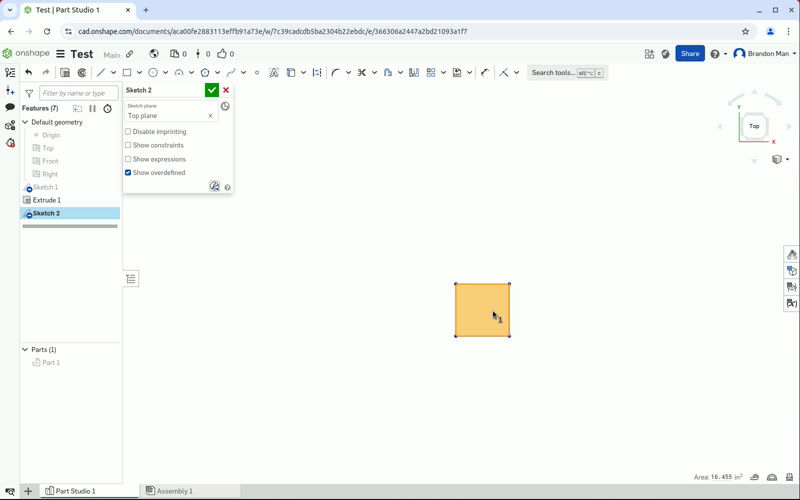
scroll(-6)
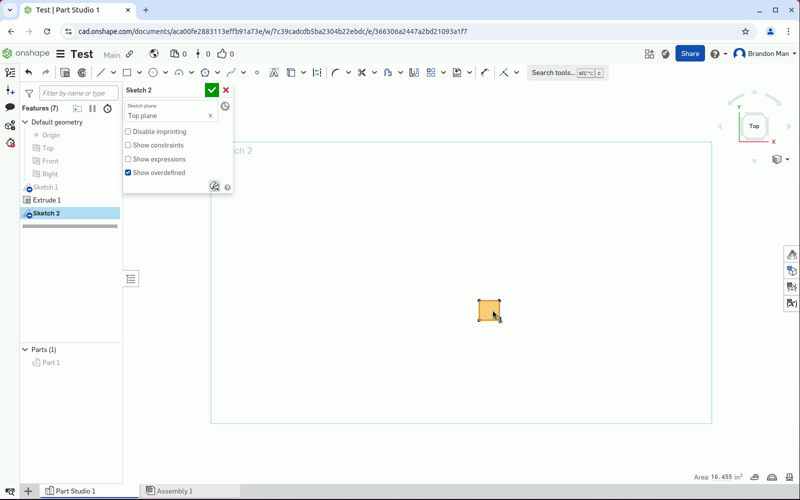
mouse_move(73, 352)
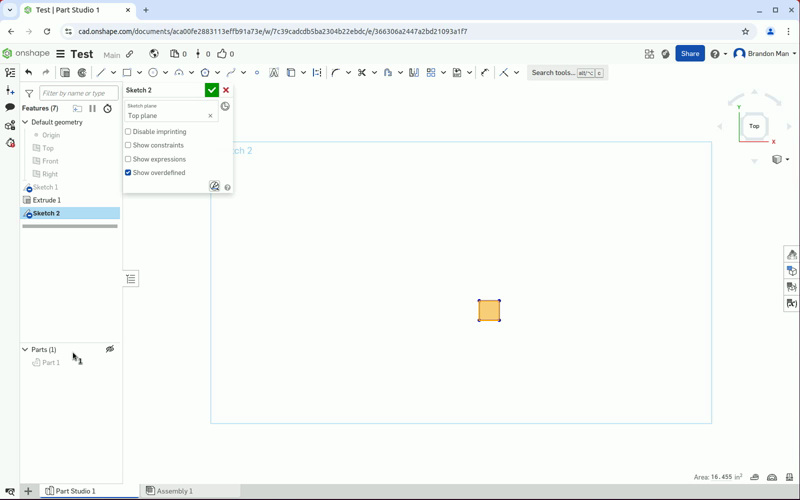
key(shift+y)
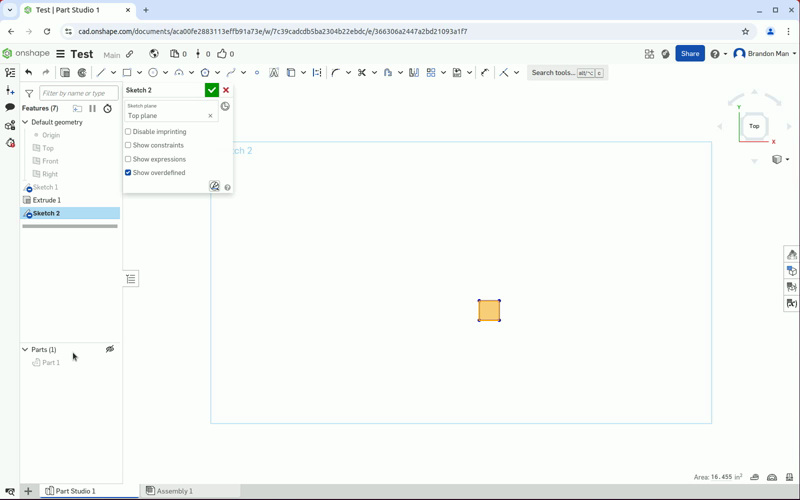
key(shift+e)
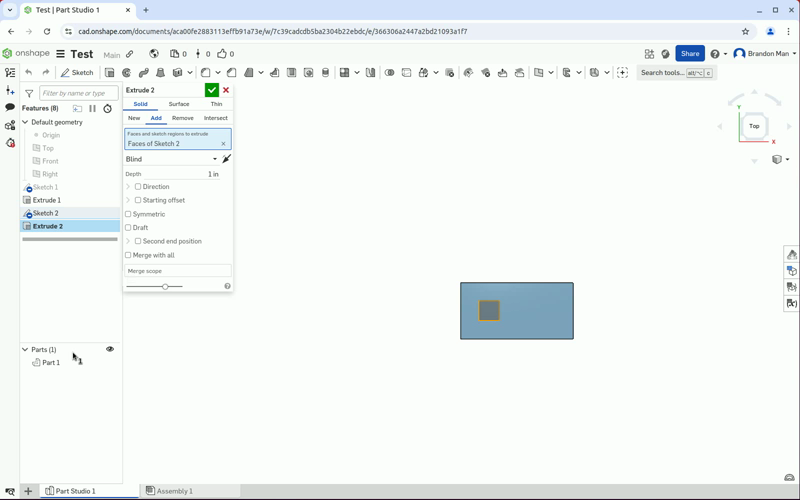
mouse_move(143, 106)
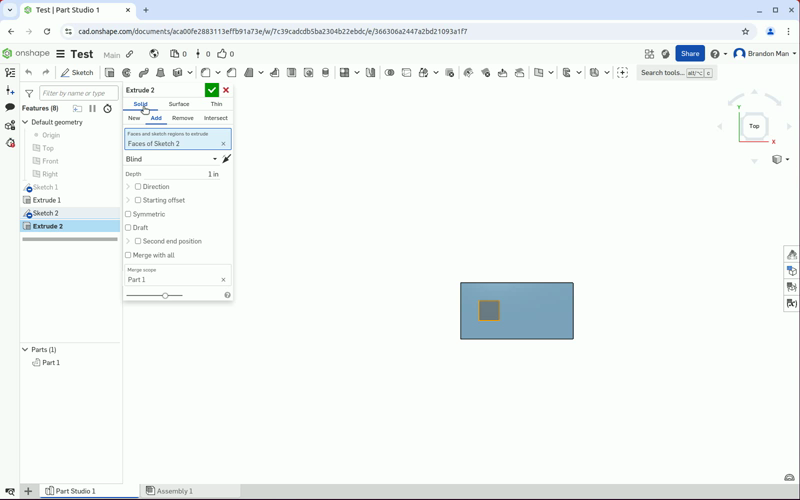
click(143, 106)
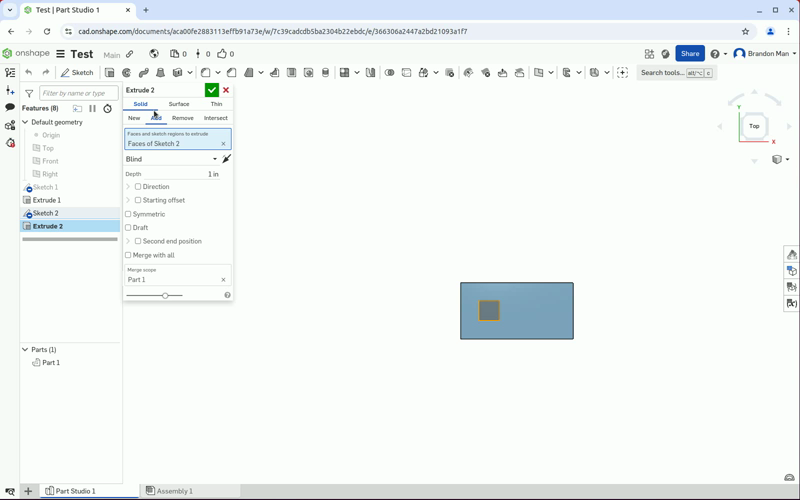
mouse_move(186, 120)
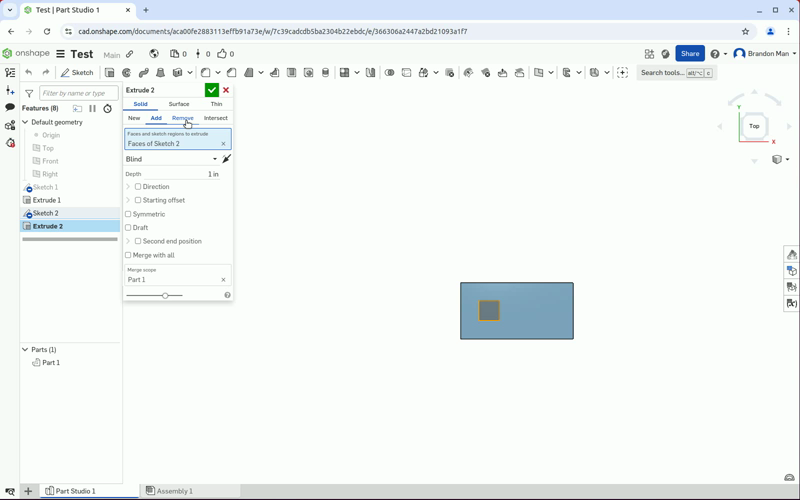
click(186, 120)
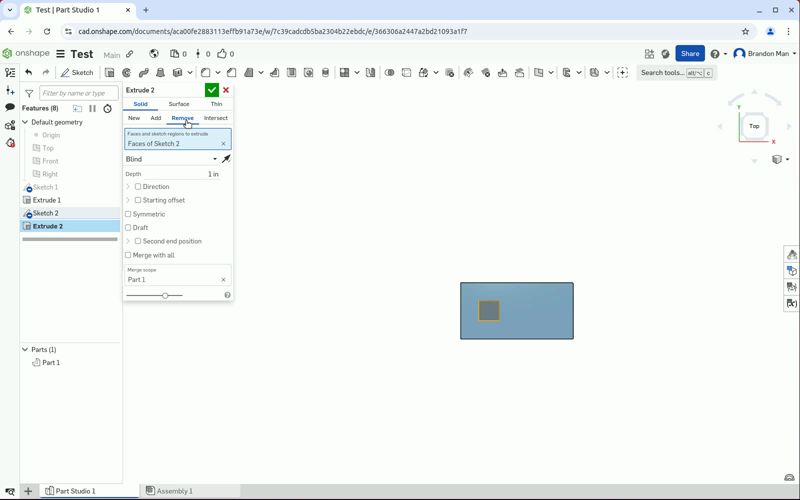
key(tab, 4)
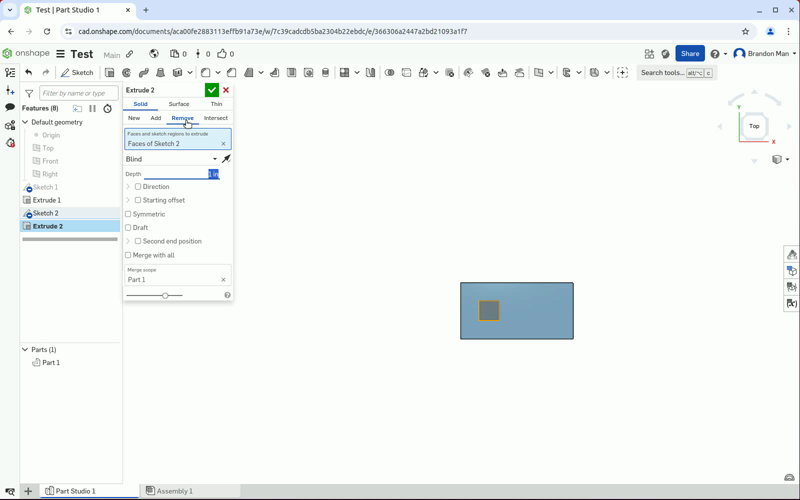
text(3.851)
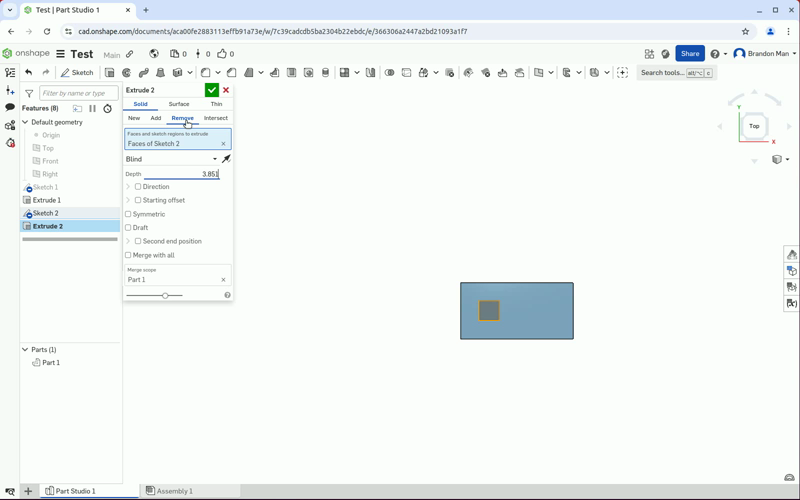
key(tab, 6)
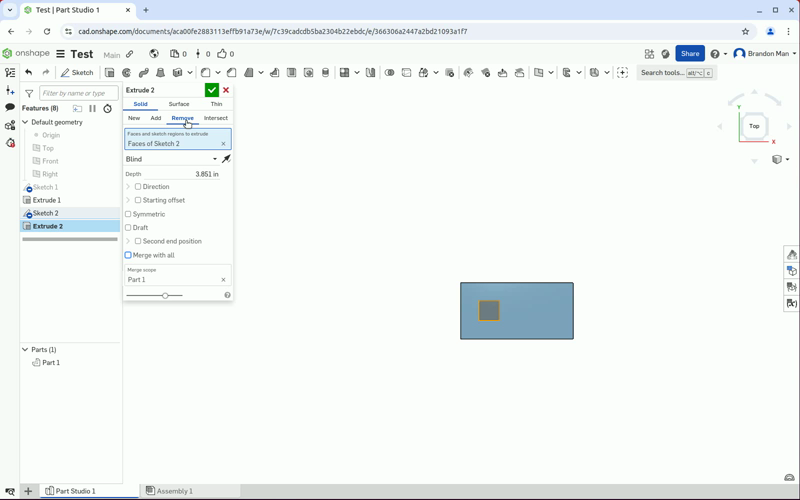
key(space)
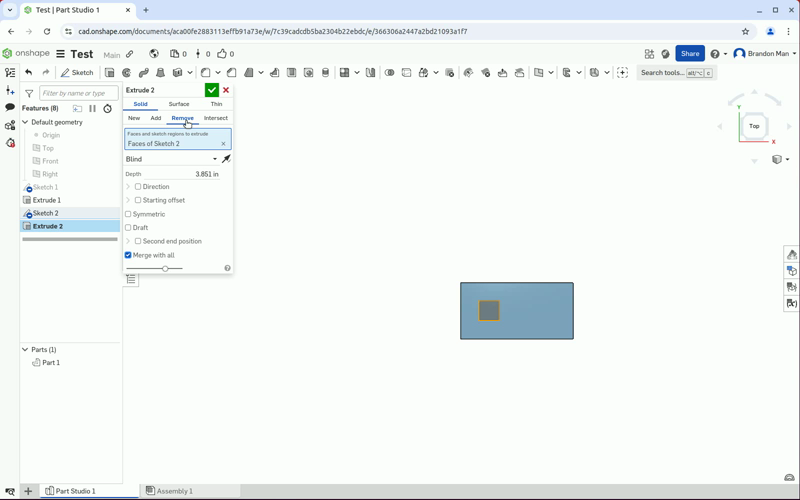
key(enter)
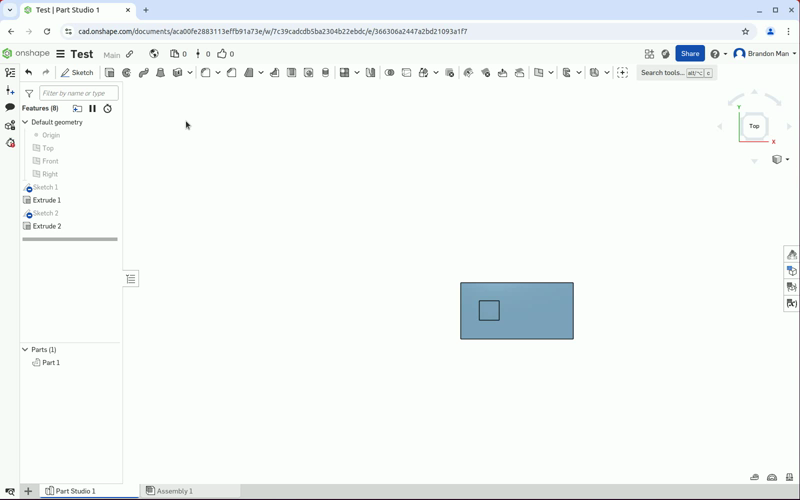
key(shift+h)
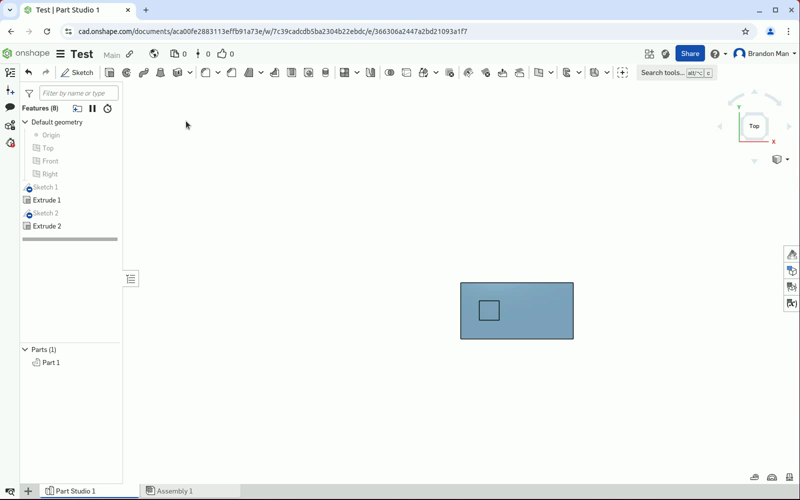
key(shift+h)
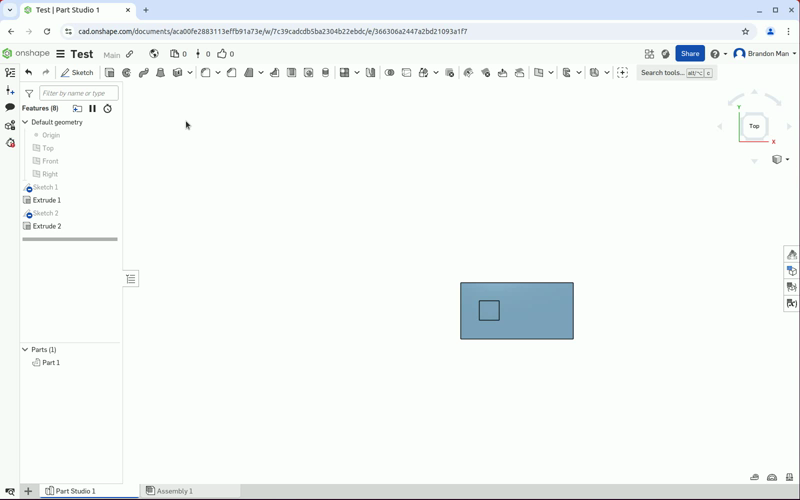
mouse_move(73, 189)
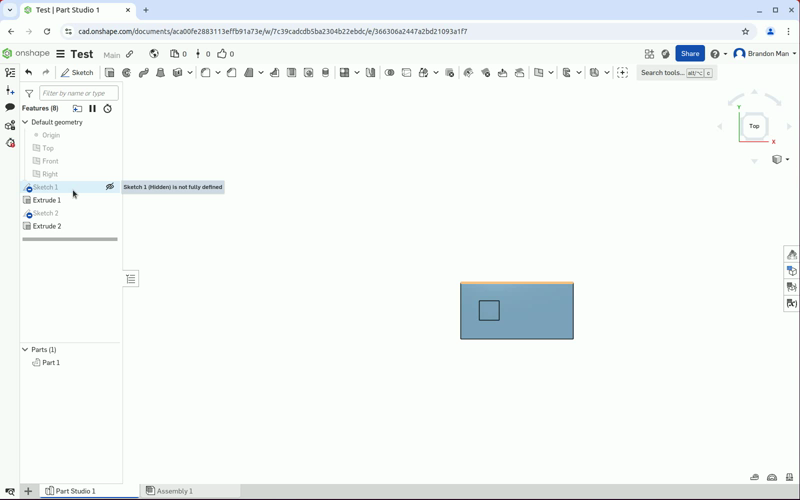
click(73, 189)
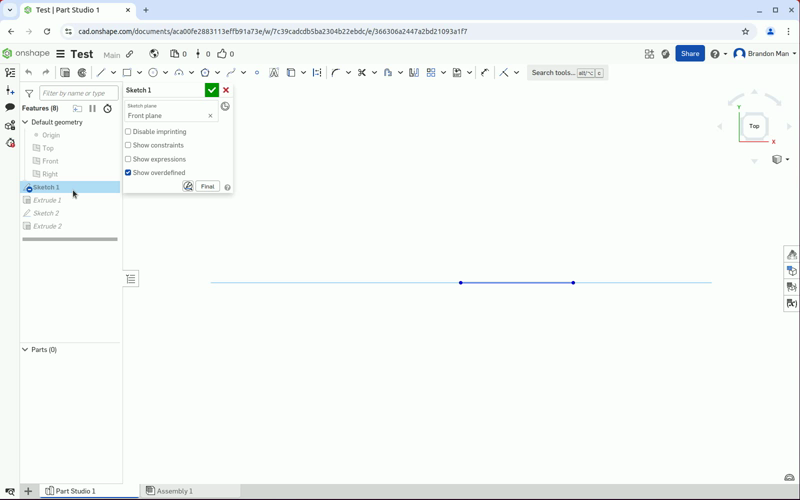
mouse_move(229, 92)
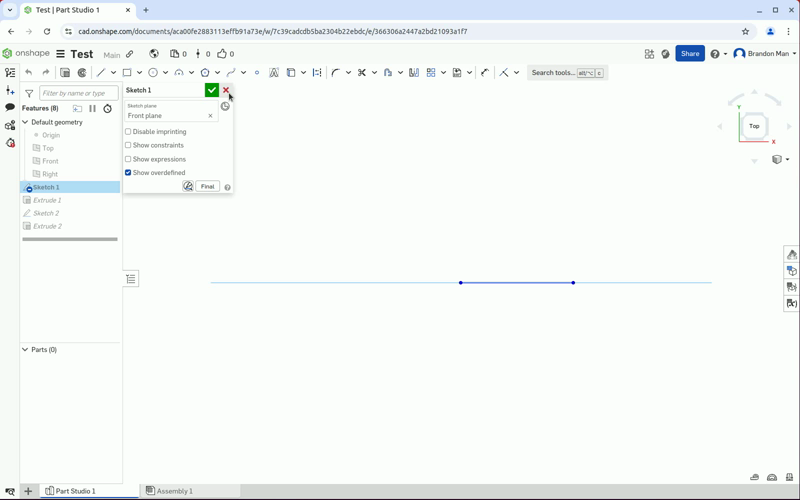
click(229, 92)
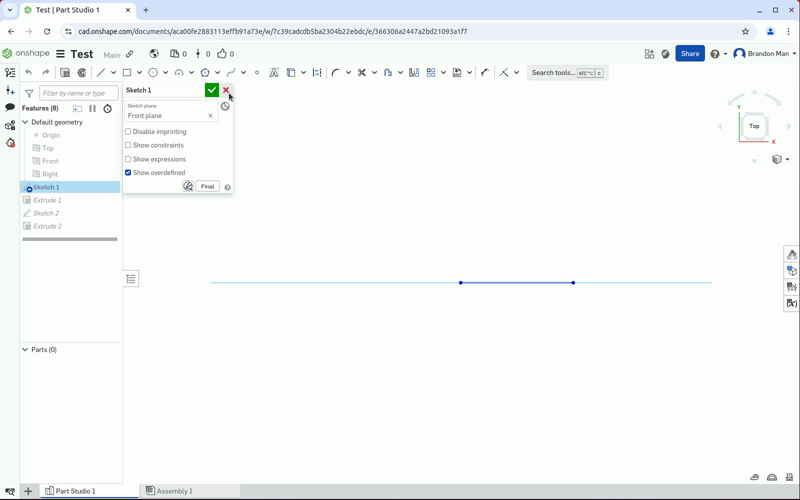
key(shift+s)
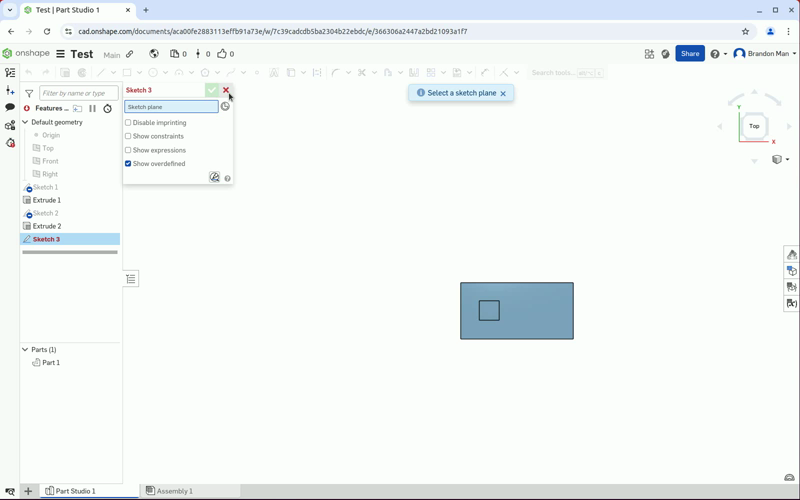
mouse_move(73, 150)
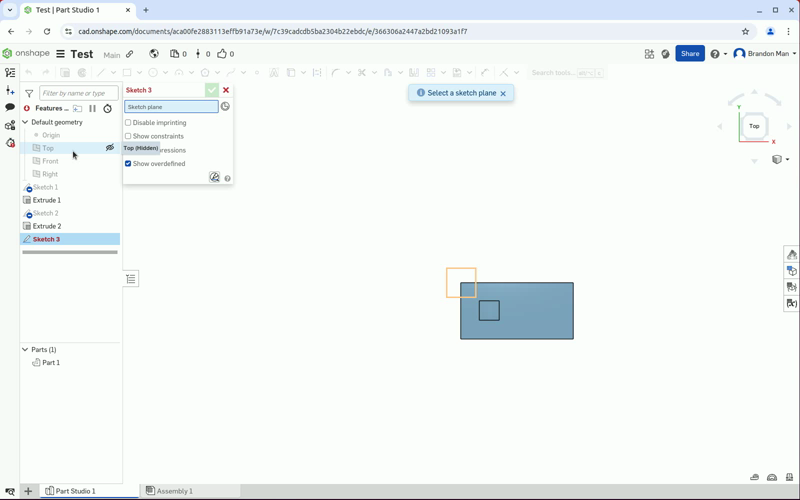
click(73, 150)
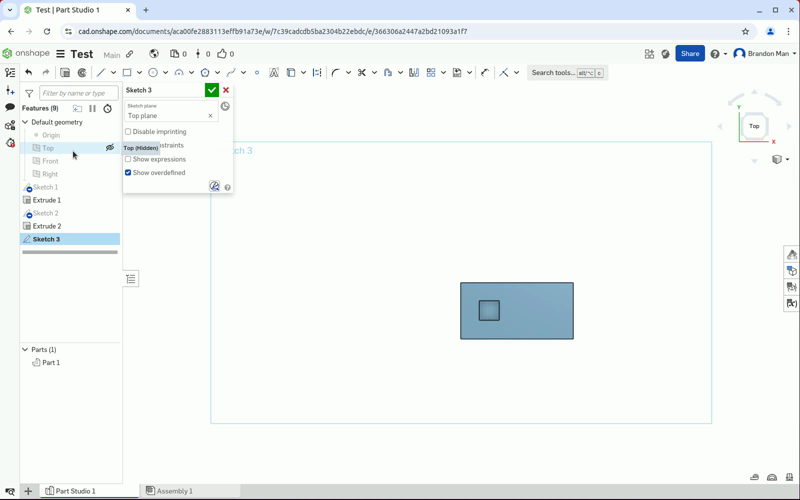
mouse_move(73, 352)
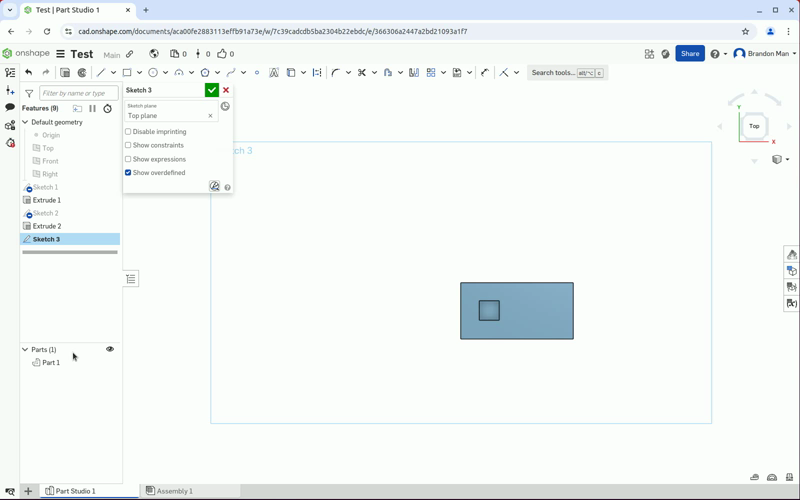
key(y)
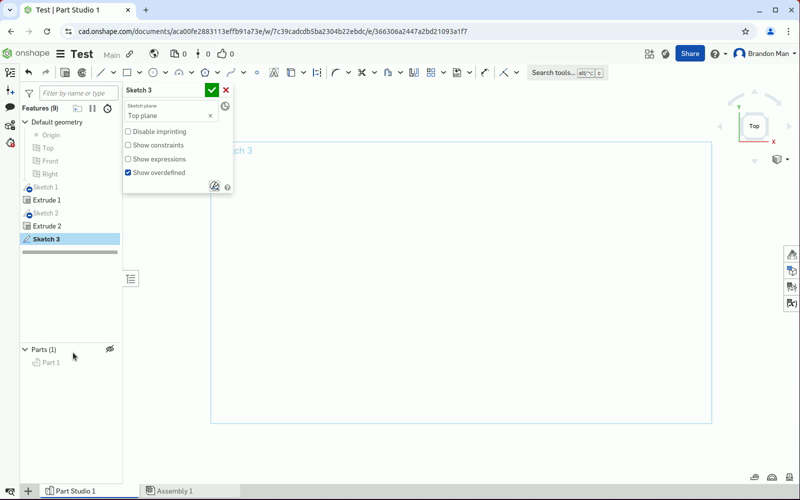
key(l)
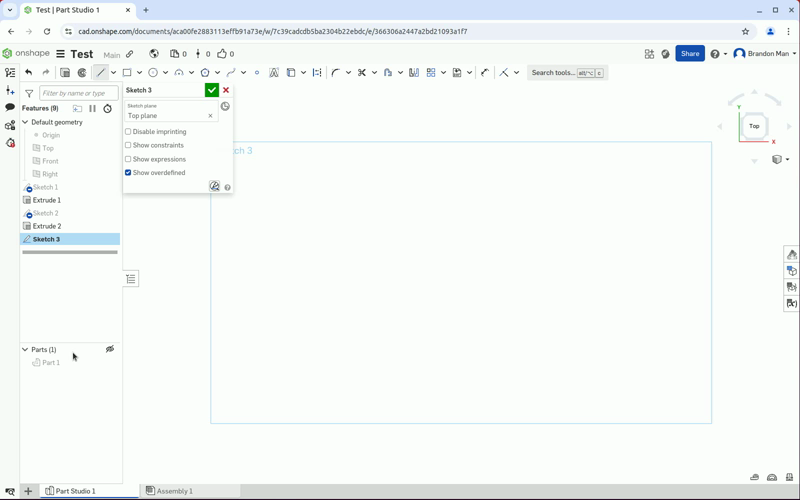
key_down(shift)
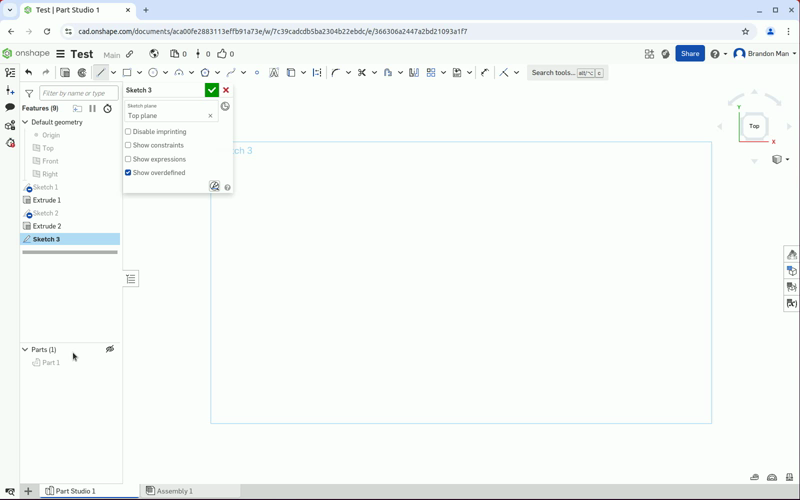
mouse_move(506, 320)
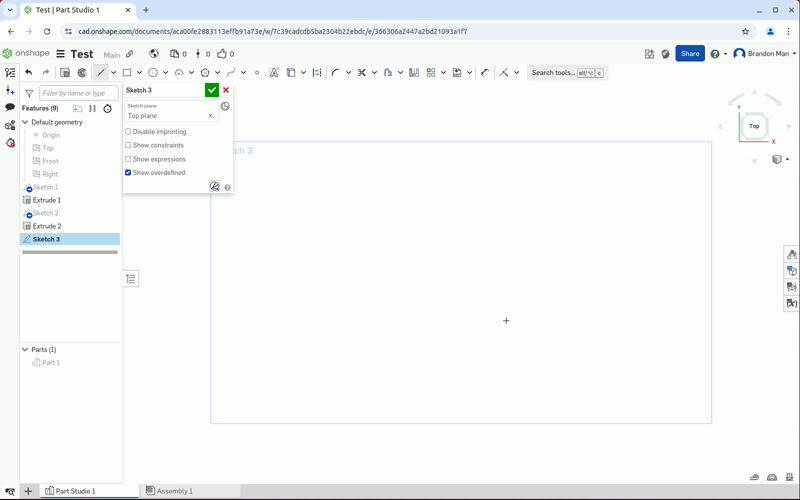
click(506, 320)
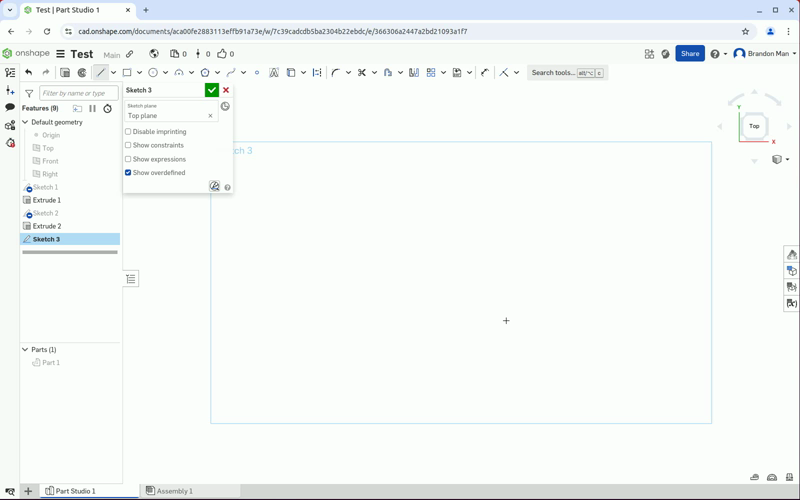
key_up(shift)
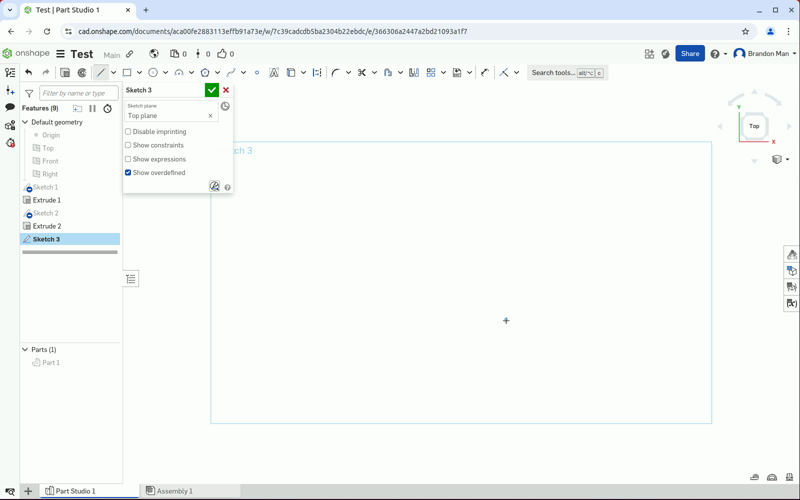
key_down(shift)
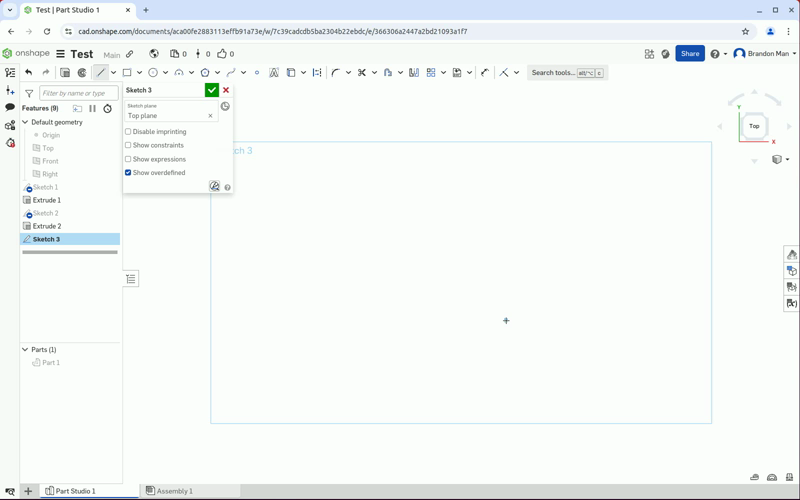
mouse_move(536, 320)
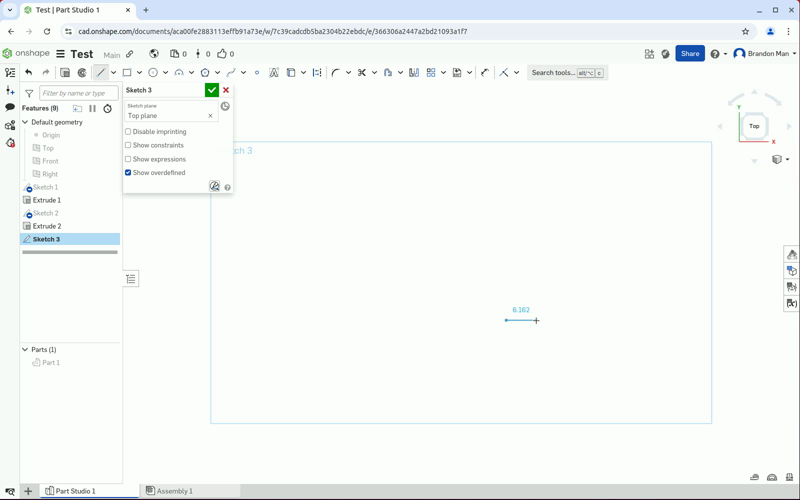
mouse_move(518, 320)
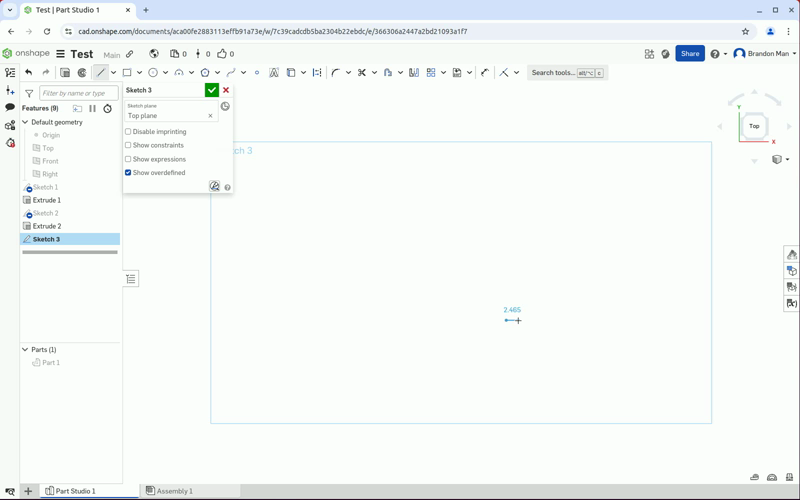
click(518, 320)
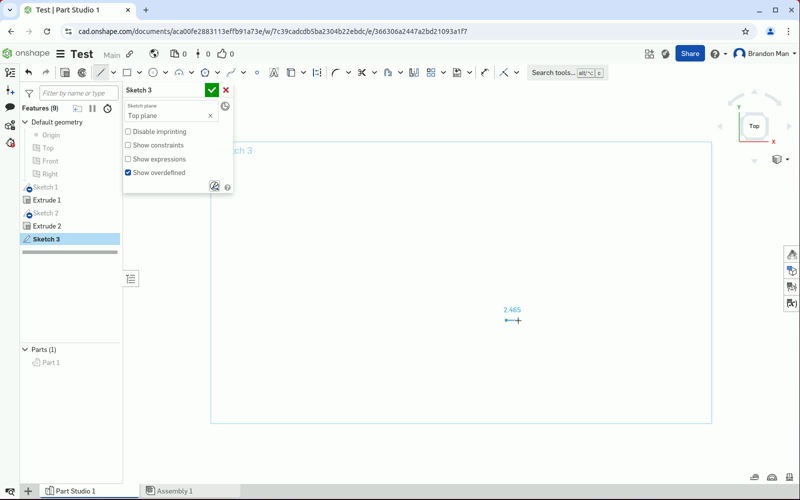
key_up(shift)
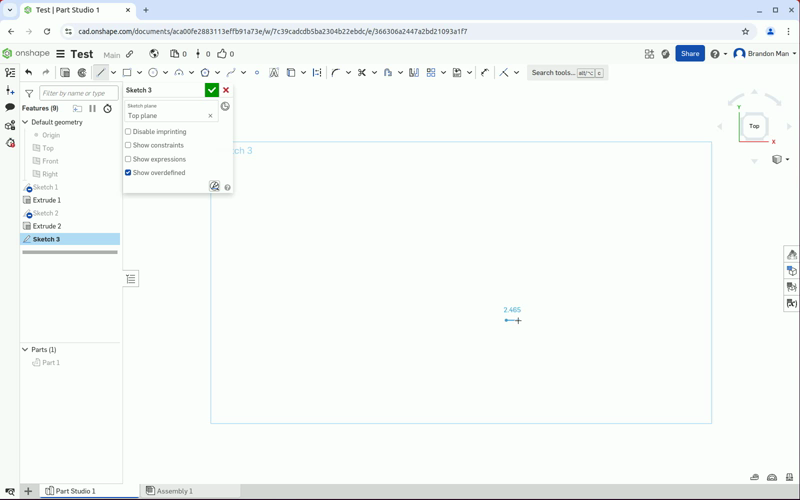
key_down(shift)
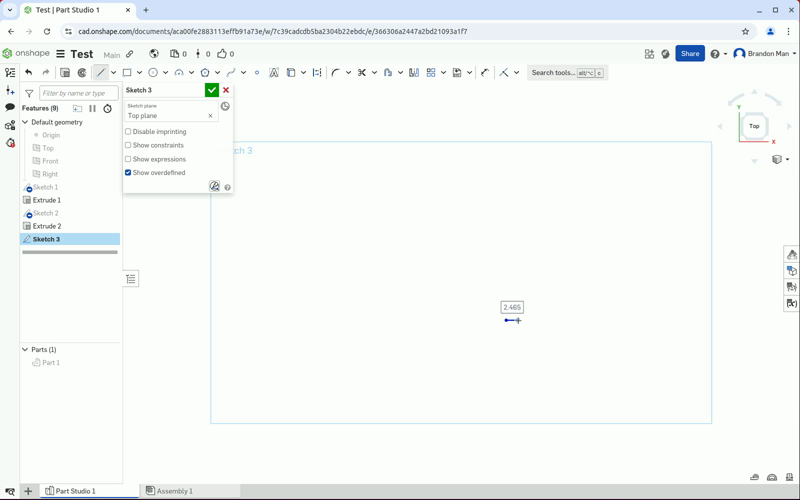
mouse_move(548, 320)
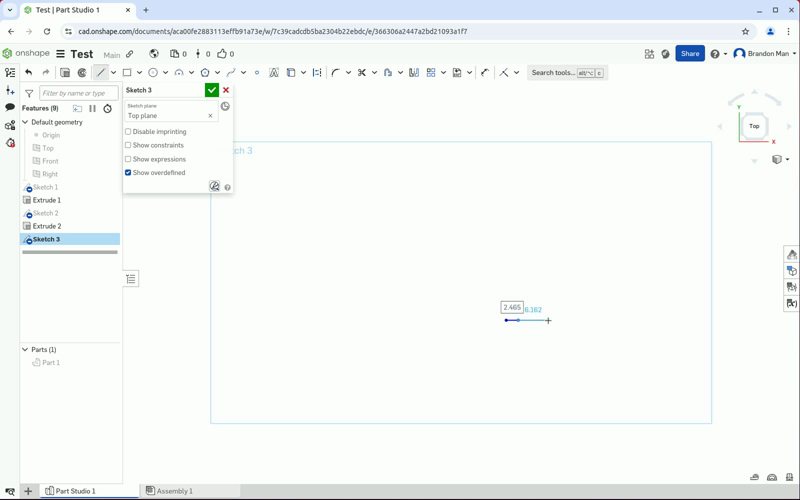
mouse_move(518, 310)
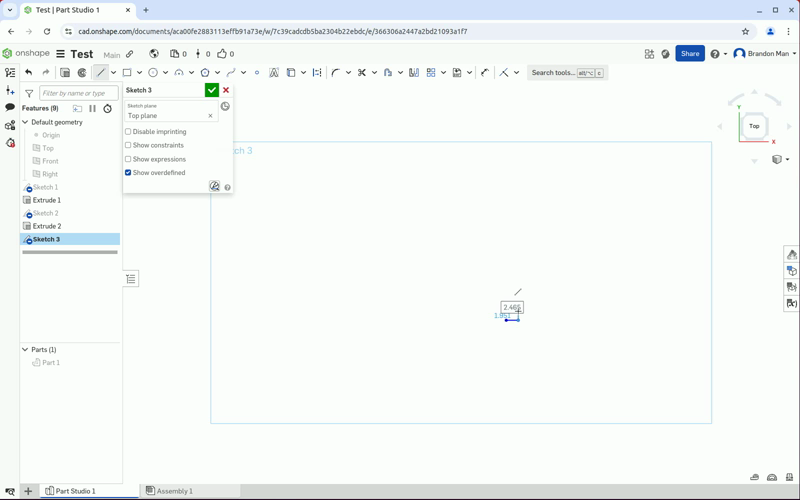
click(518, 310)
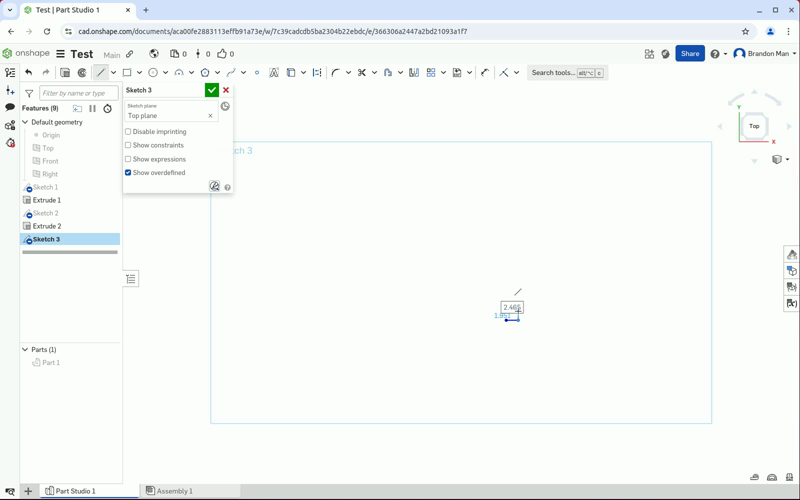
key_up(shift)
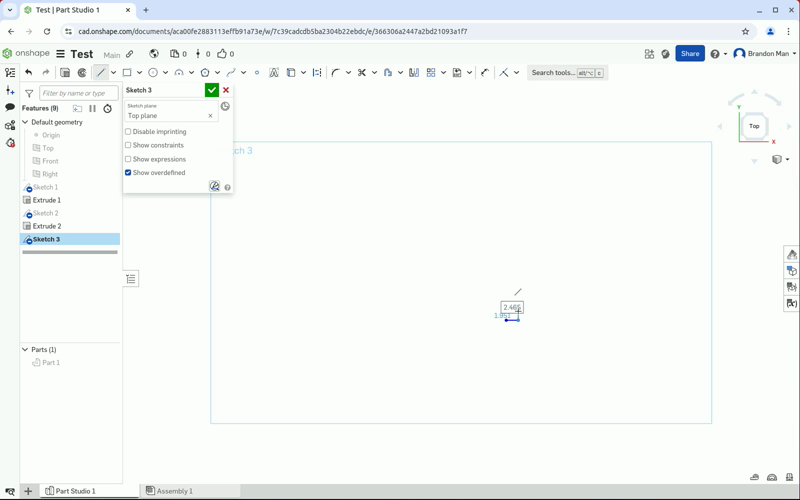
key_down(shift)
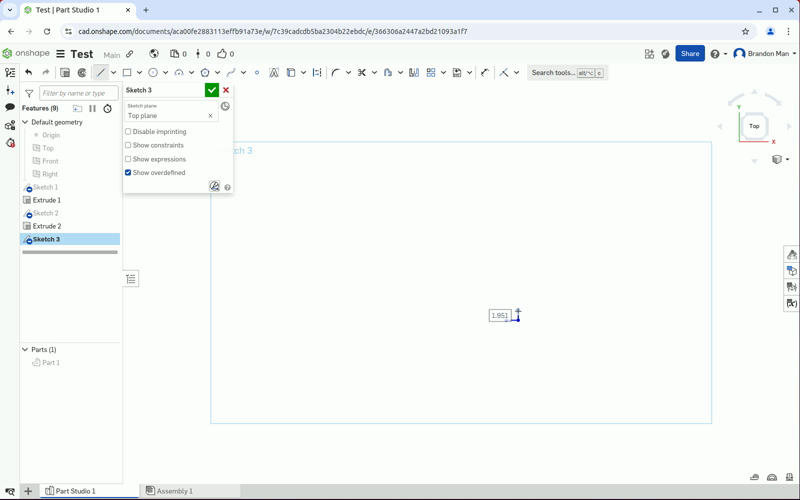
mouse_move(548, 310)
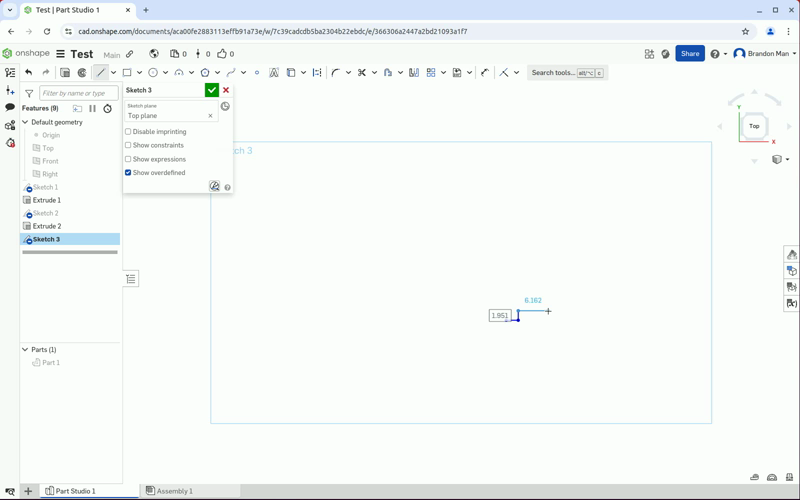
mouse_move(518, 300)
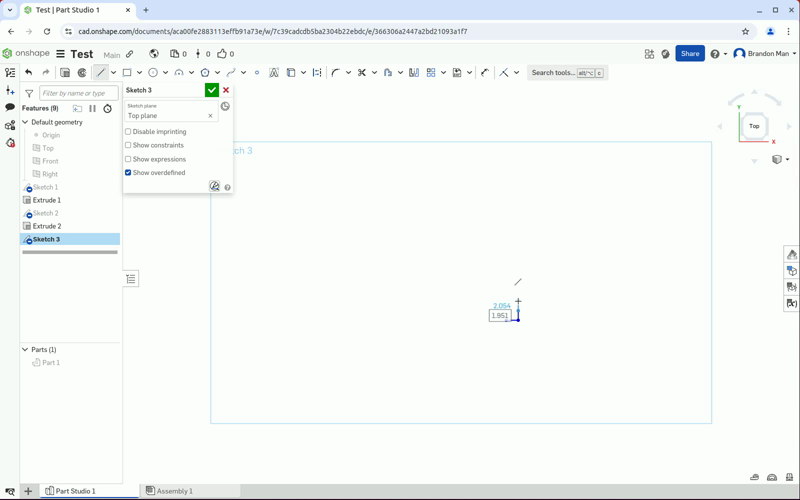
click(518, 300)
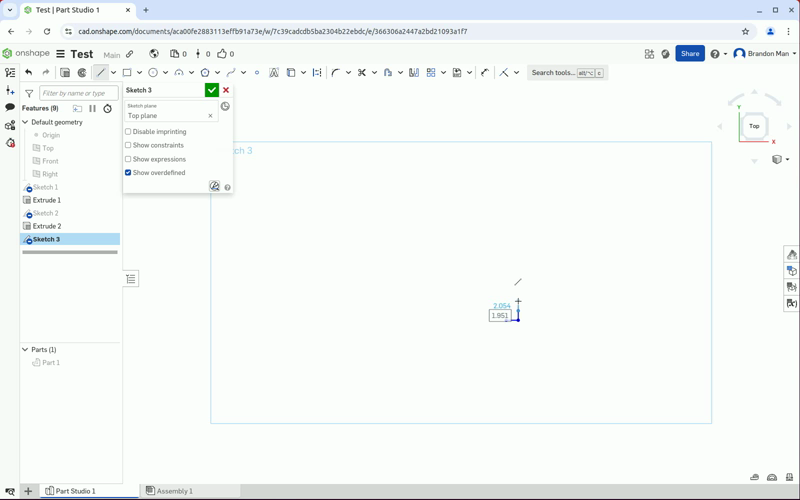
key_up(shift)
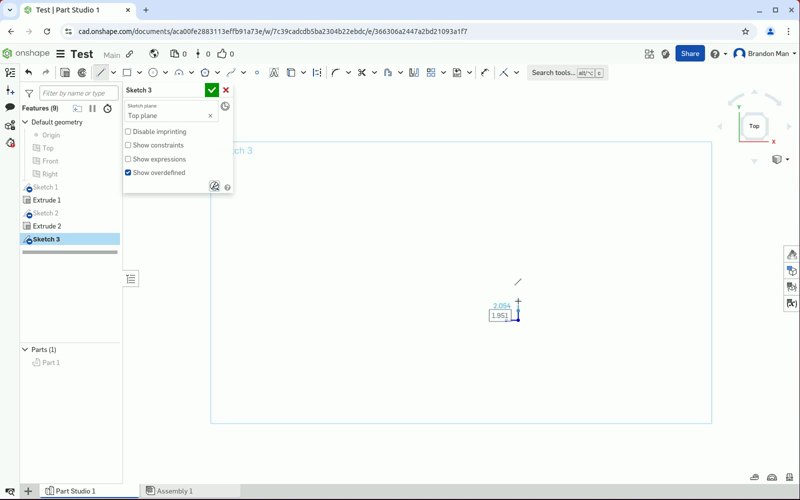
mouse_move(548, 300)
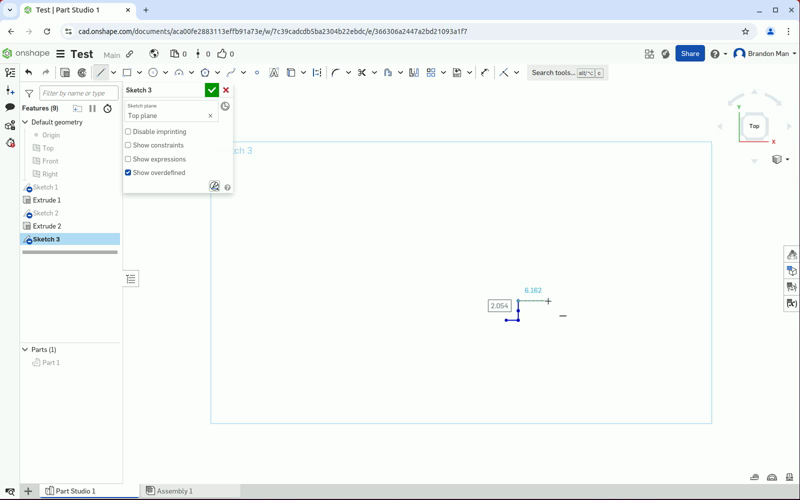
key_down(shift)
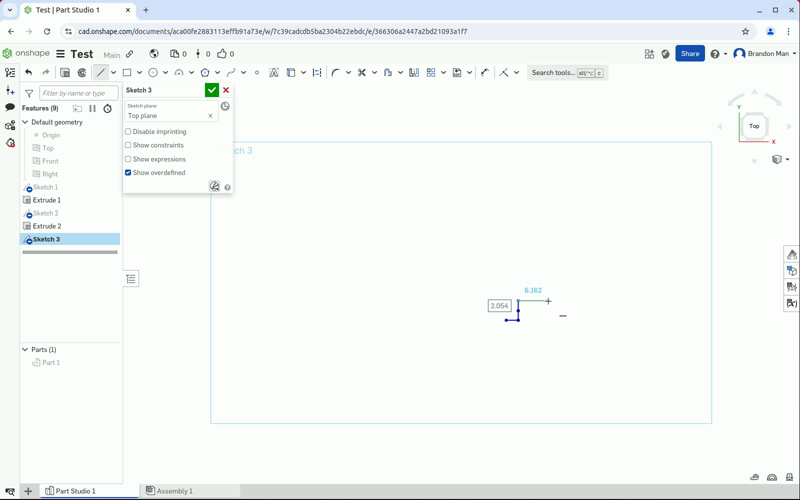
mouse_move(506, 320)
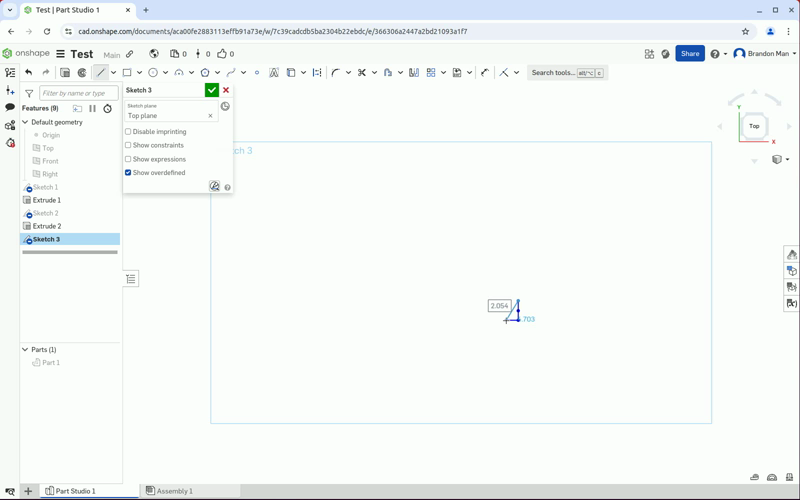
key_up(shift)
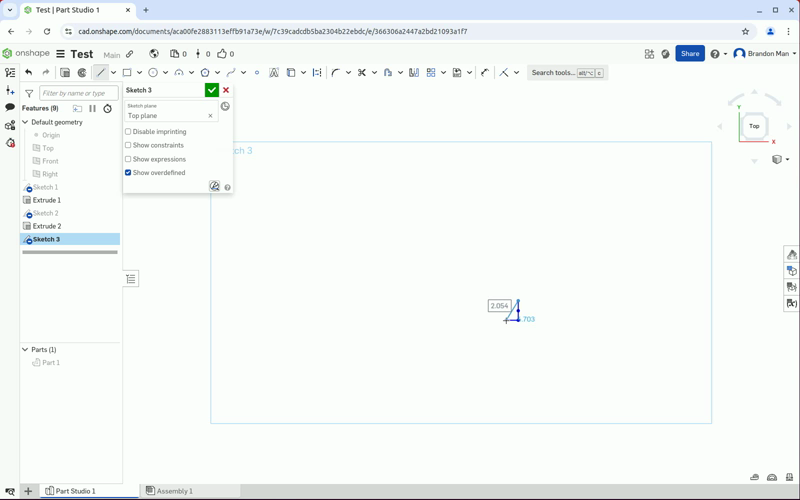
click(506, 320)
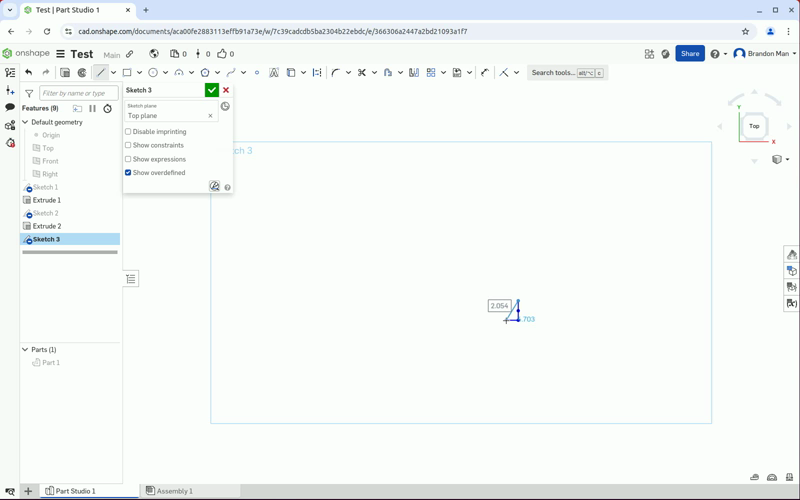
key(esc)
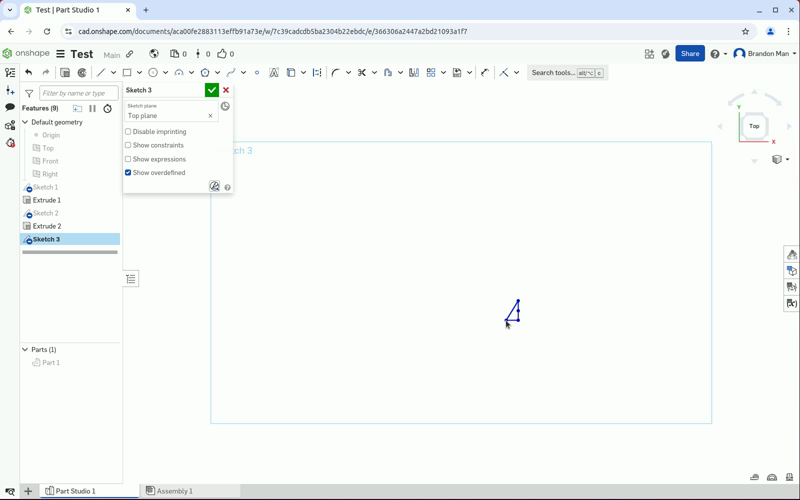
mouse_move(516, 319)
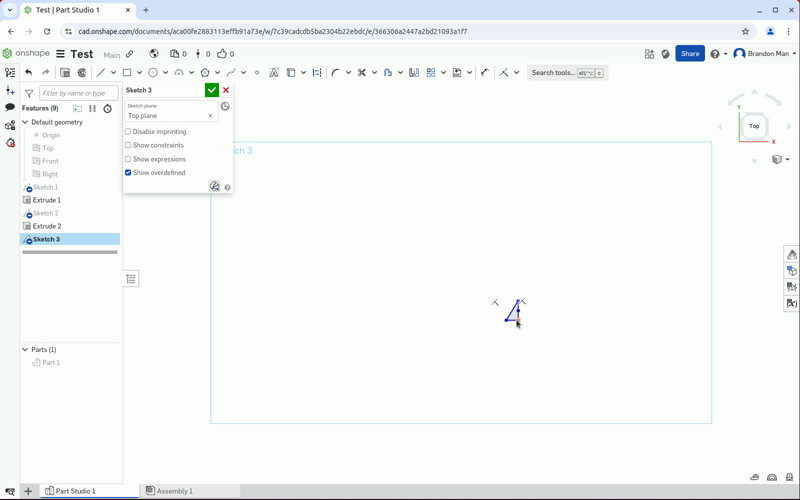
scroll(6)
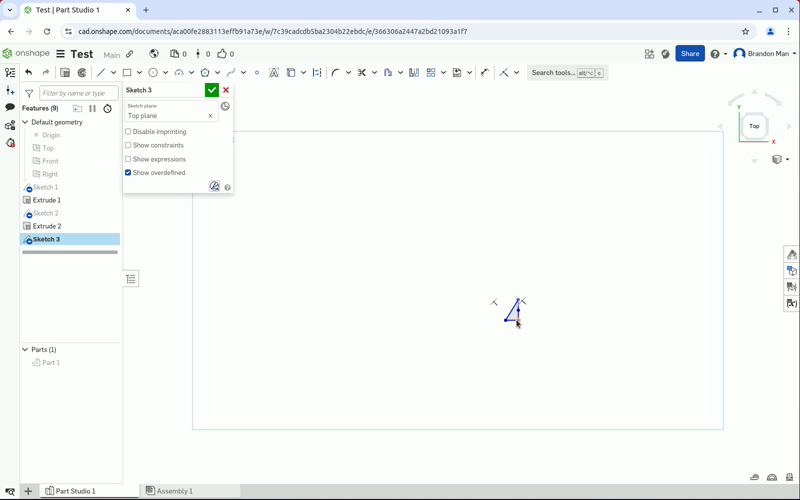
scroll(6)
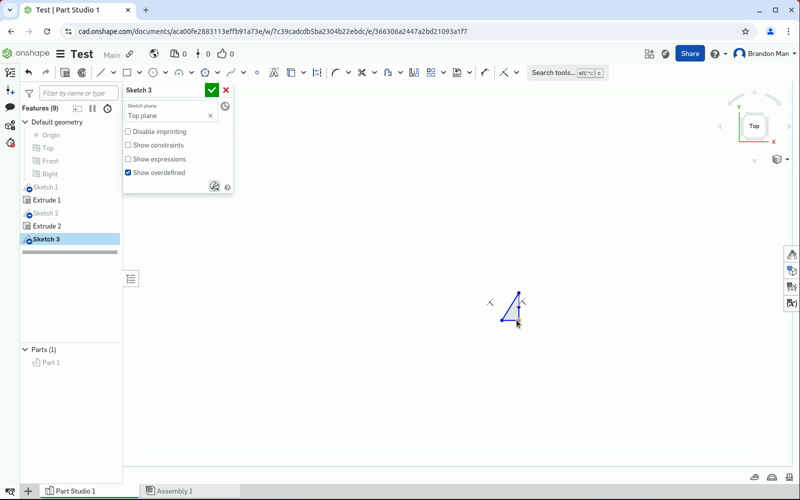
scroll(6)
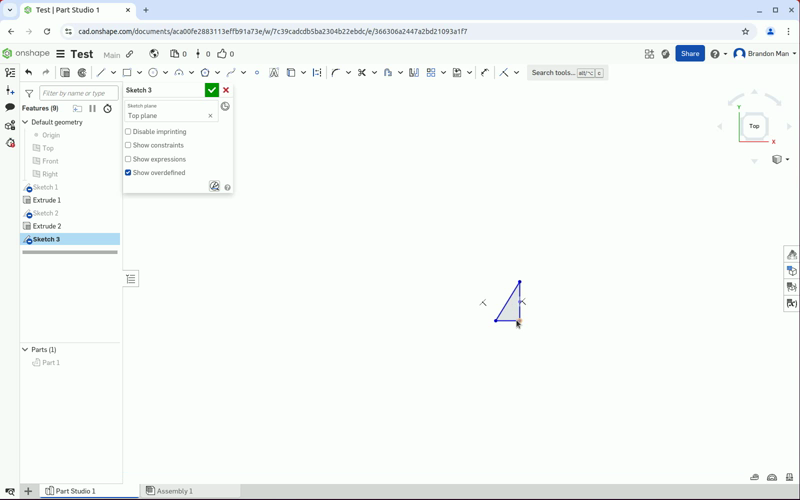
scroll(6)
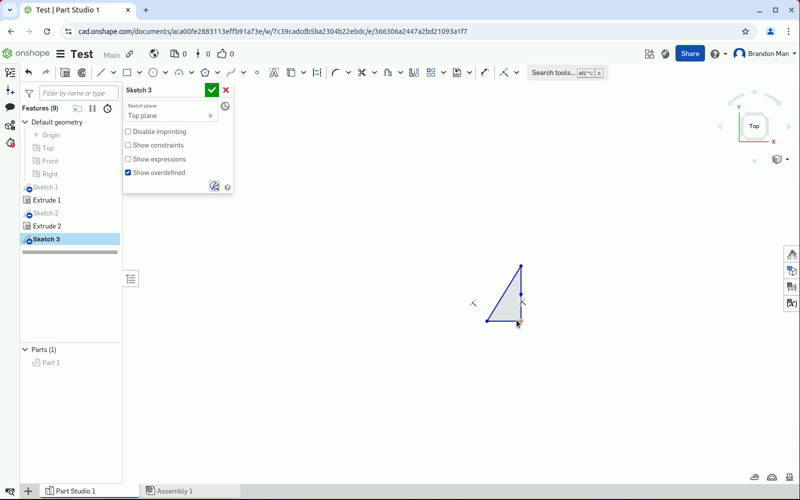
scroll(6)
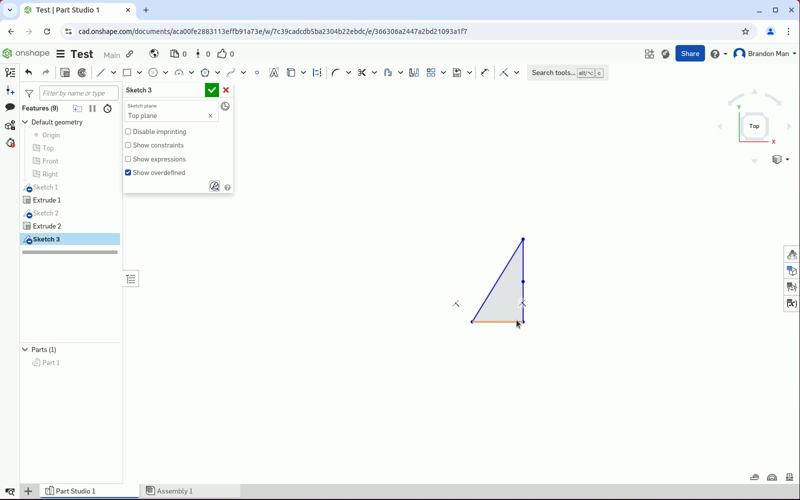
scroll(6)
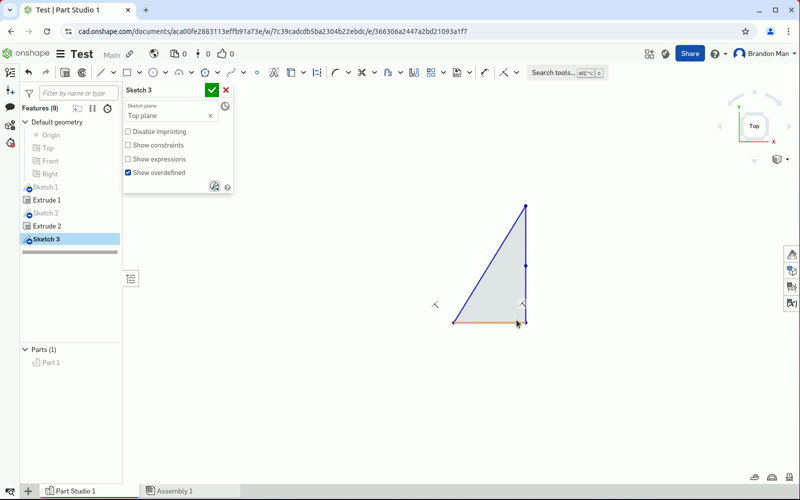
scroll(6)
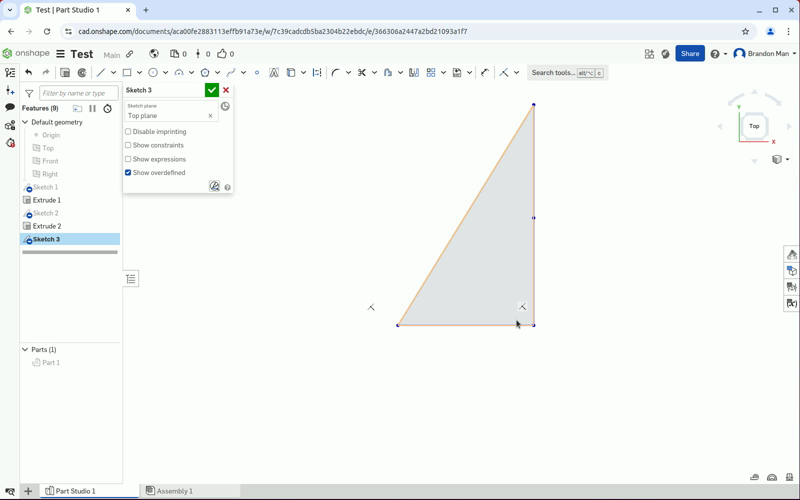
click(516, 319)
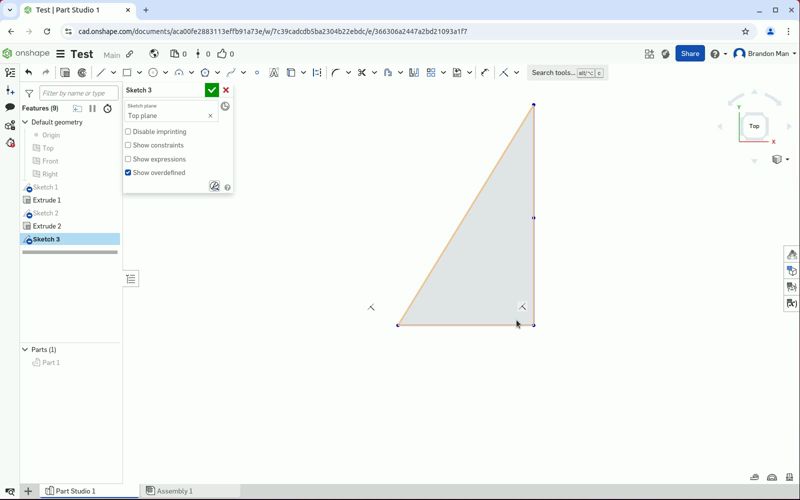
scroll(-6)
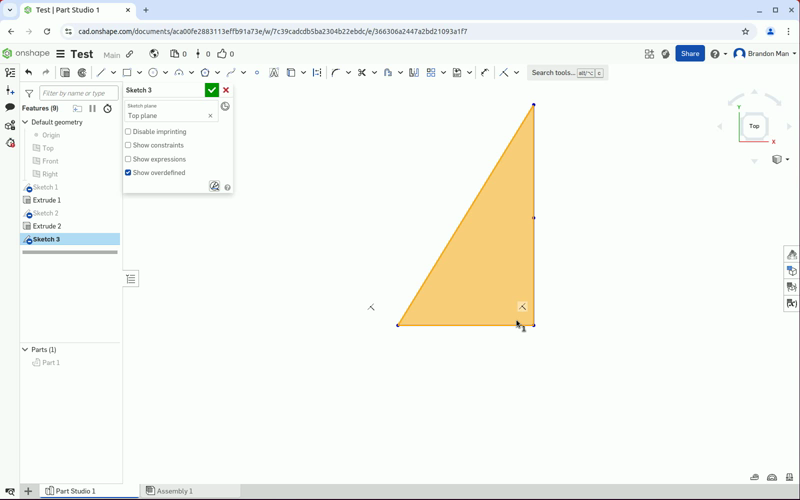
scroll(-6)
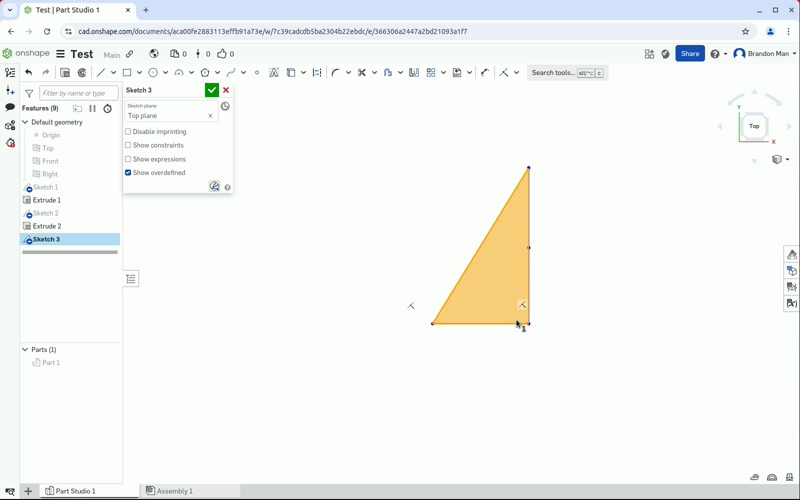
scroll(-6)
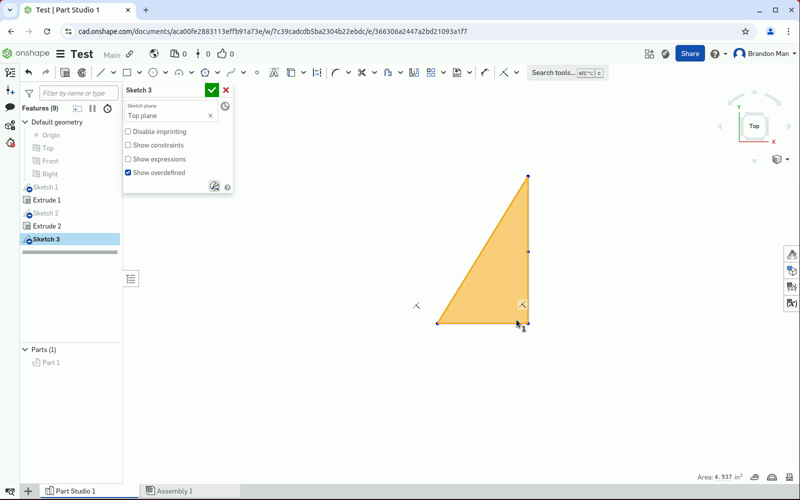
scroll(-6)
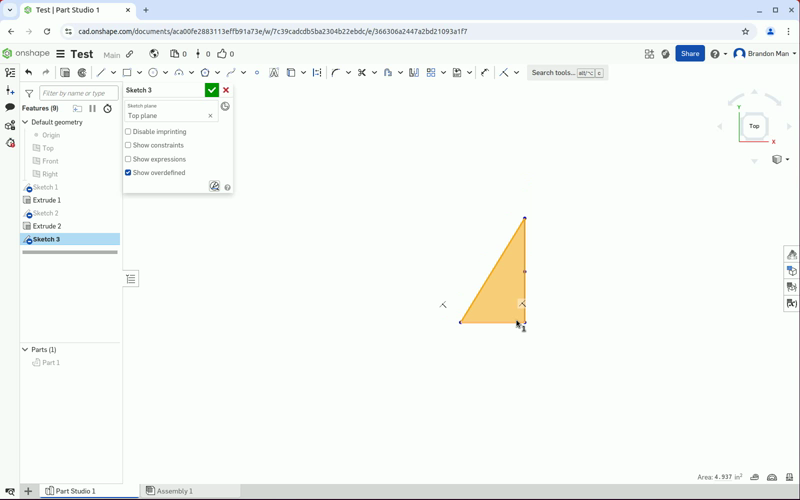
scroll(-6)
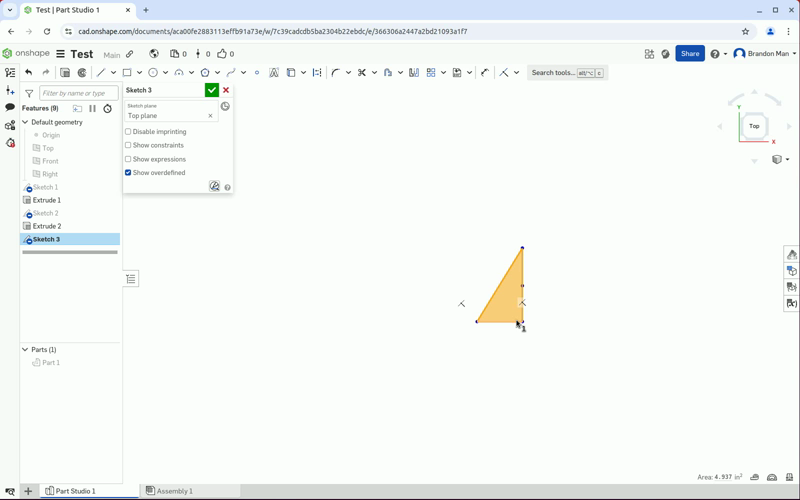
scroll(-6)
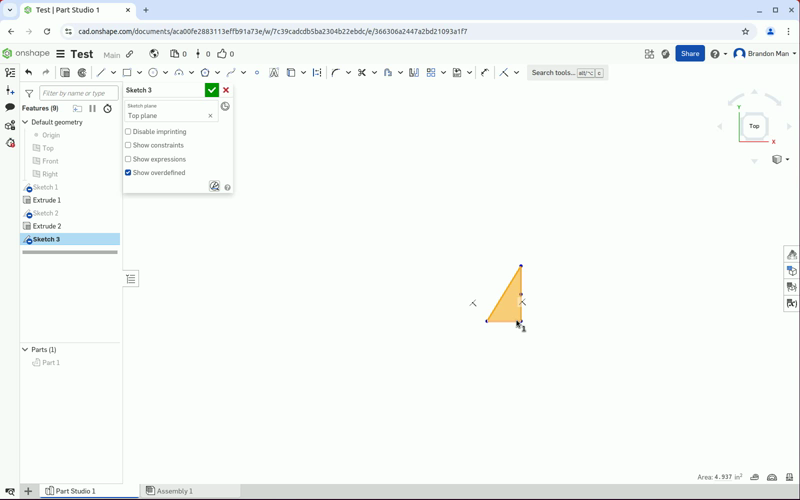
scroll(-6)
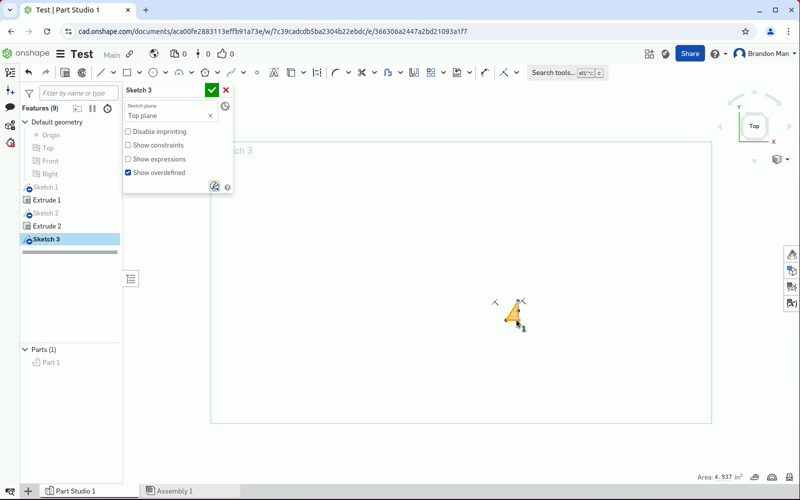
mouse_move(73, 352)
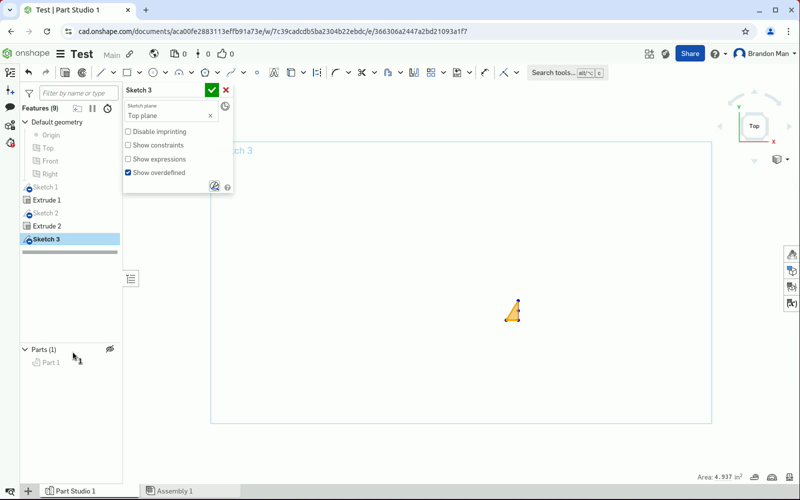
key(shift+y)
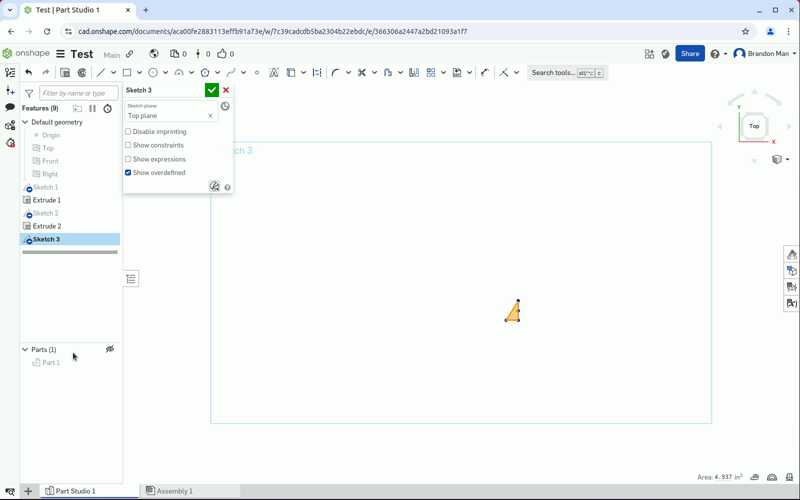
key(shift+e)
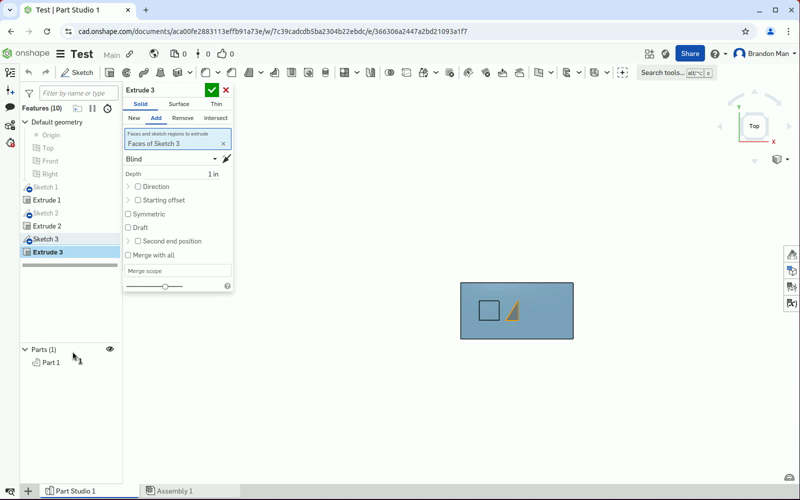
mouse_move(143, 106)
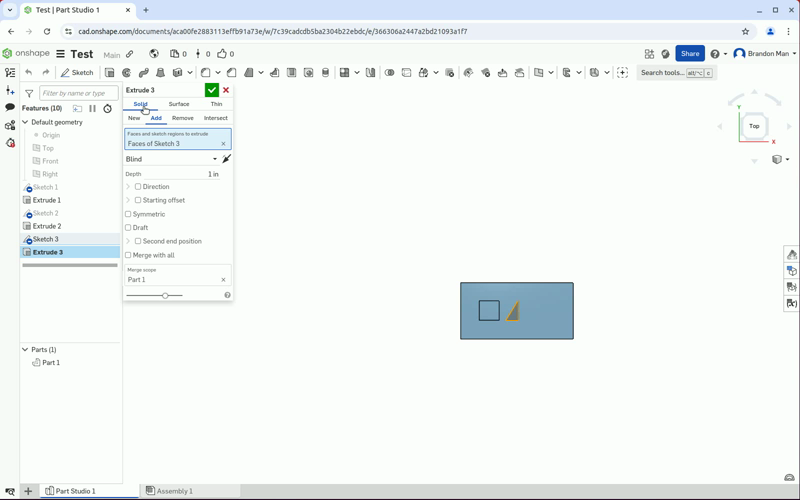
click(143, 106)
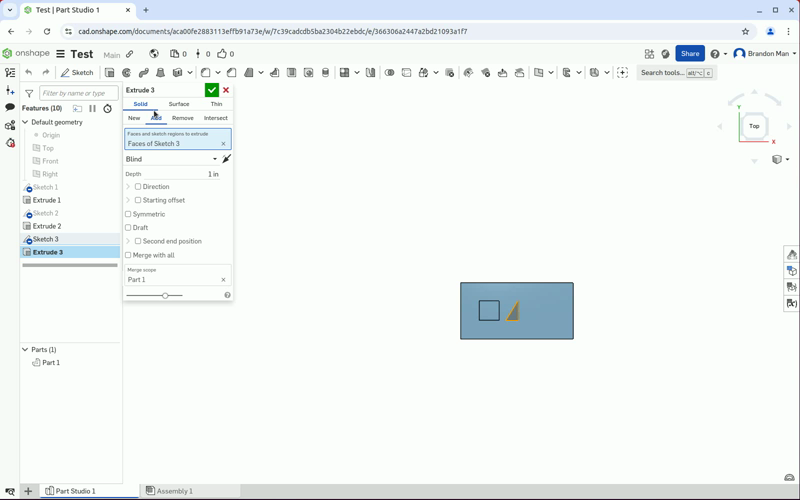
mouse_move(186, 120)
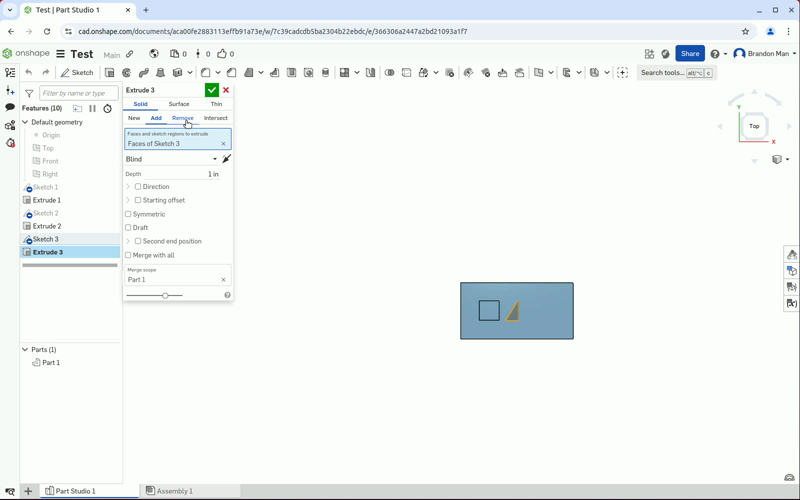
click(186, 120)
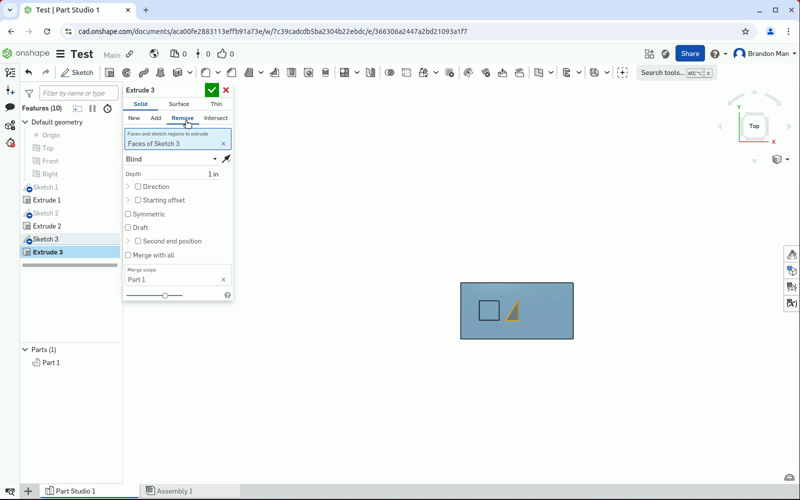
key(tab, 4)
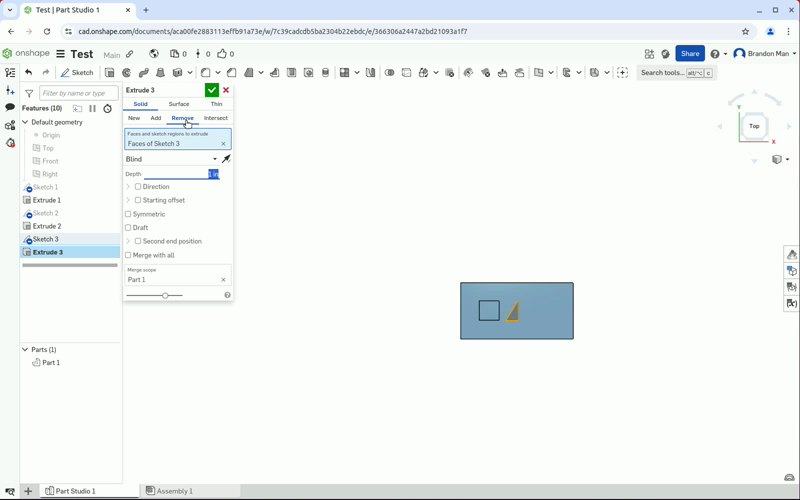
text(3.851)
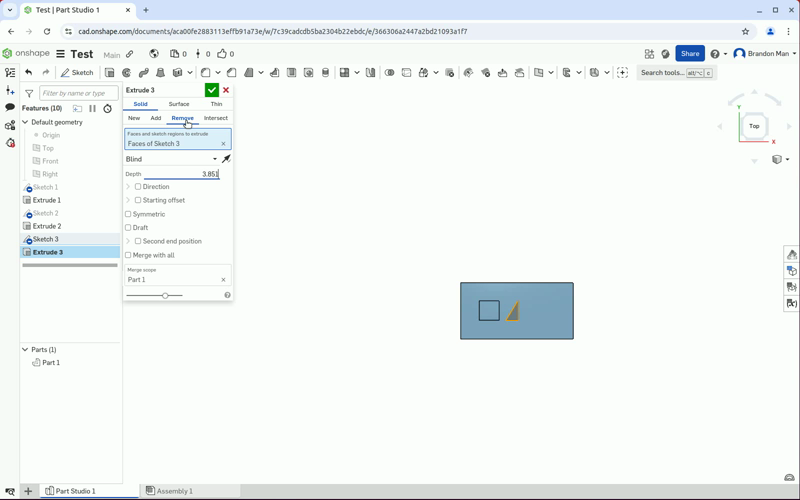
key(tab, 6)
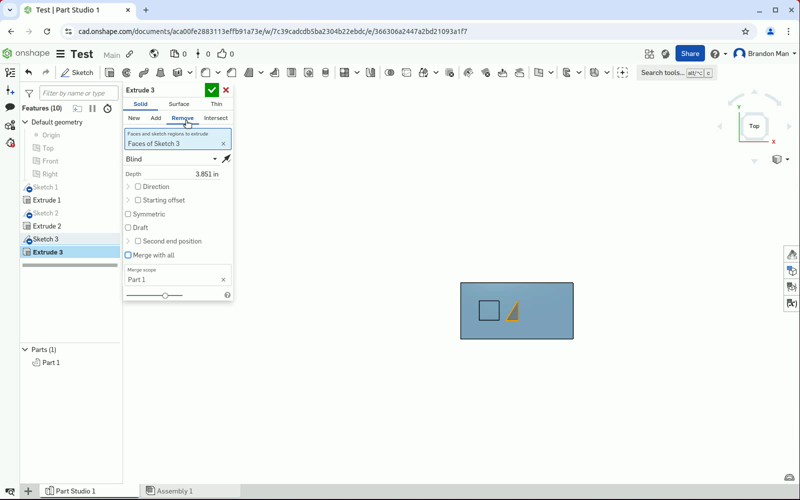
key(space)
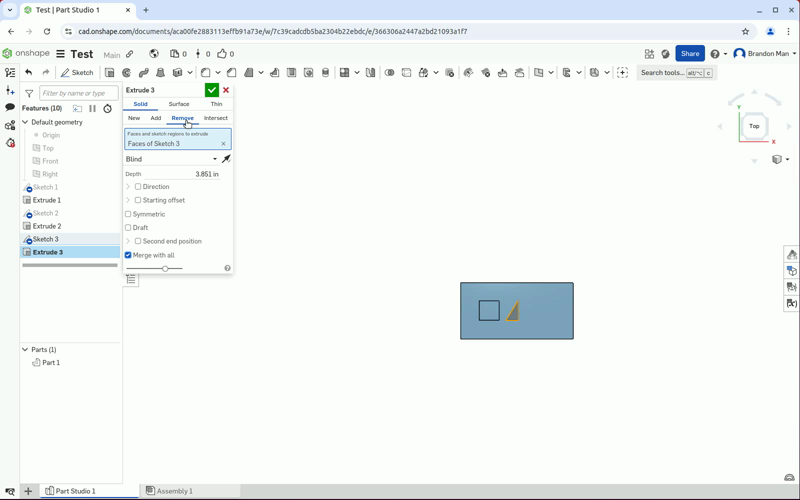
key(enter)
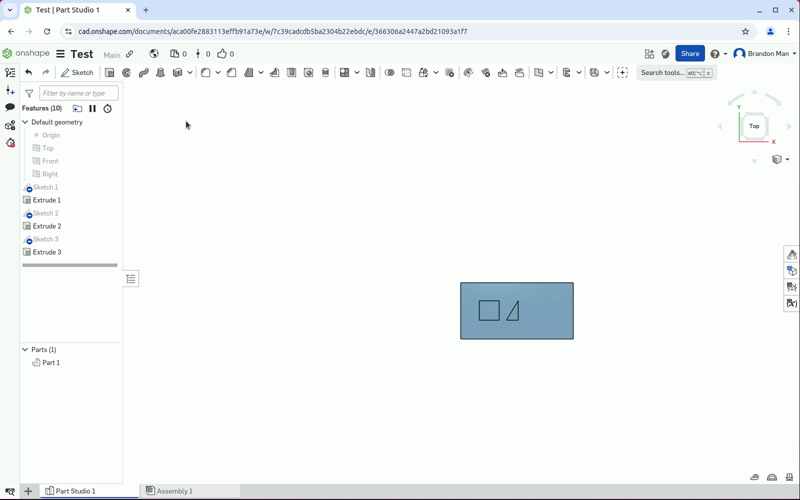
key(shift+h)
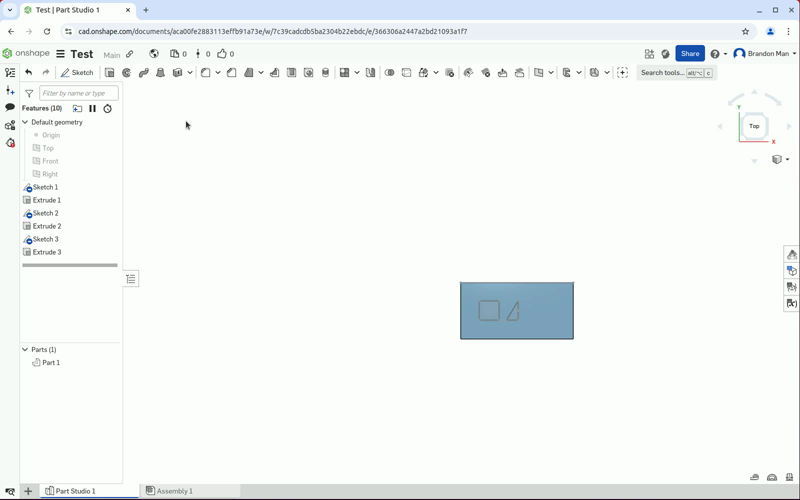
key(shift+h)
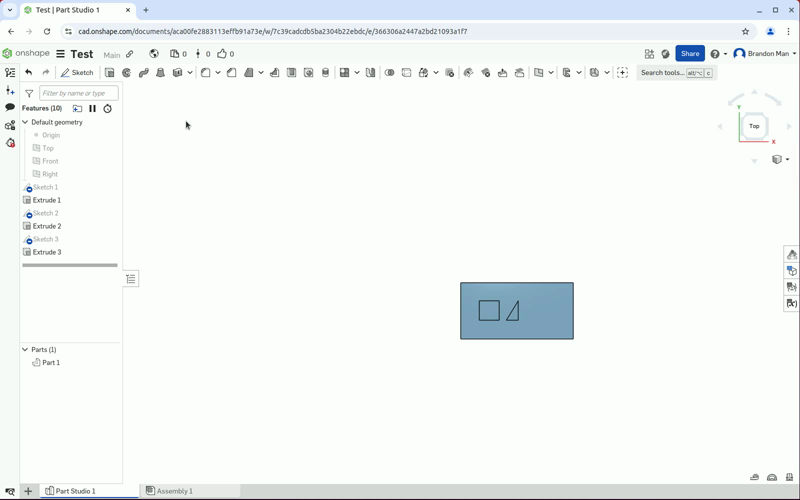
mouse_move(73, 189)
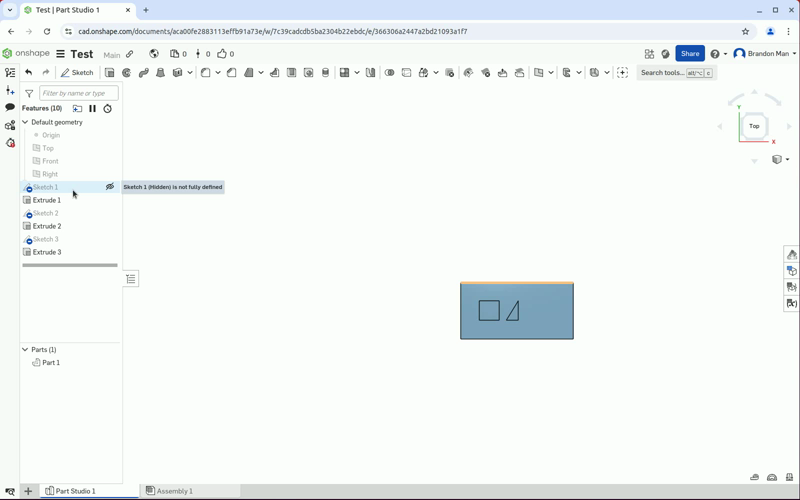
click(73, 189)
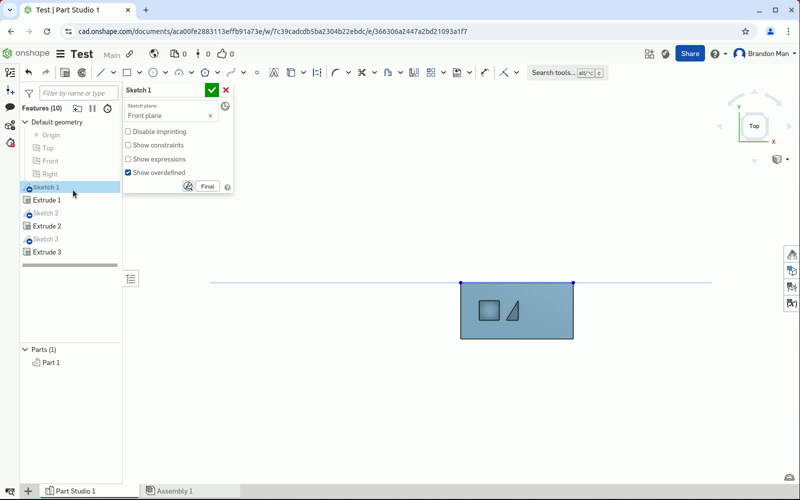
mouse_move(229, 92)
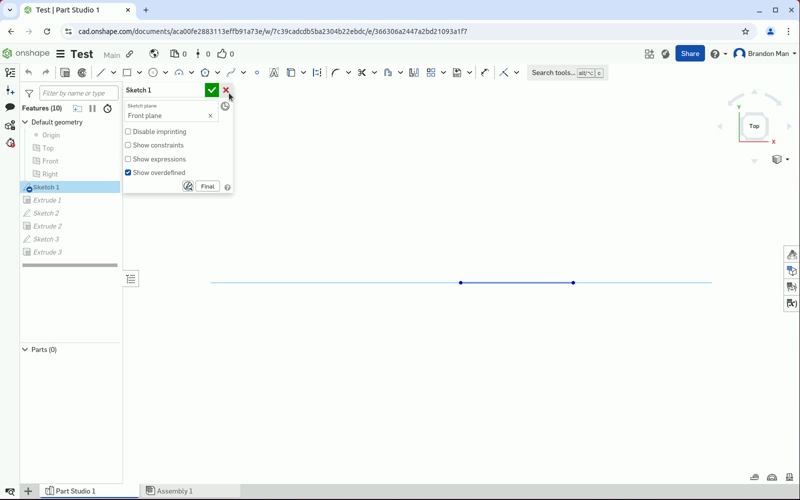
click(229, 92)
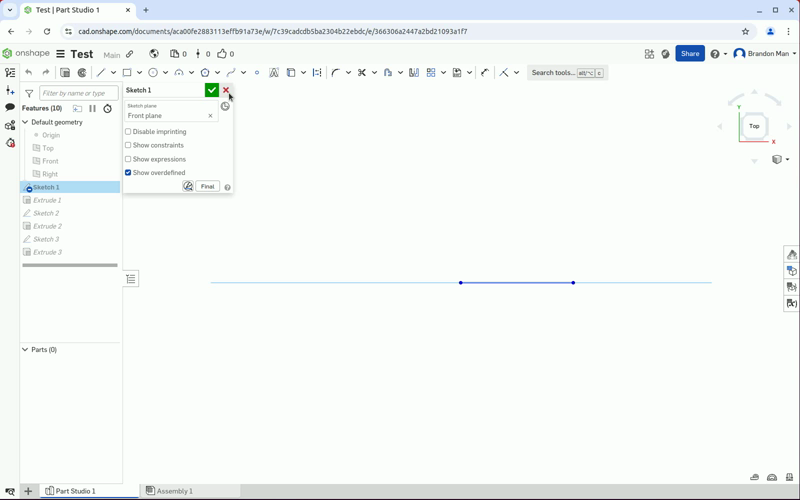
key(shift+s)
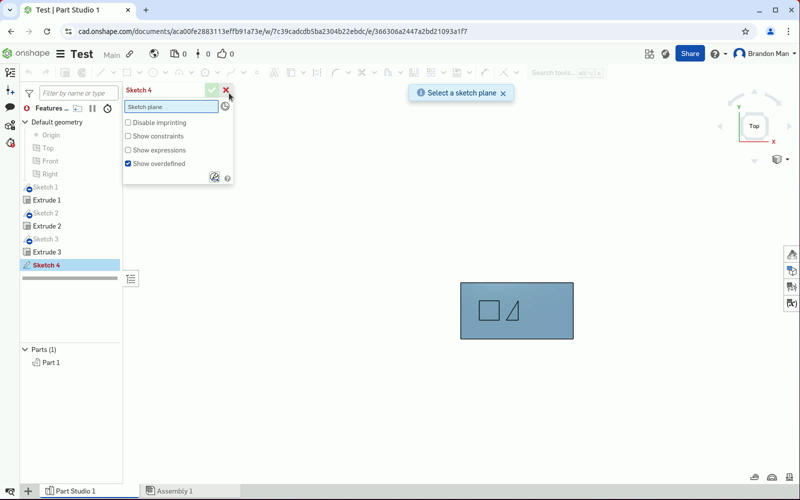
mouse_move(73, 150)
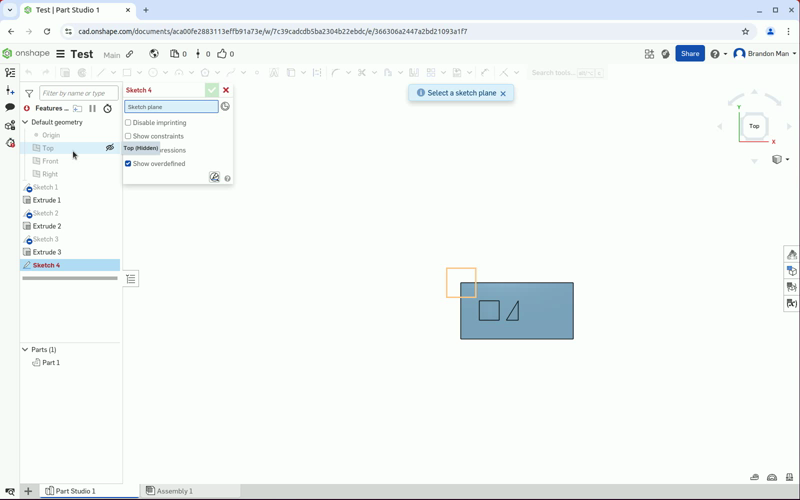
click(73, 150)
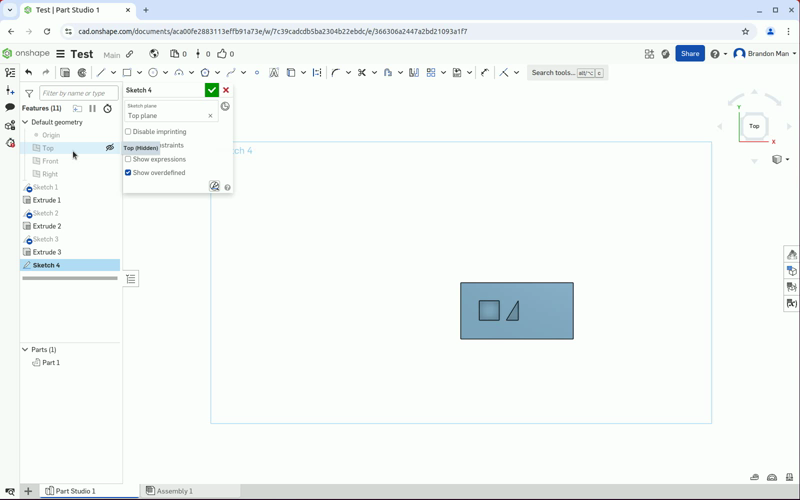
mouse_move(73, 352)
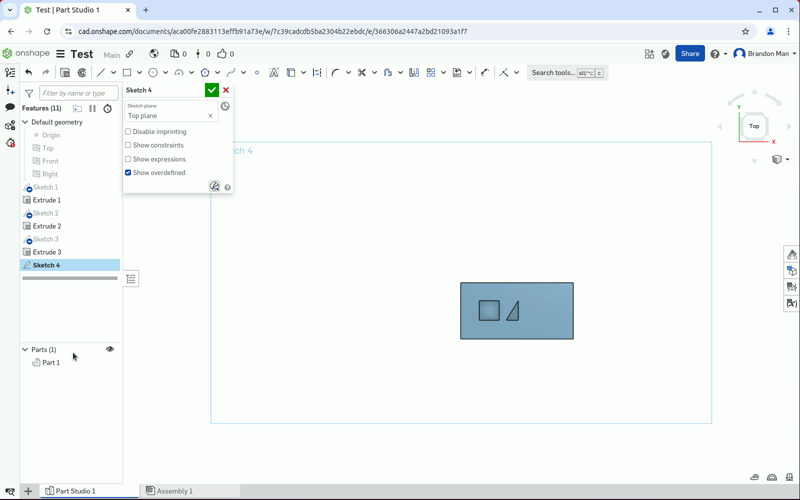
key(y)
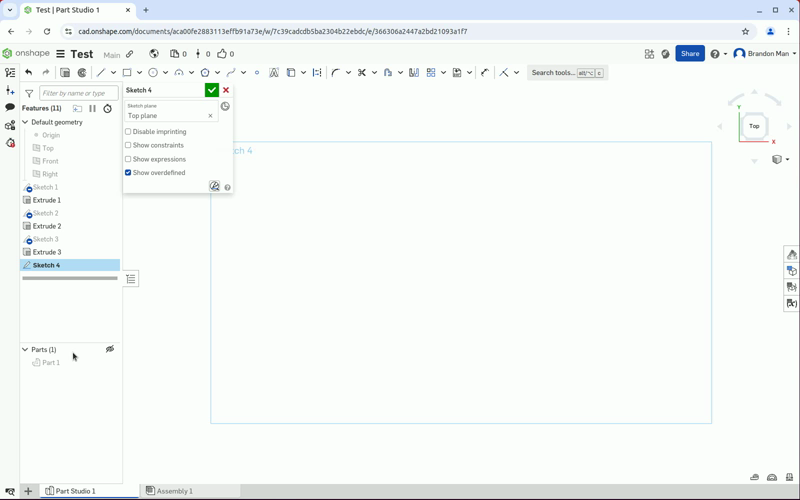
key(l)
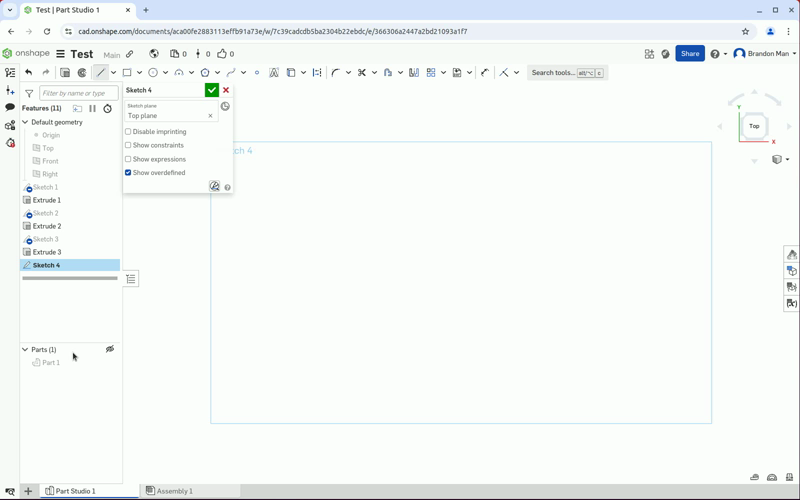
key_down(shift)
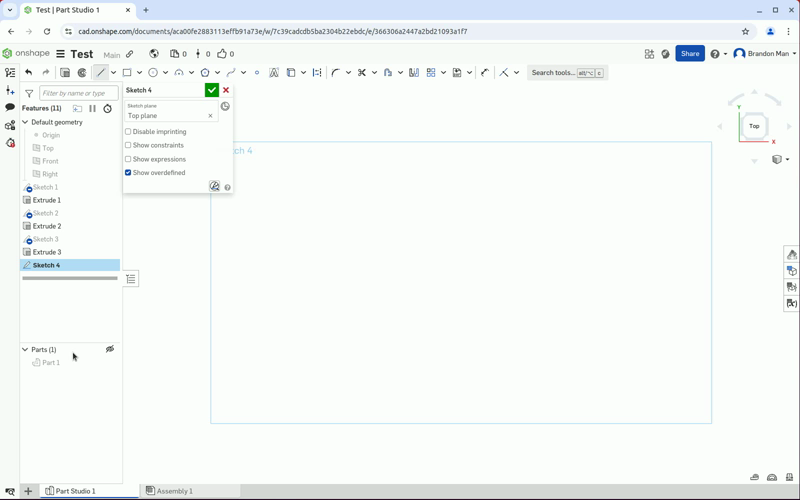
mouse_move(516, 320)
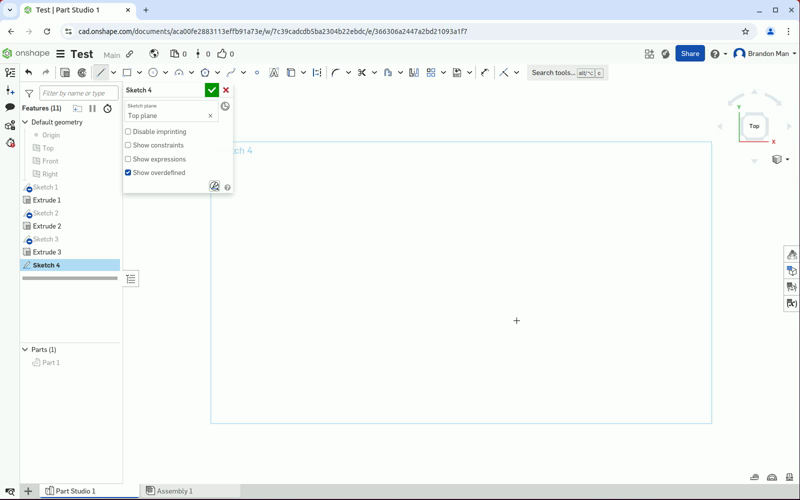
click(516, 320)
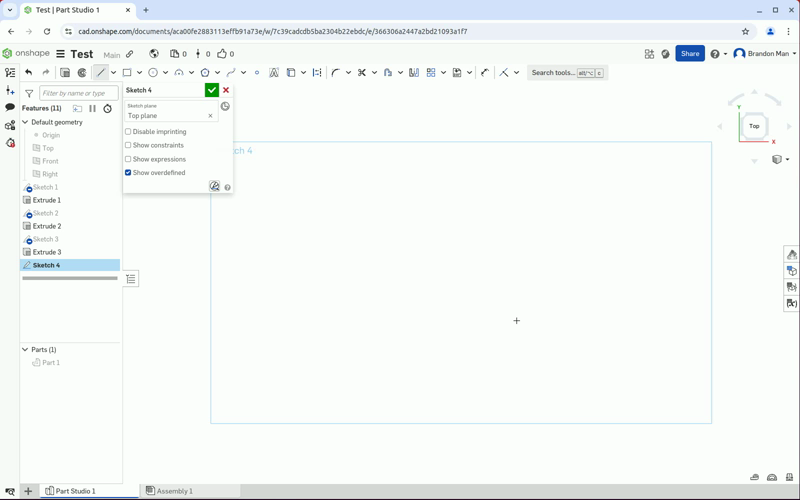
key_up(shift)
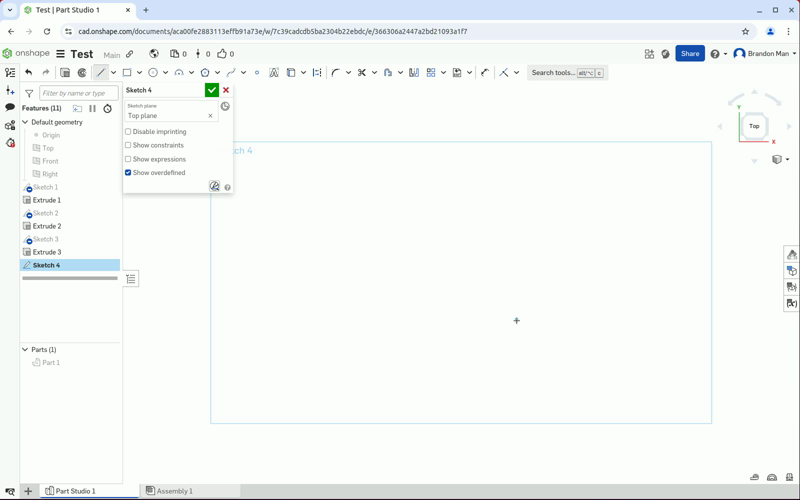
key_down(shift)
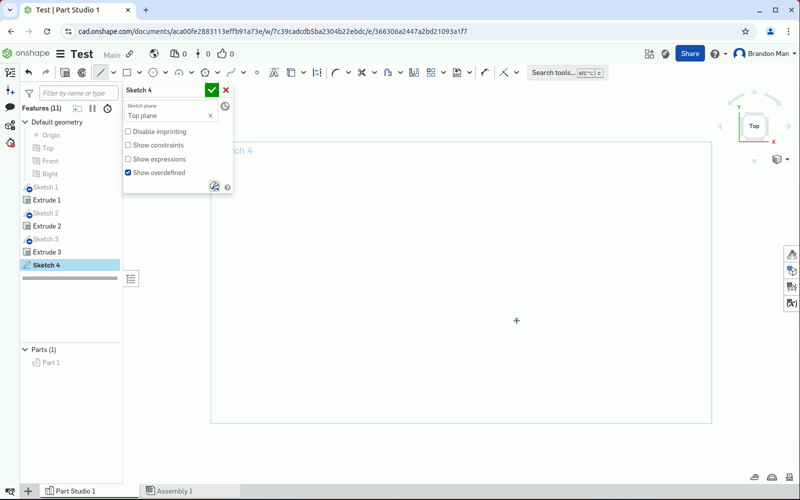
mouse_move(546, 320)
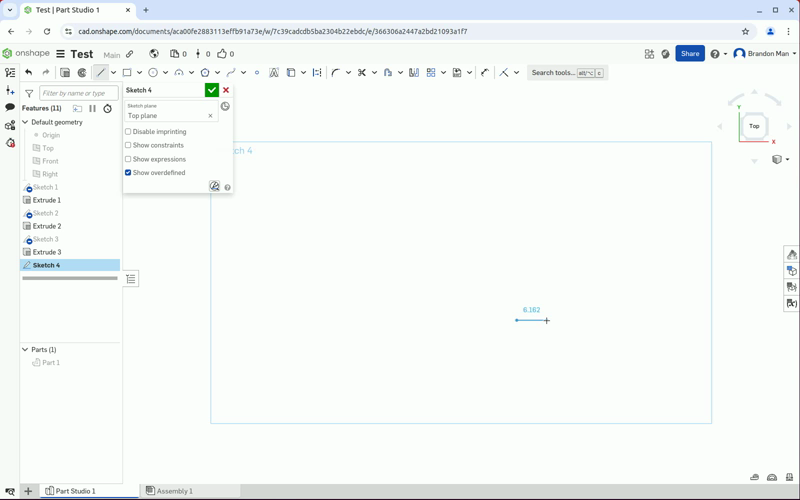
mouse_move(528, 320)
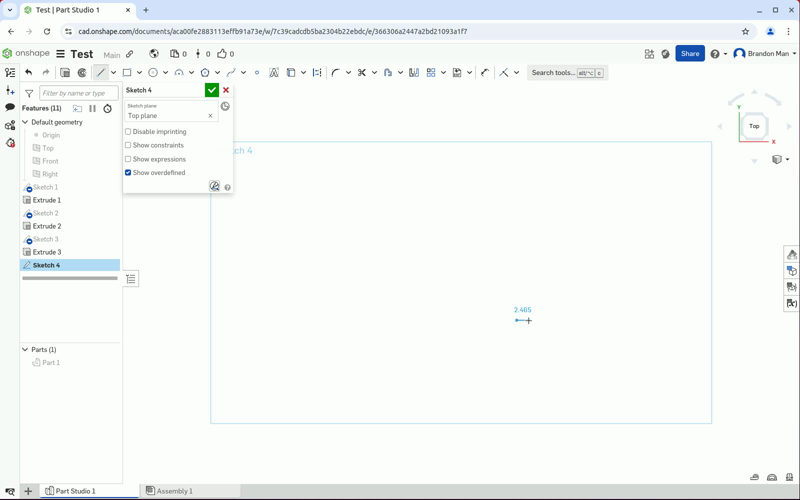
click(528, 320)
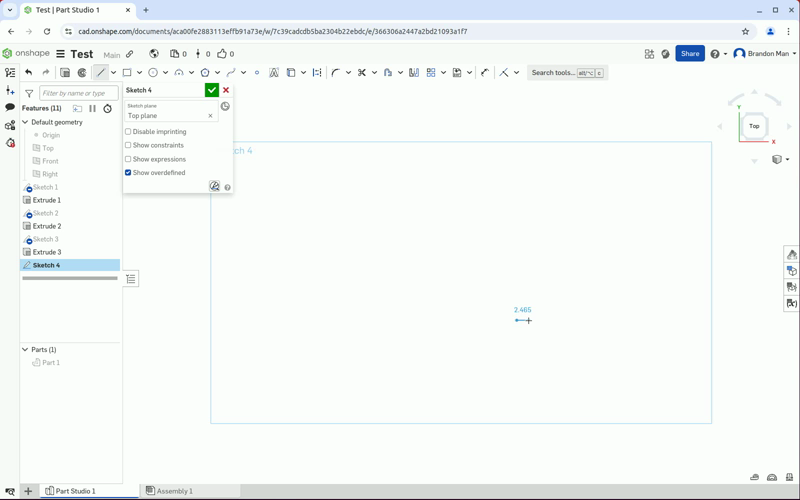
key_up(shift)
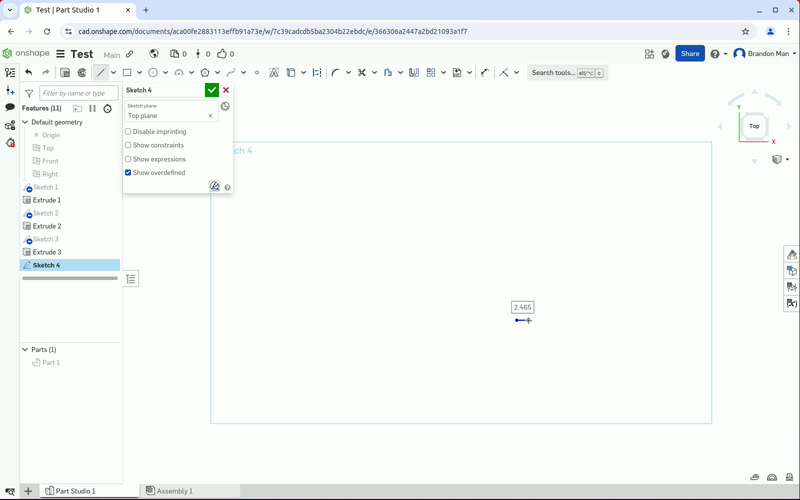
key_down(shift)
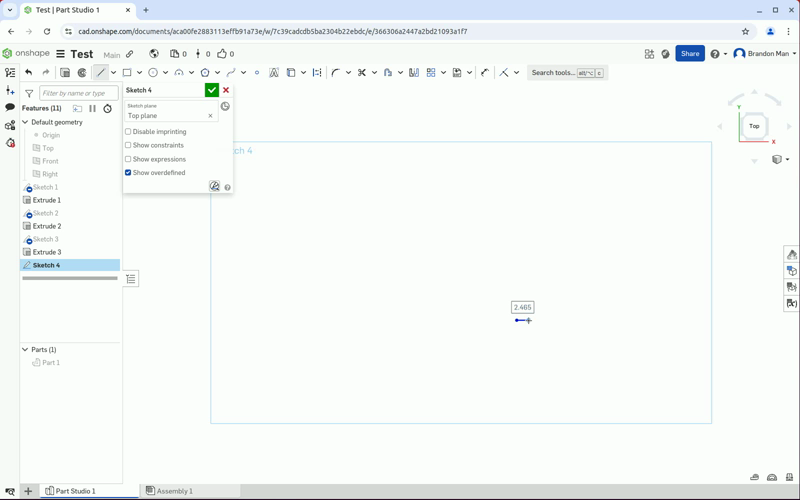
mouse_move(558, 320)
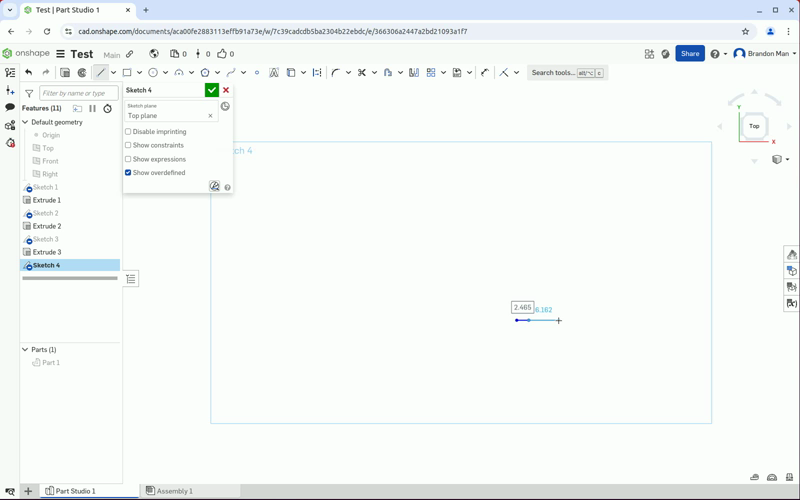
mouse_move(516, 300)
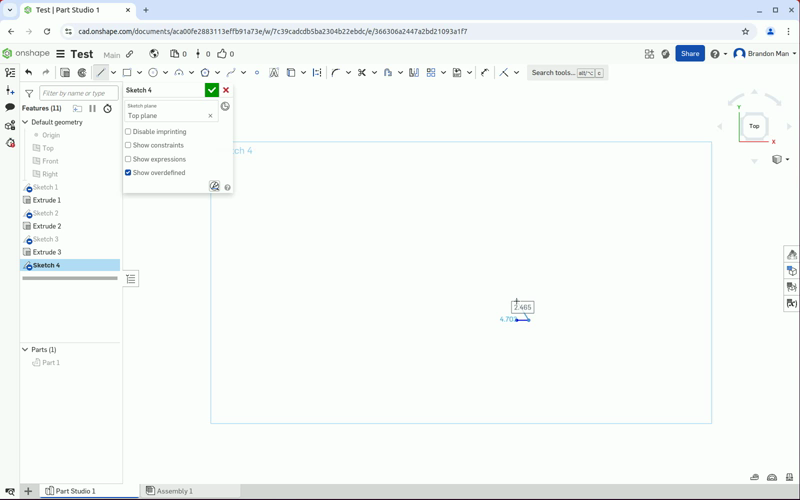
click(516, 300)
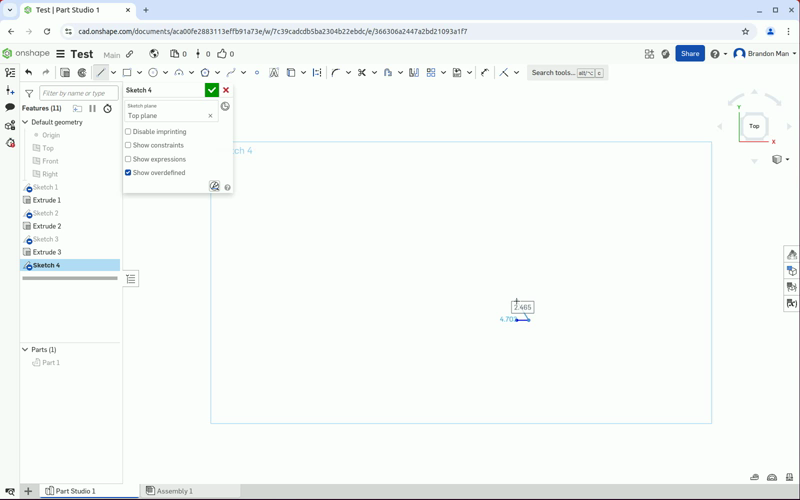
key_up(shift)
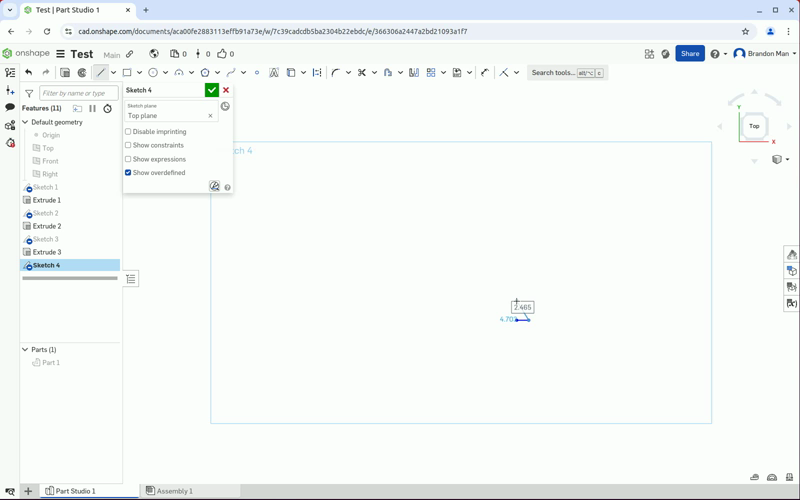
key_down(shift)
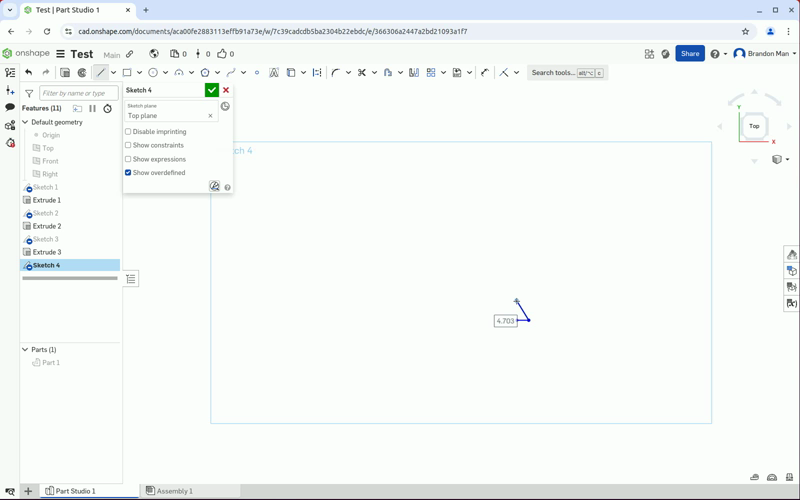
mouse_move(546, 300)
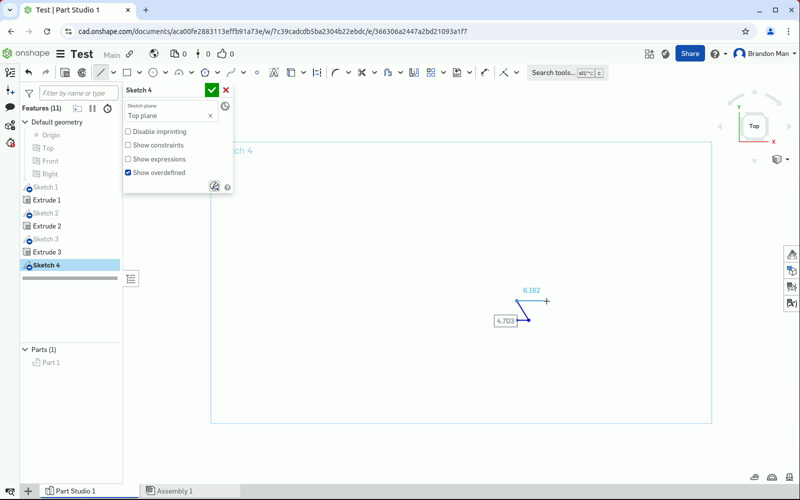
mouse_move(516, 310)
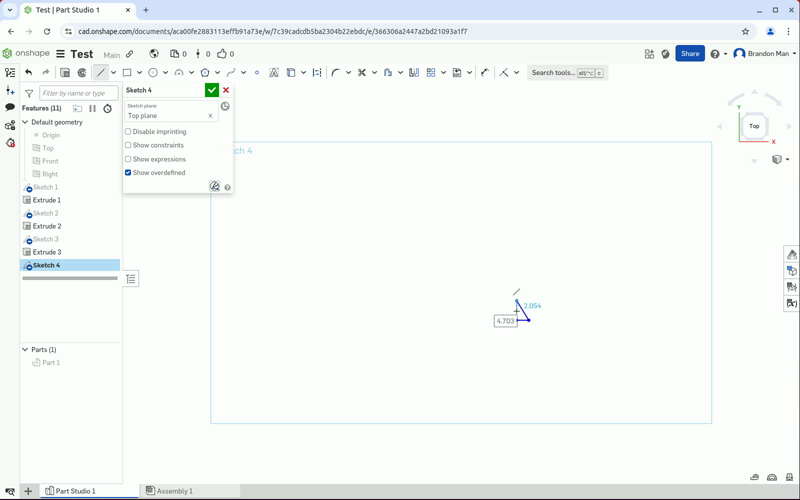
click(516, 310)
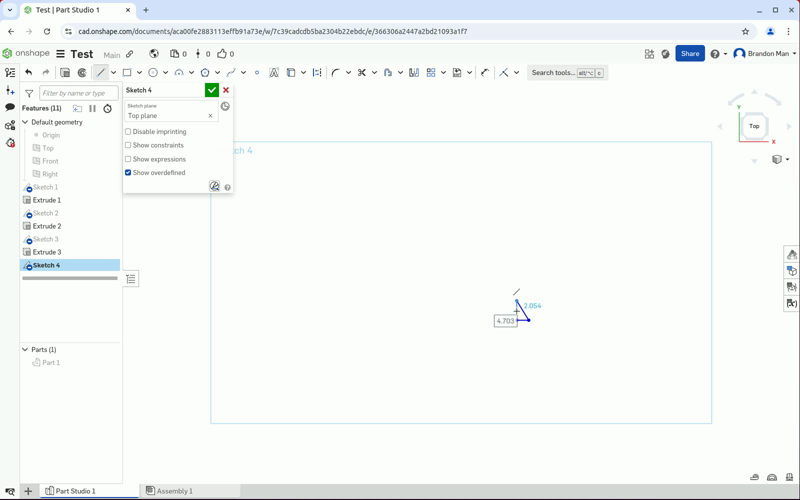
key_up(shift)
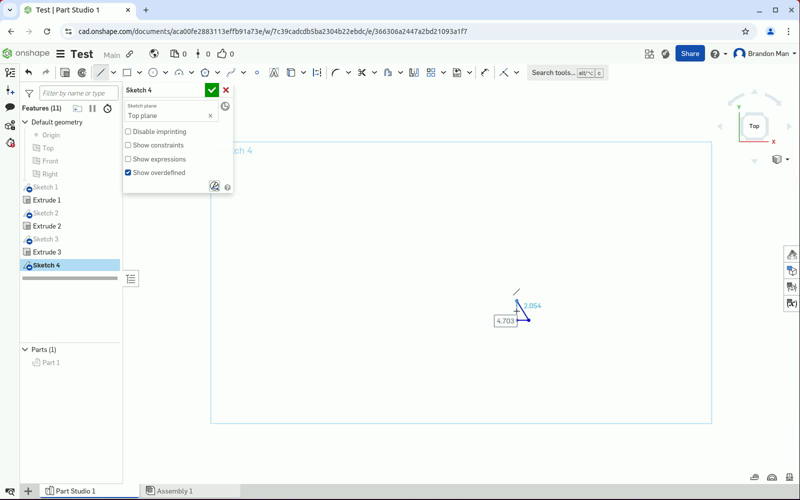
mouse_move(546, 310)
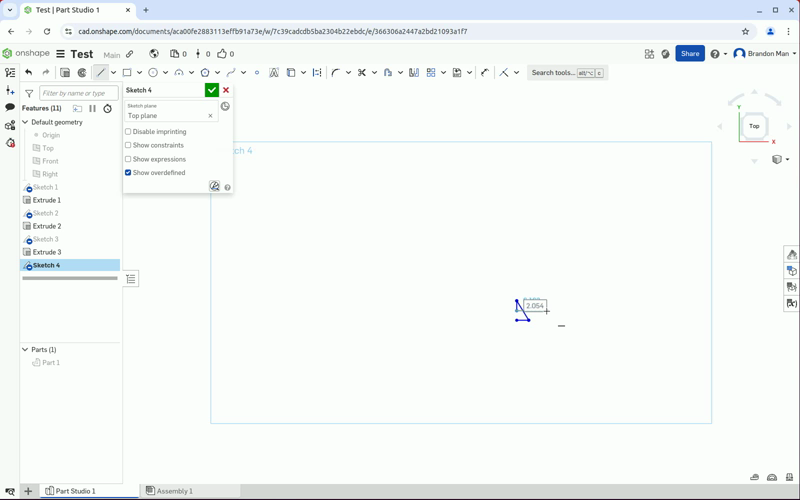
key_down(shift)
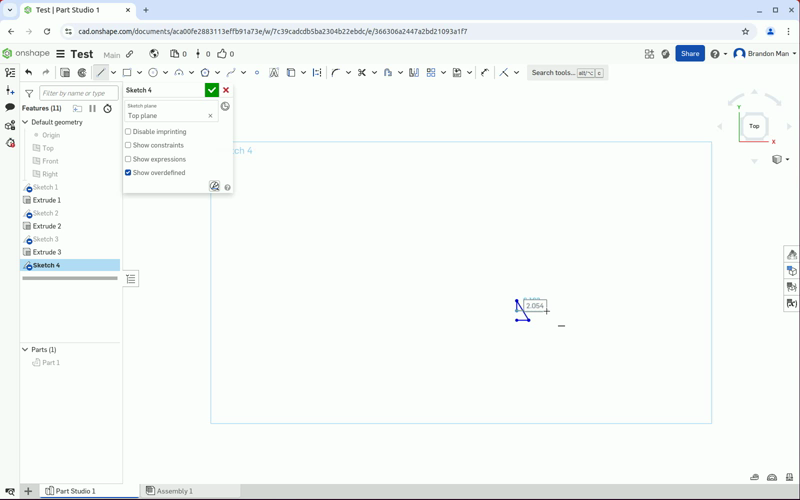
mouse_move(516, 320)
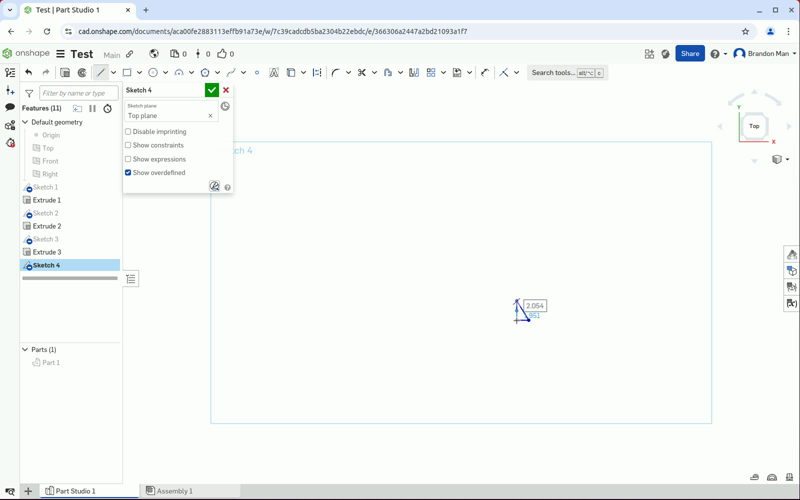
key_up(shift)
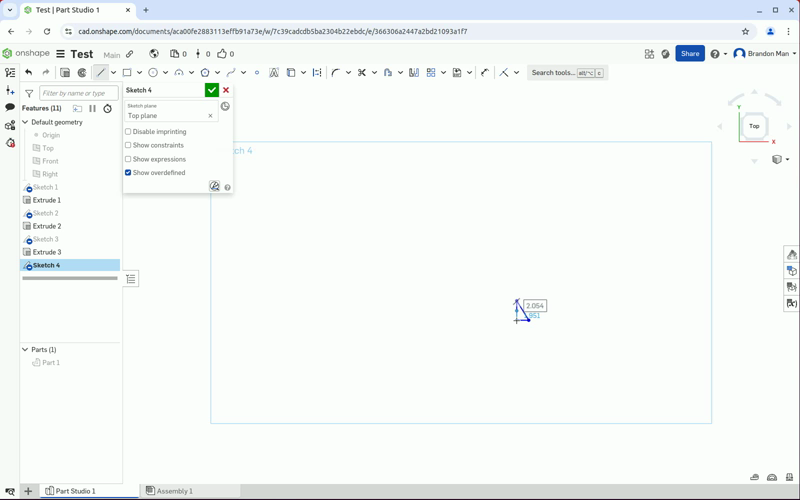
click(516, 320)
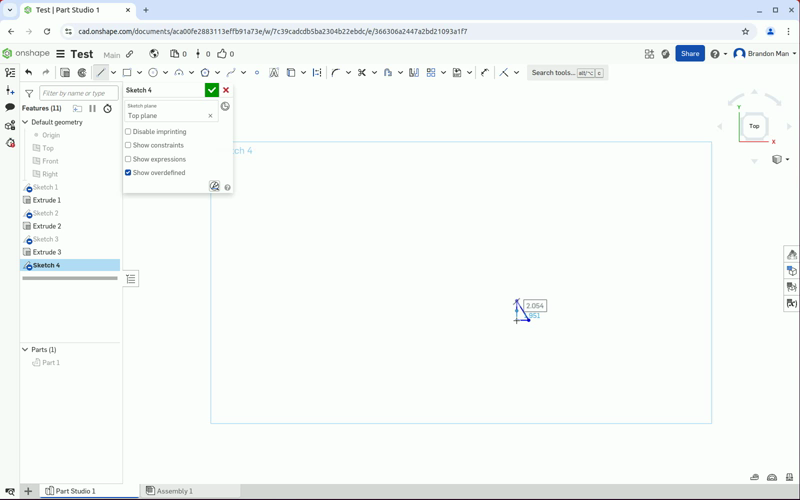
key(esc)
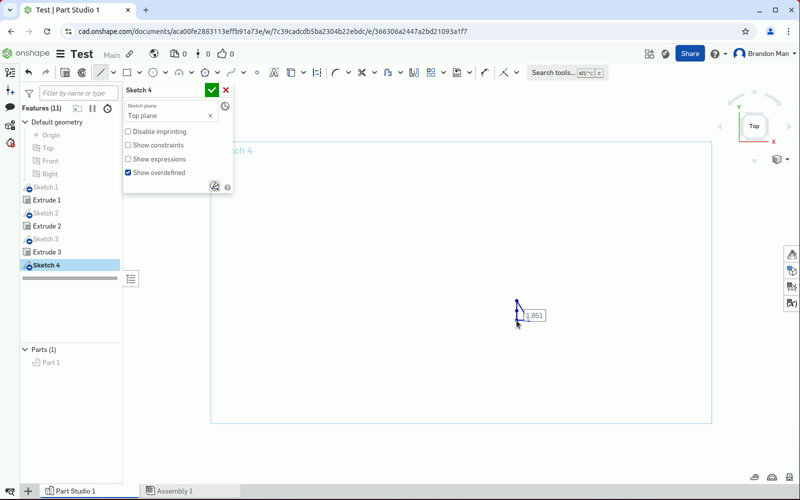
mouse_move(520, 318)
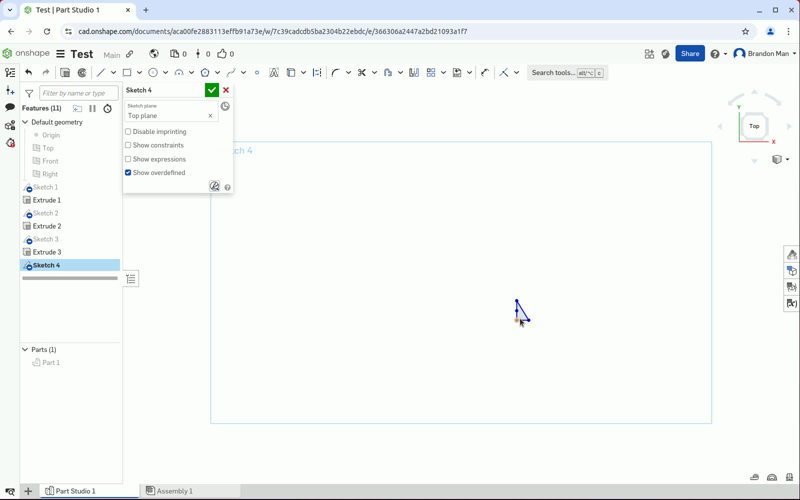
scroll(6)
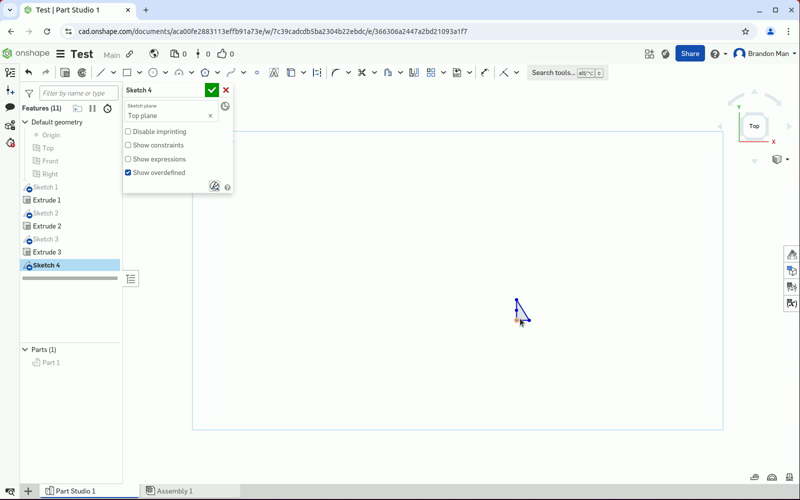
scroll(6)
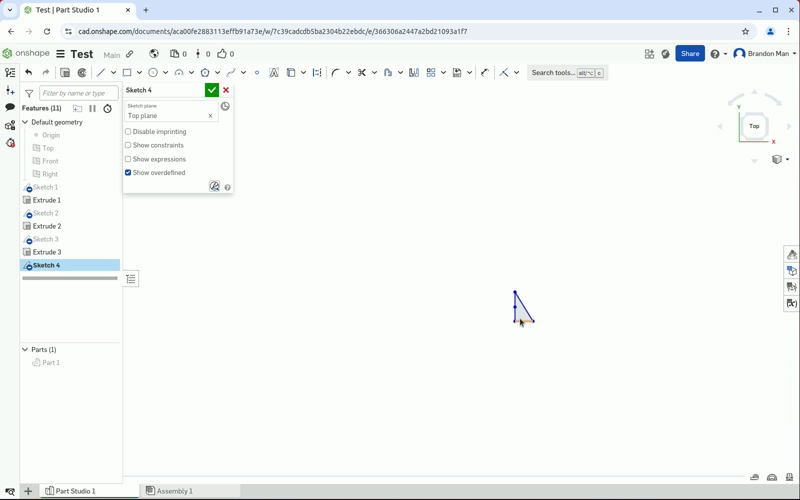
scroll(6)
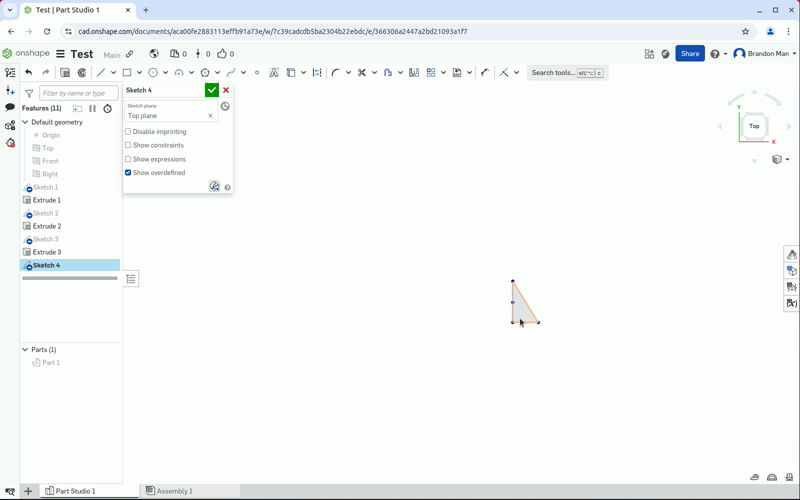
scroll(6)
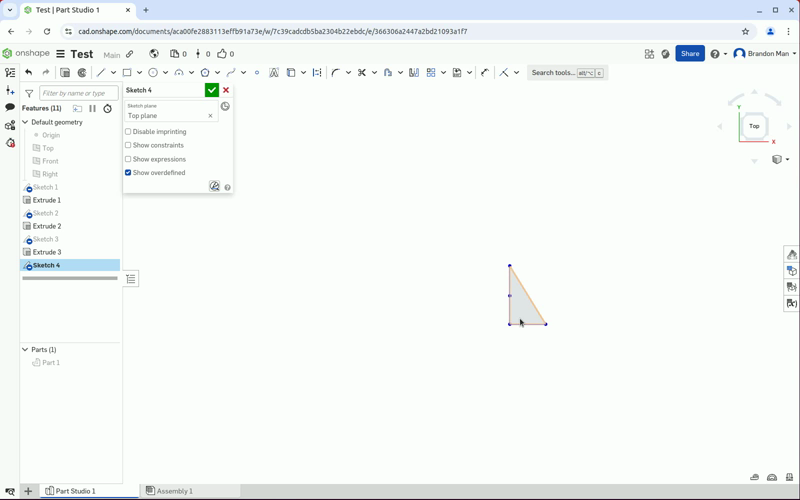
scroll(6)
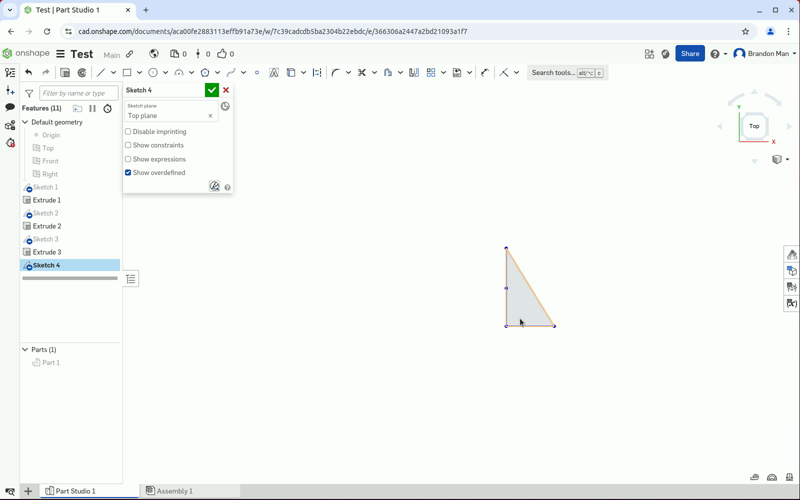
scroll(6)
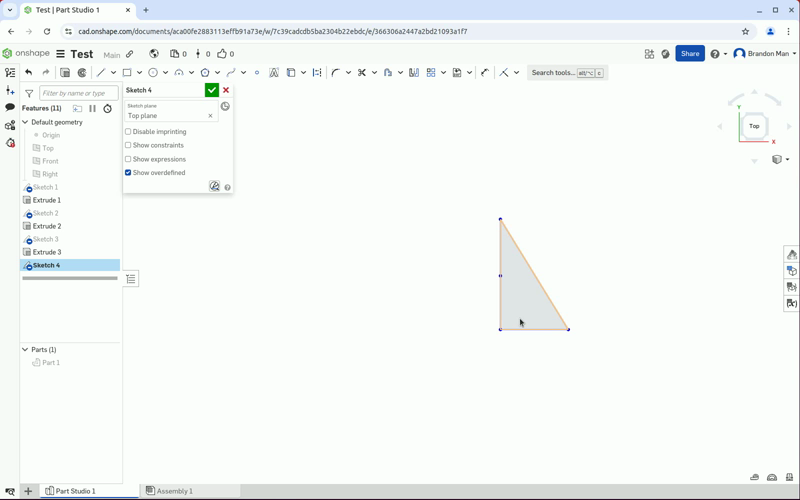
scroll(6)
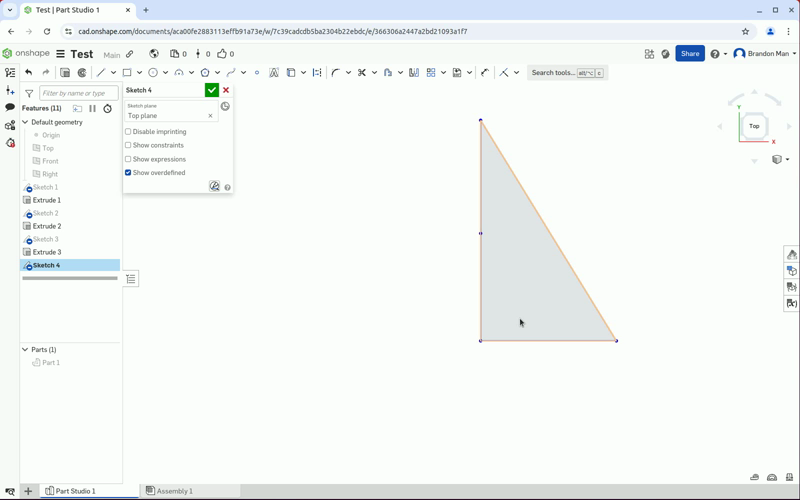
click(520, 318)
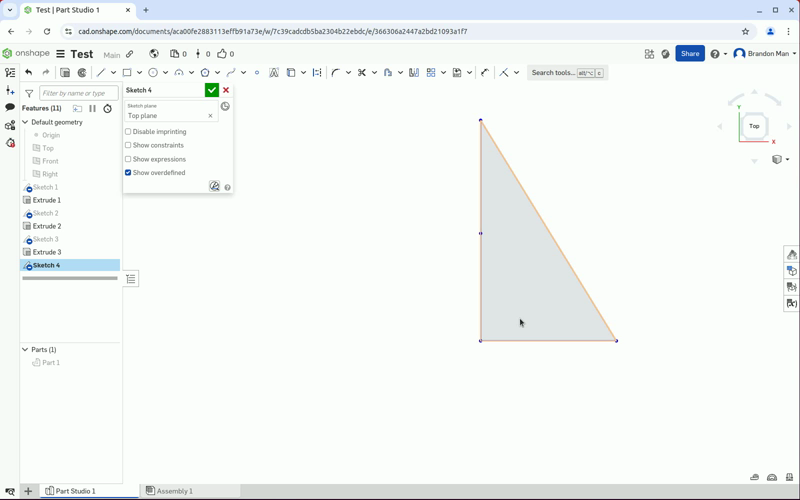
scroll(-6)
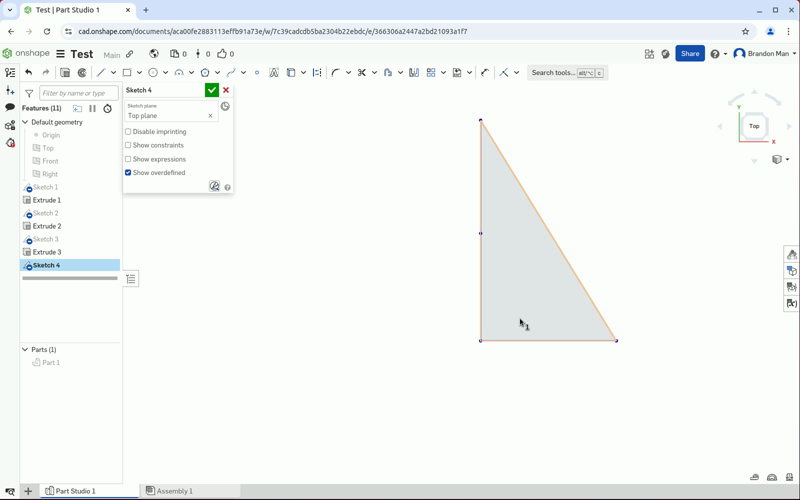
scroll(-6)
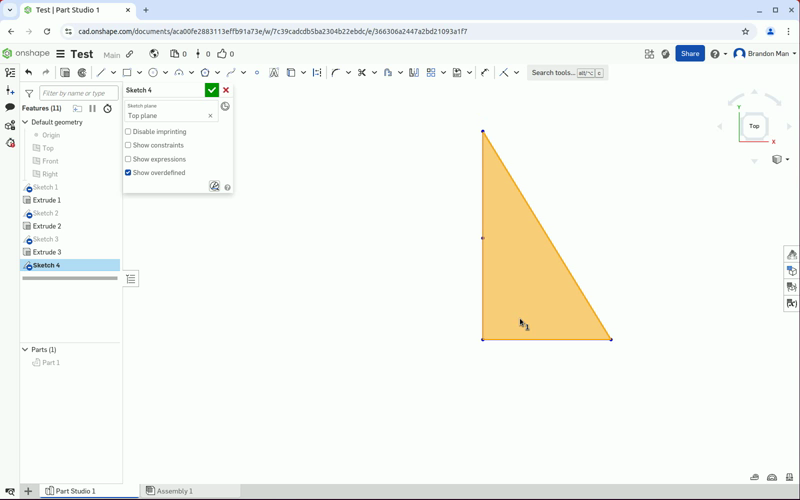
scroll(-6)
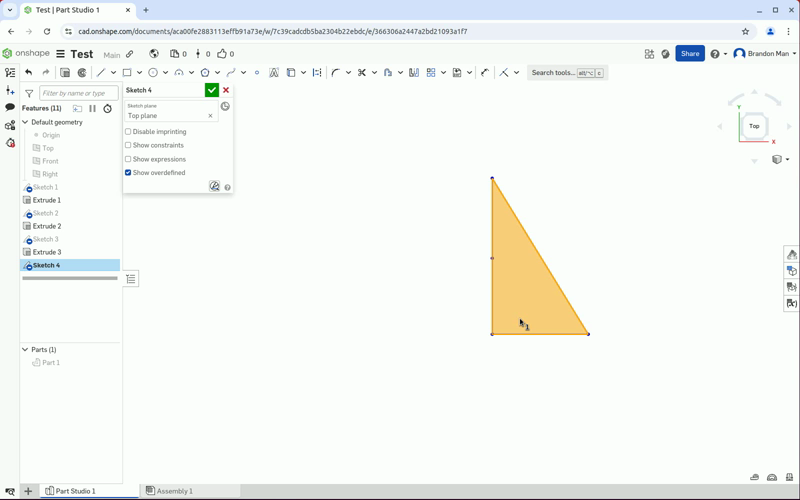
scroll(-6)
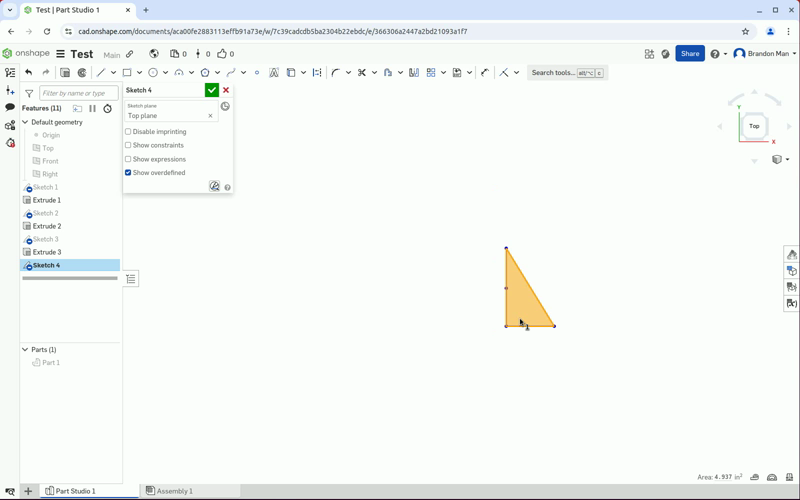
scroll(-6)
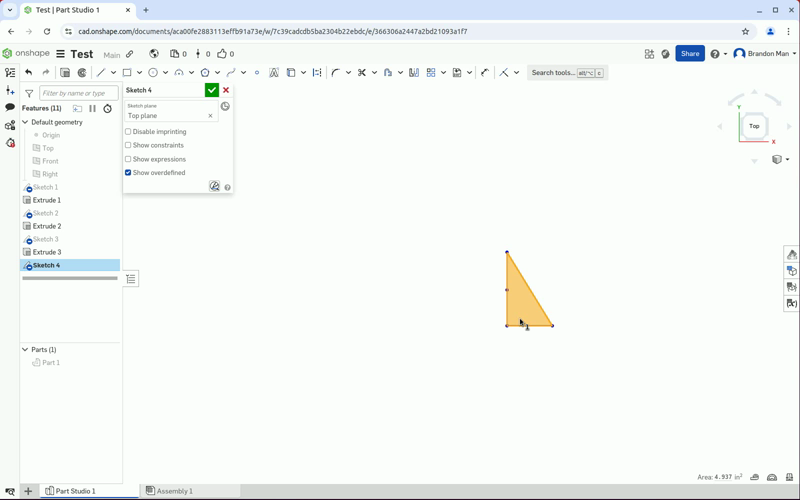
scroll(-6)
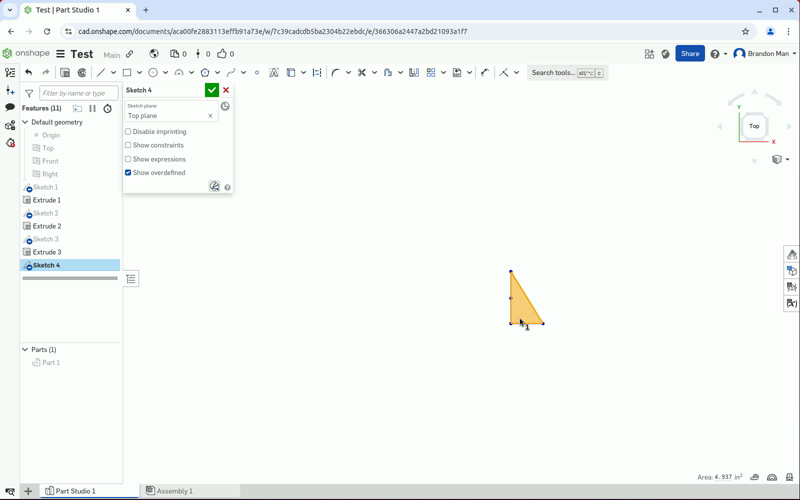
scroll(-6)
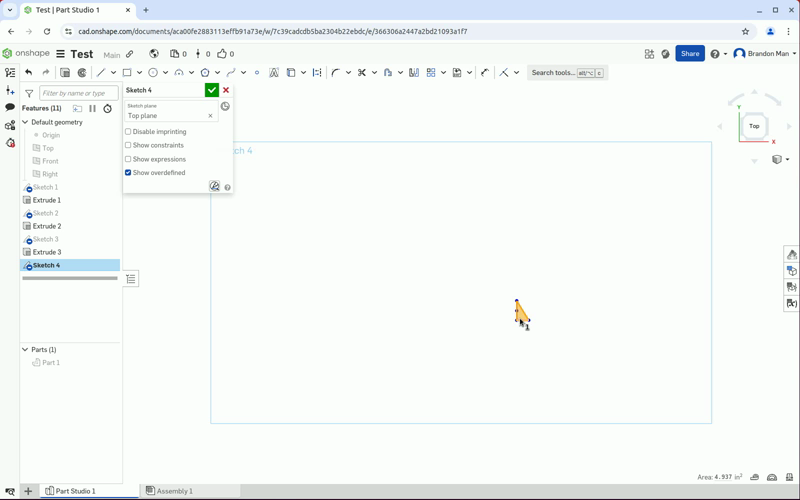
mouse_move(73, 352)
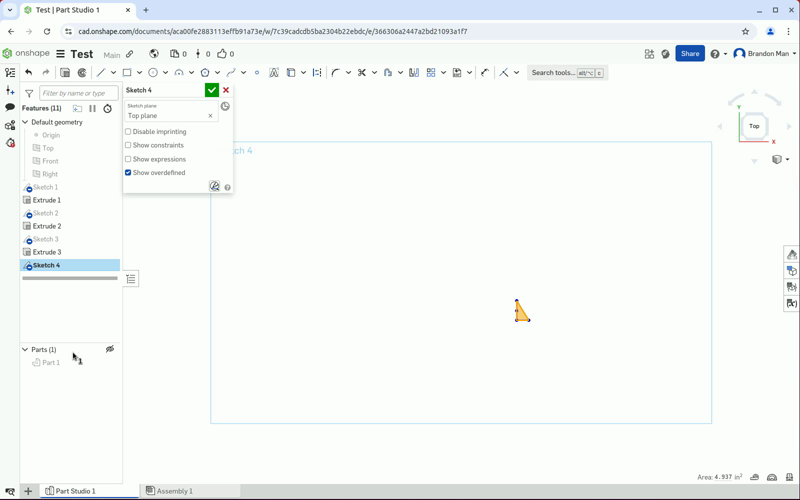
key(shift+y)
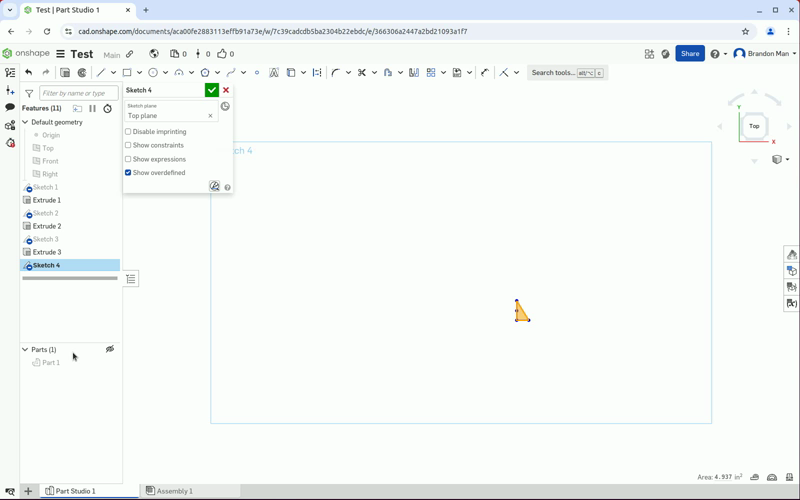
key(shift+e)
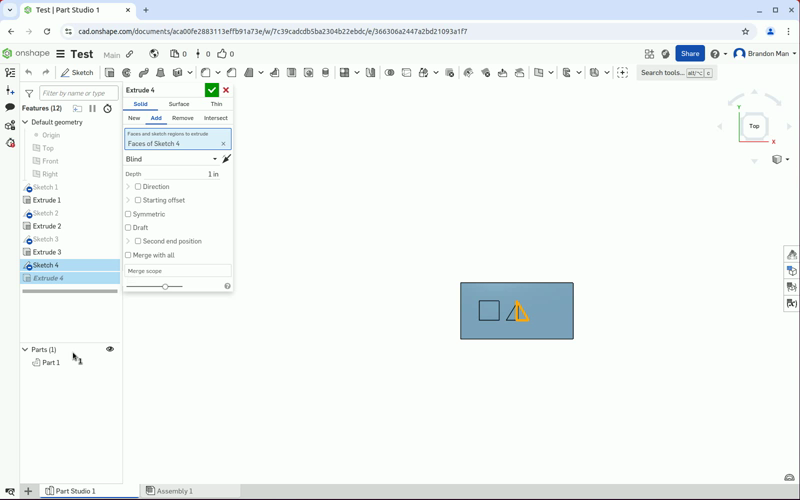
mouse_move(143, 106)
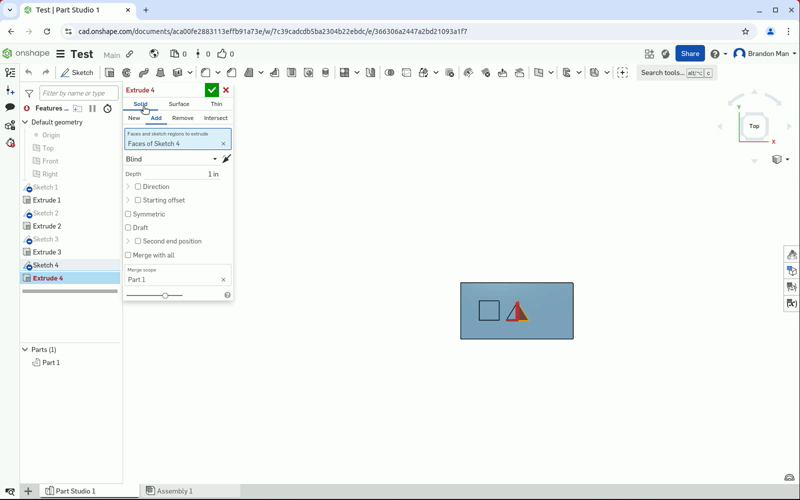
click(143, 106)
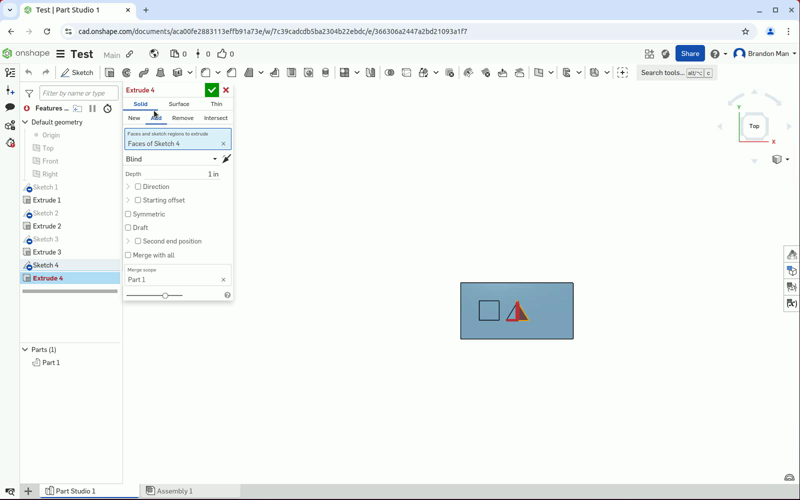
mouse_move(186, 120)
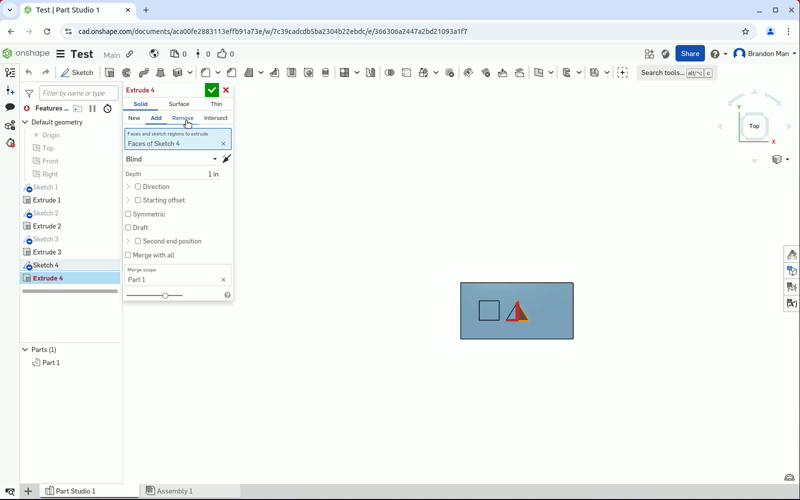
click(186, 120)
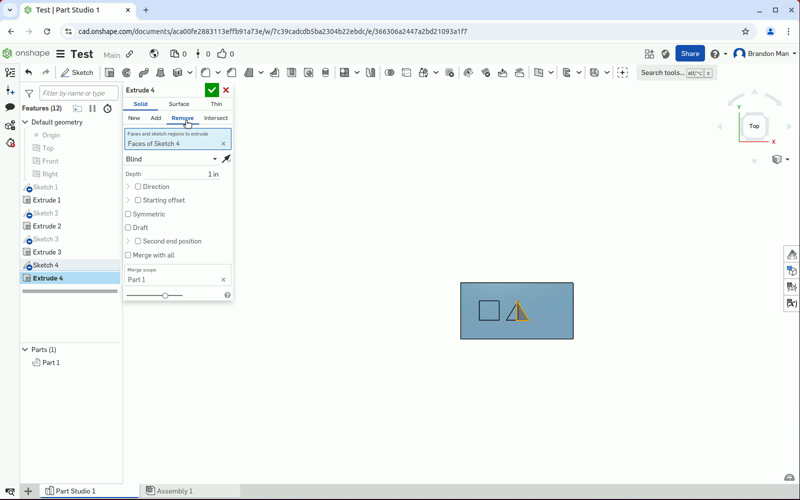
key(tab, 4)
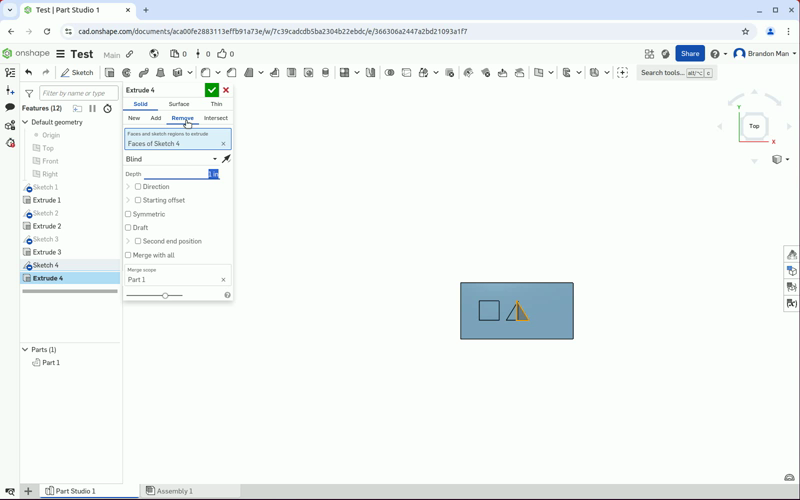
text(3.851)
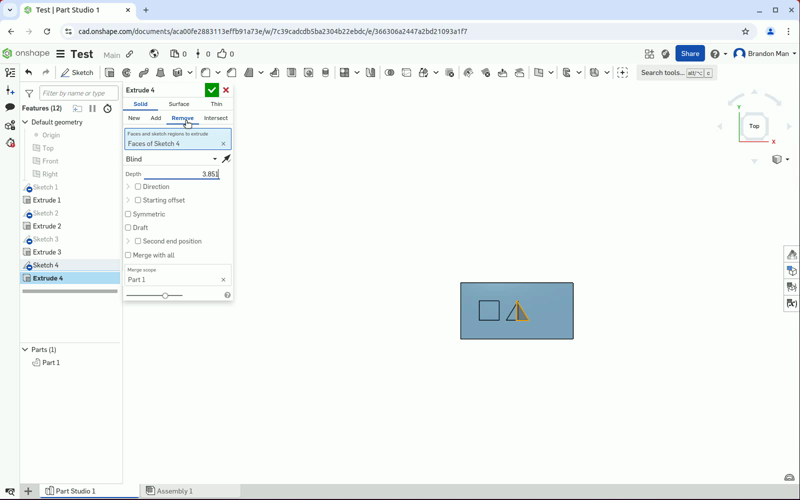
key(tab, 6)
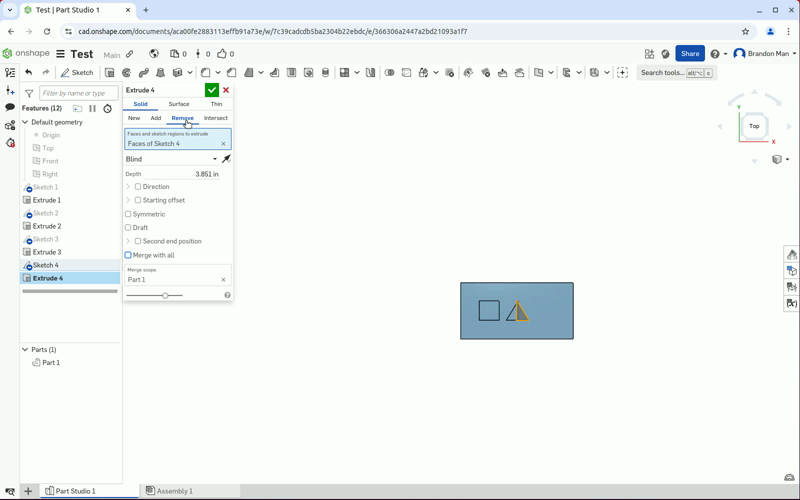
key(space)
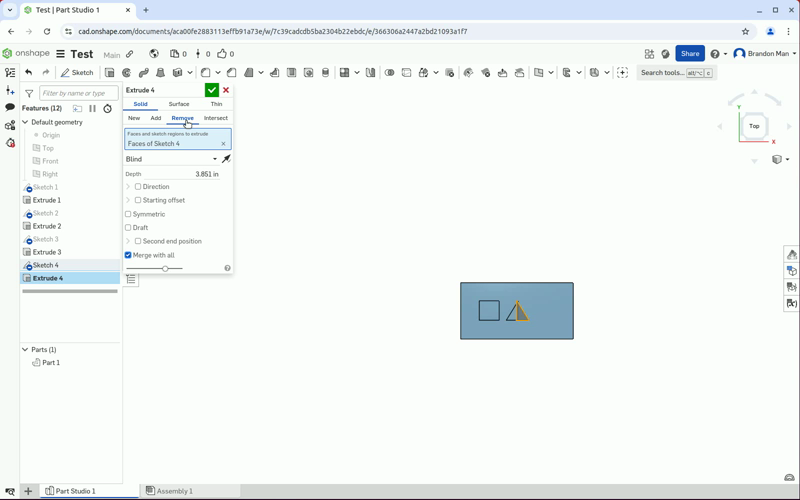
key(enter)
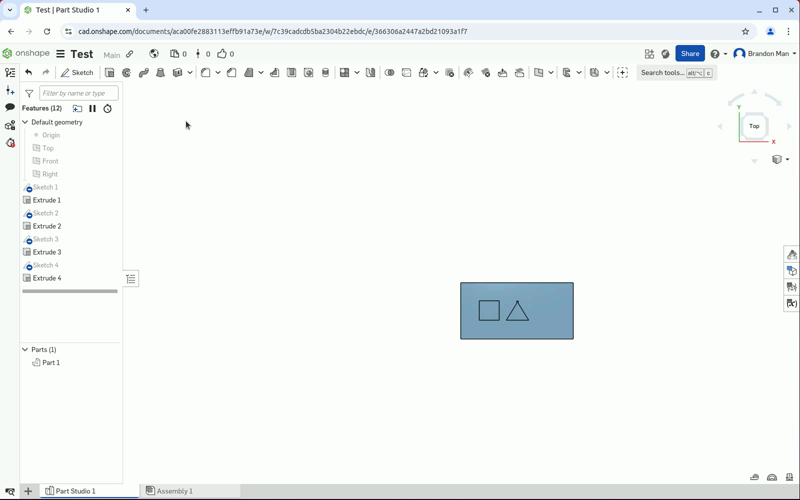
key(shift+h)
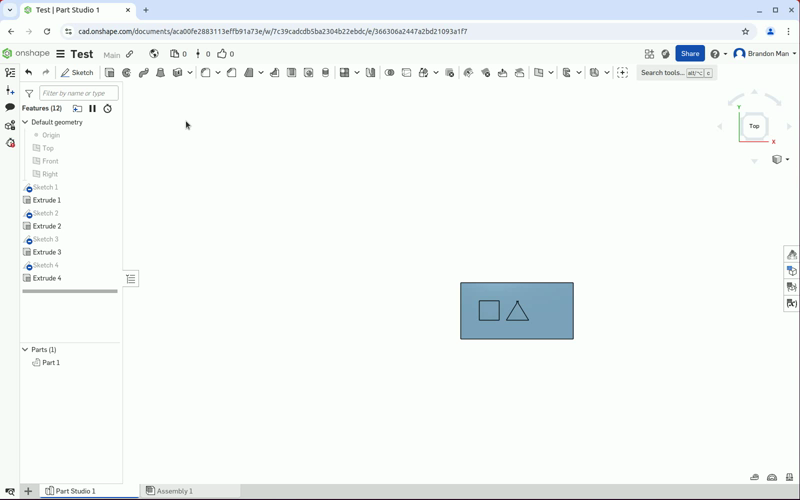
key(shift+h)
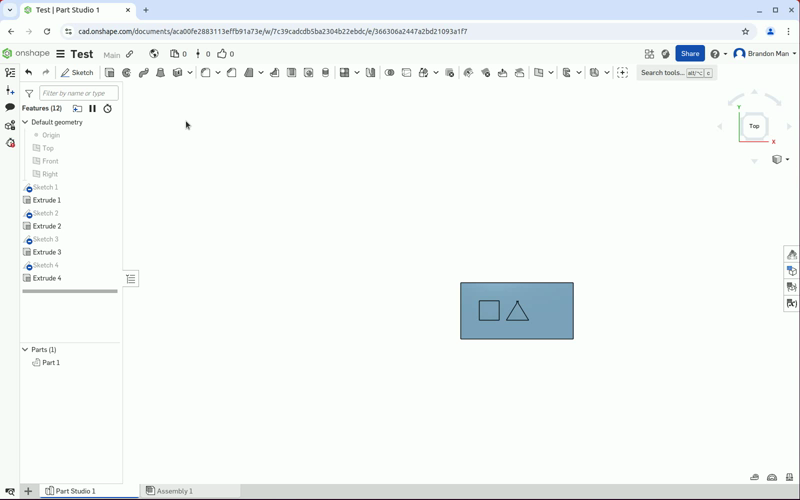
mouse_move(73, 189)
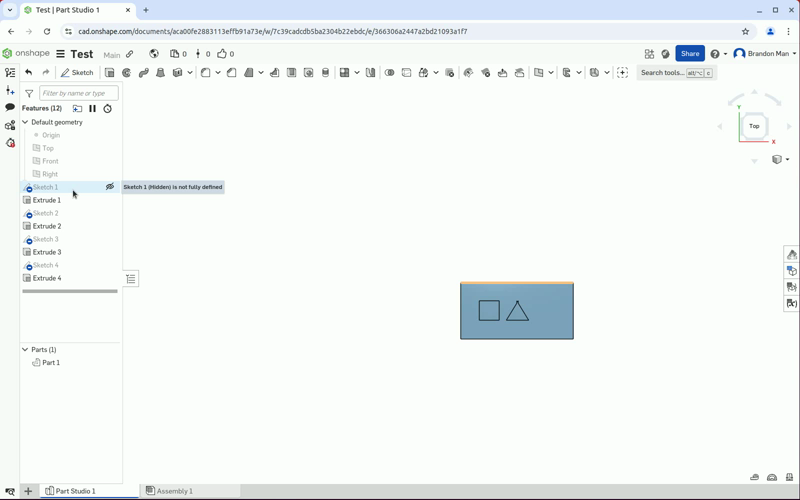
click(73, 189)
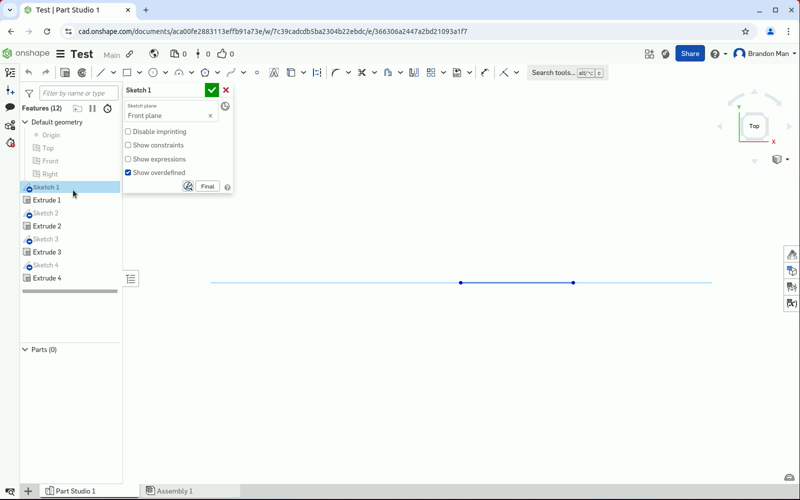
mouse_move(229, 92)
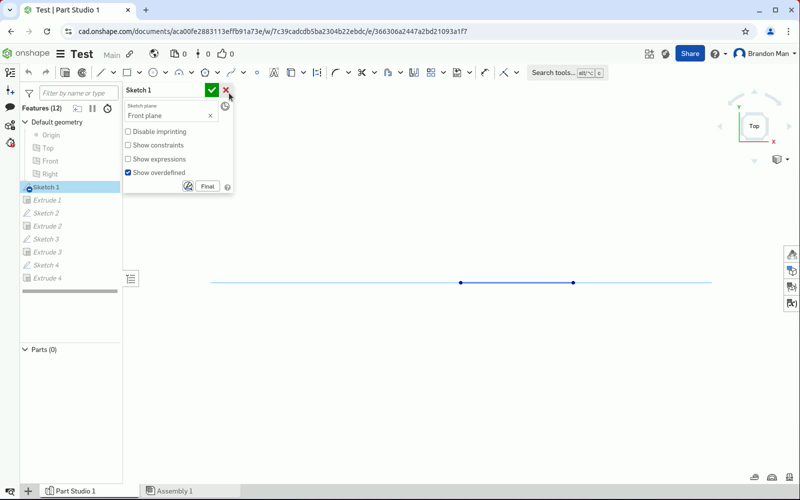
click(229, 92)
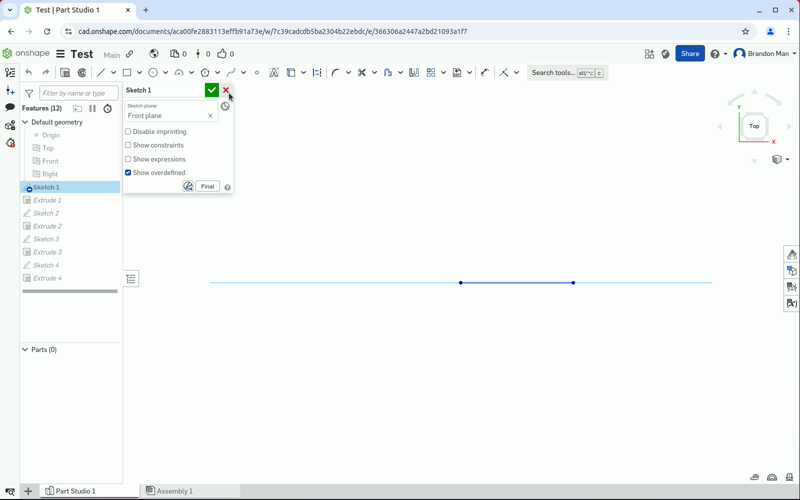
key(shift+s)
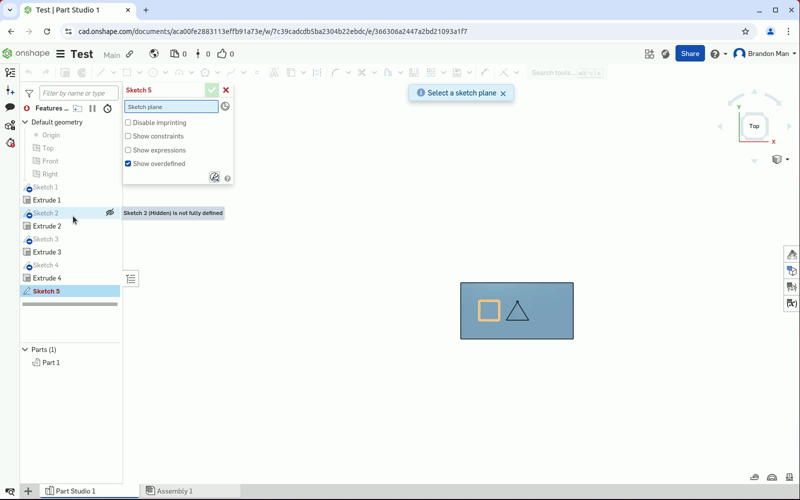
scroll(3)
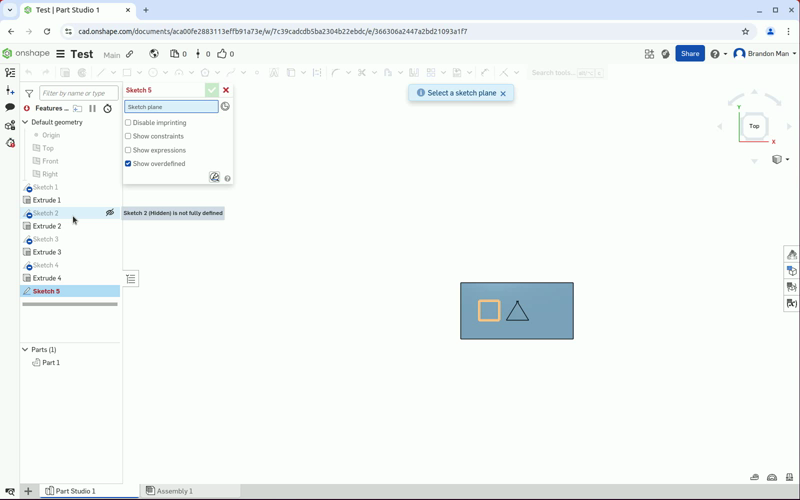
mouse_move(73, 150)
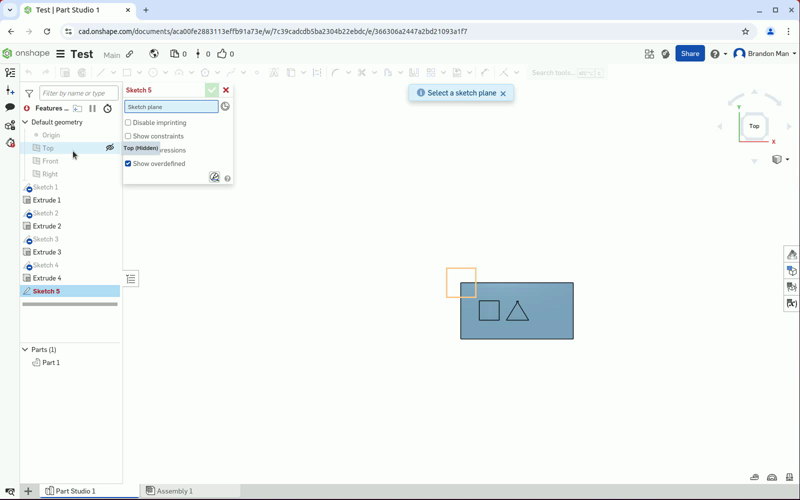
click(73, 150)
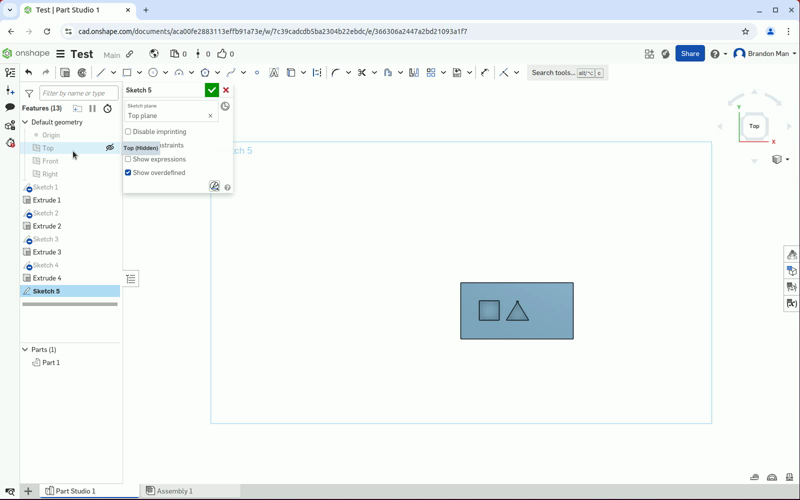
mouse_move(73, 352)
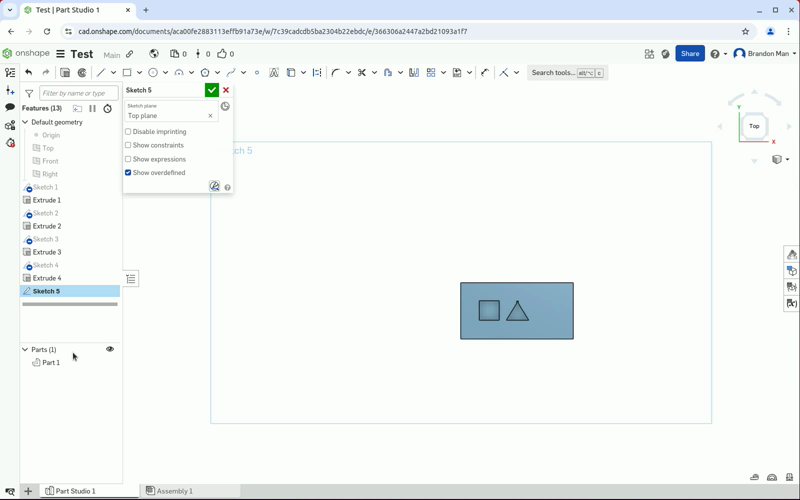
key(y)
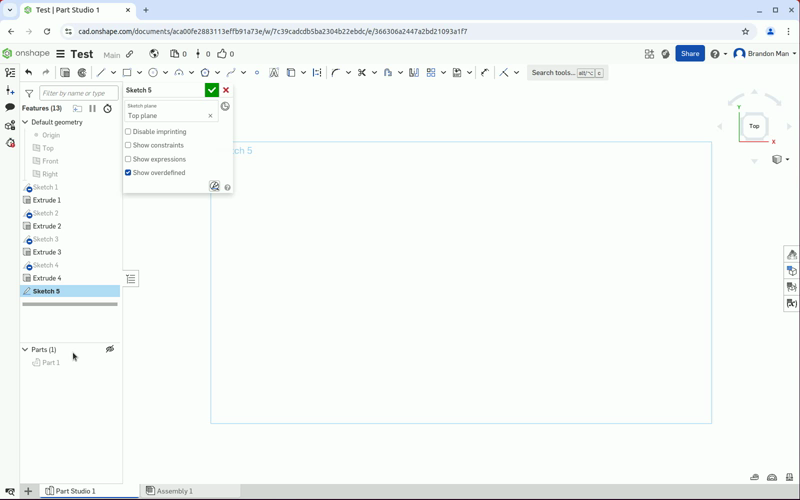
key(c)
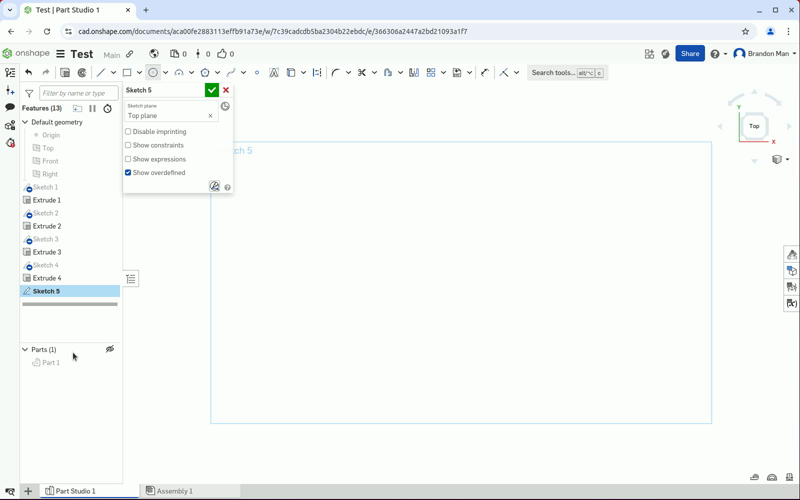
key_down(shift)
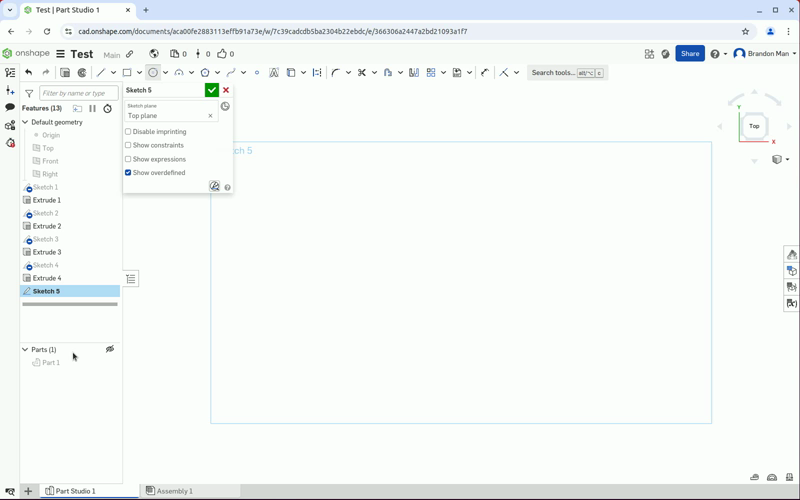
mouse_move(545, 311)
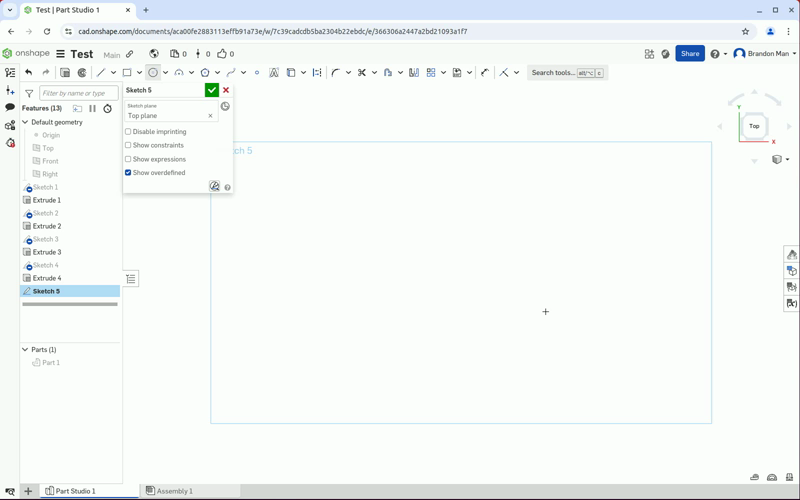
click(545, 311)
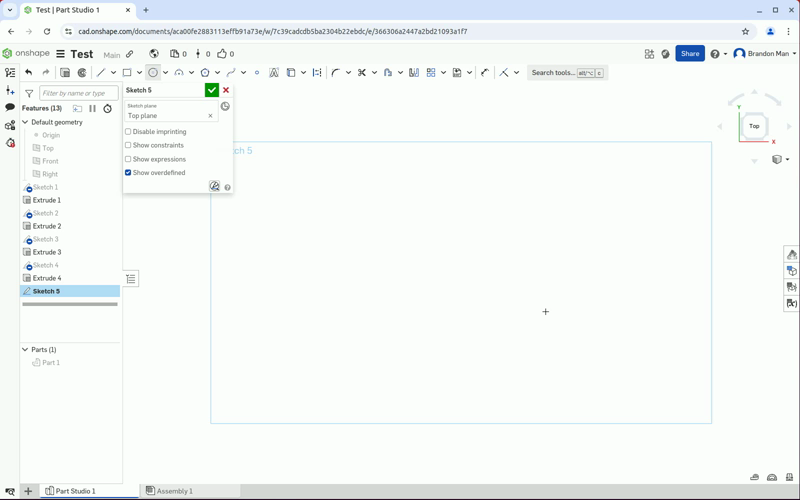
key_up(shift)
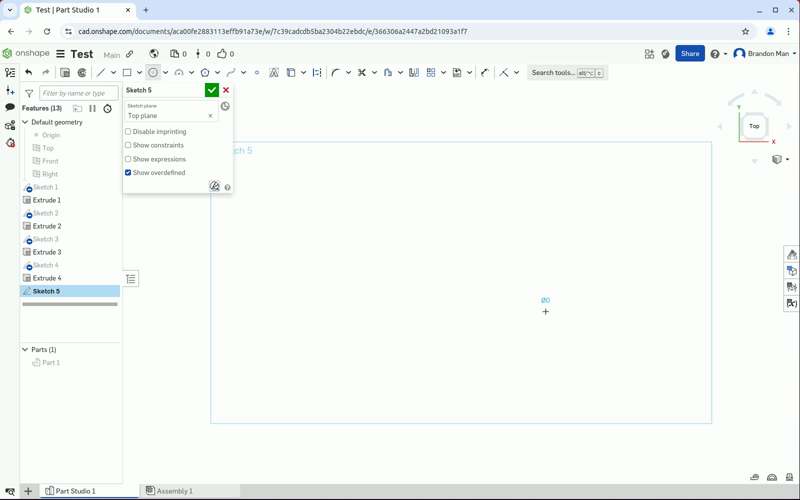
mouse_move(555, 311)
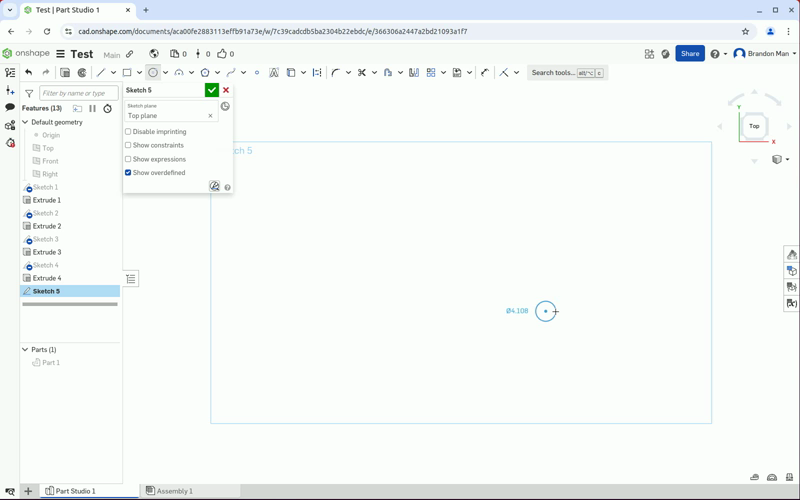
click(555, 311)
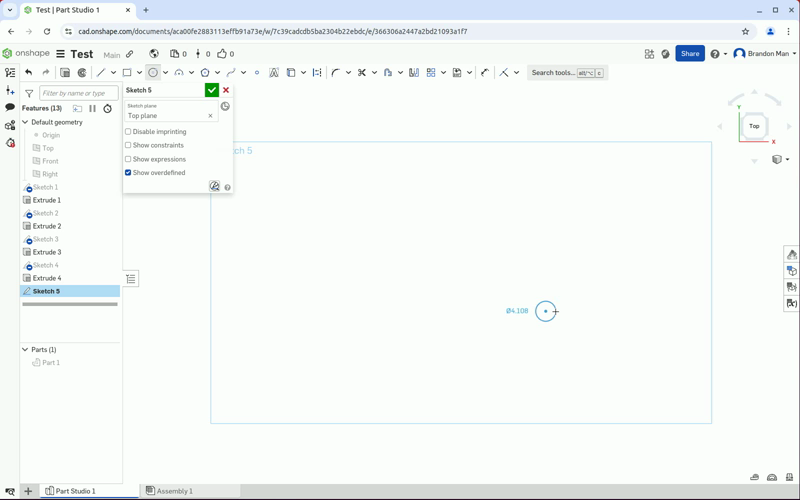
key(esc)
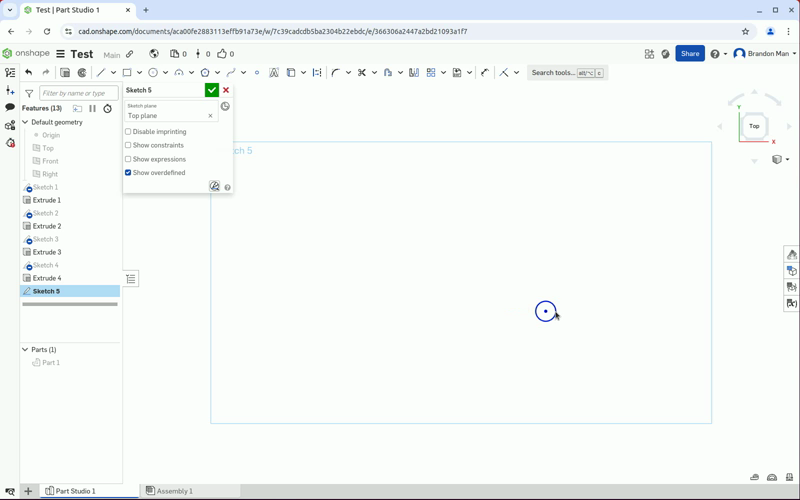
mouse_move(554, 312)
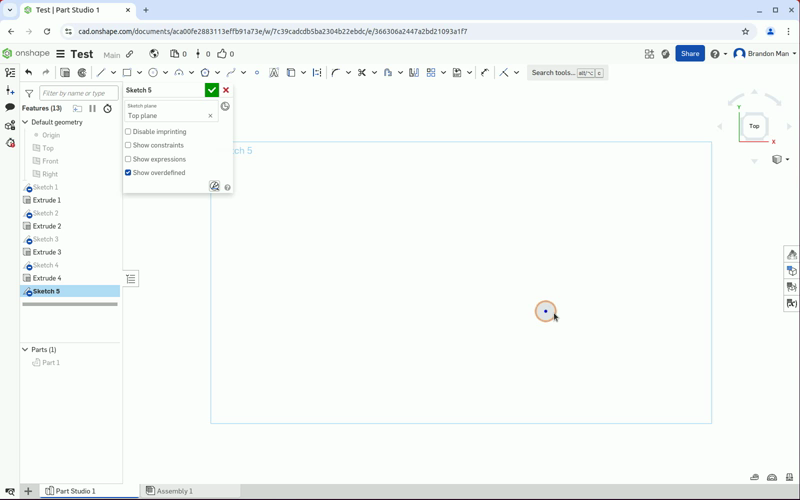
scroll(6)
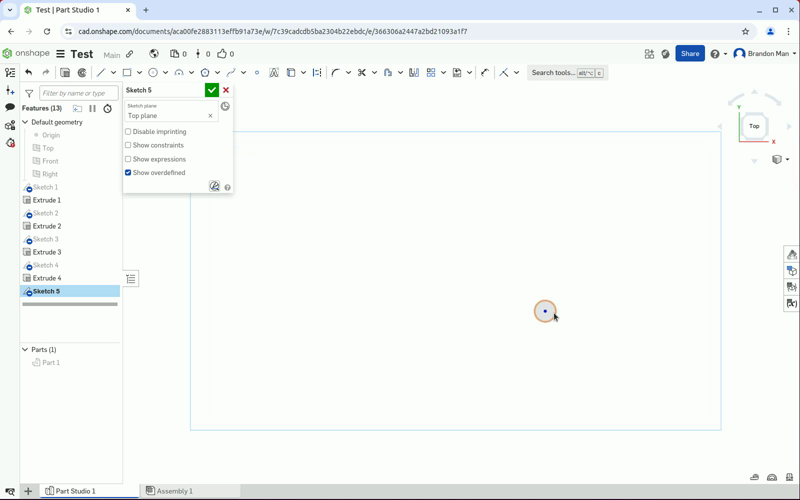
scroll(6)
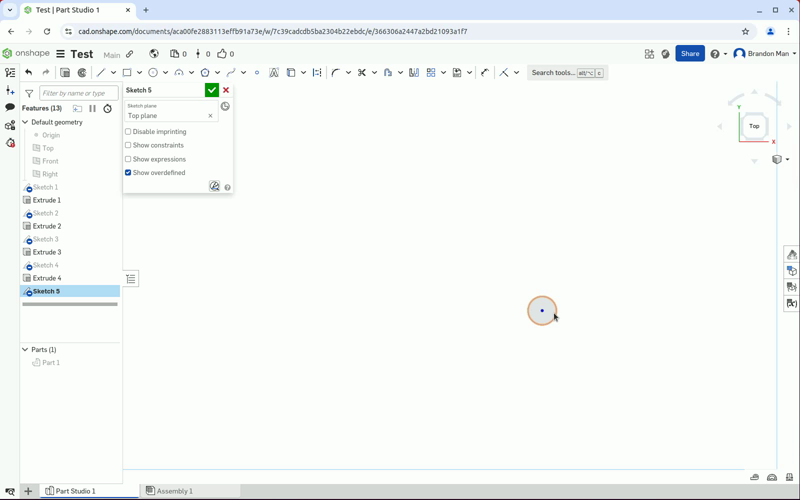
scroll(6)
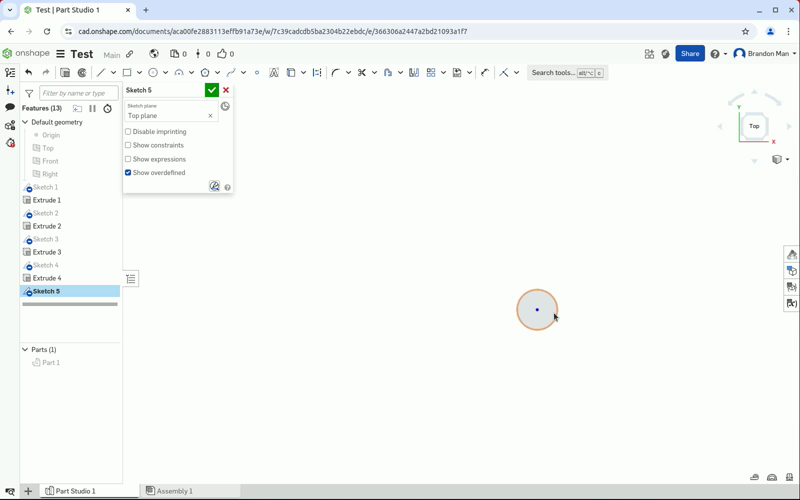
scroll(6)
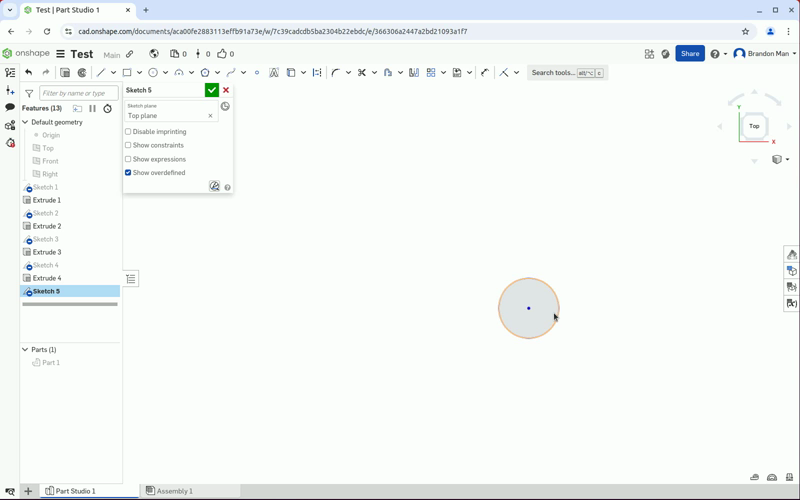
scroll(6)
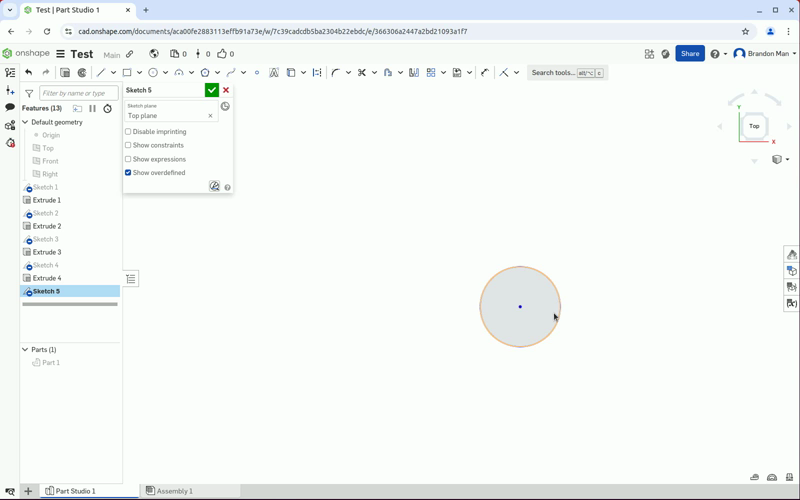
scroll(6)
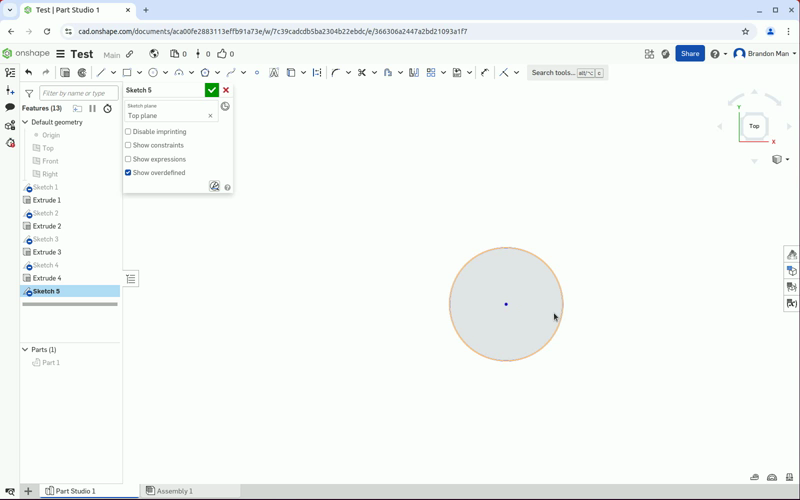
scroll(6)
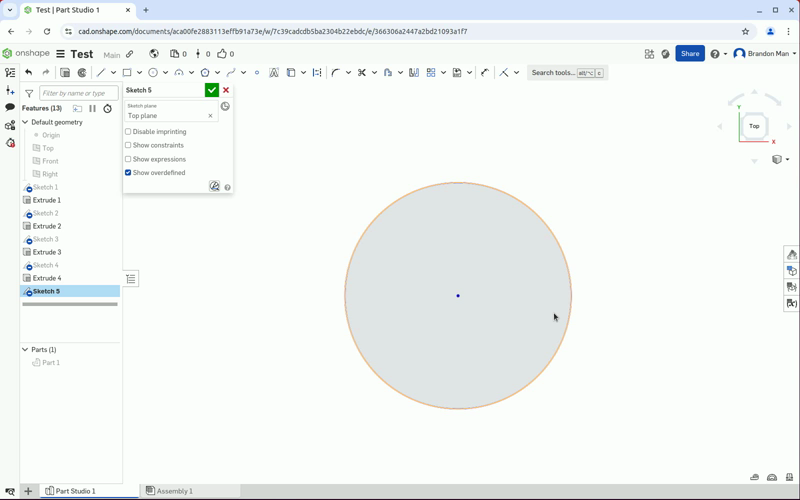
click(554, 312)
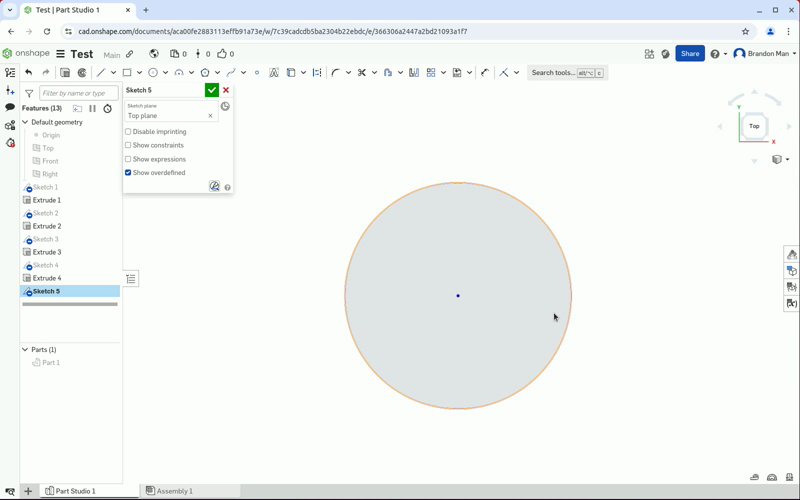
scroll(-6)
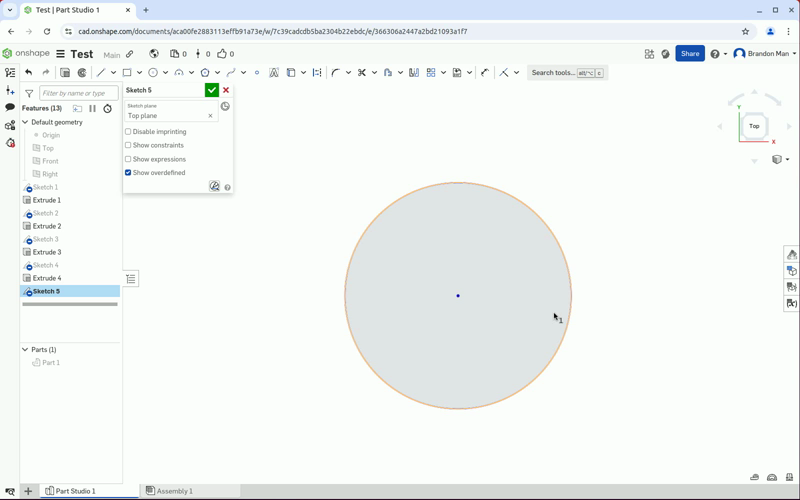
scroll(-6)
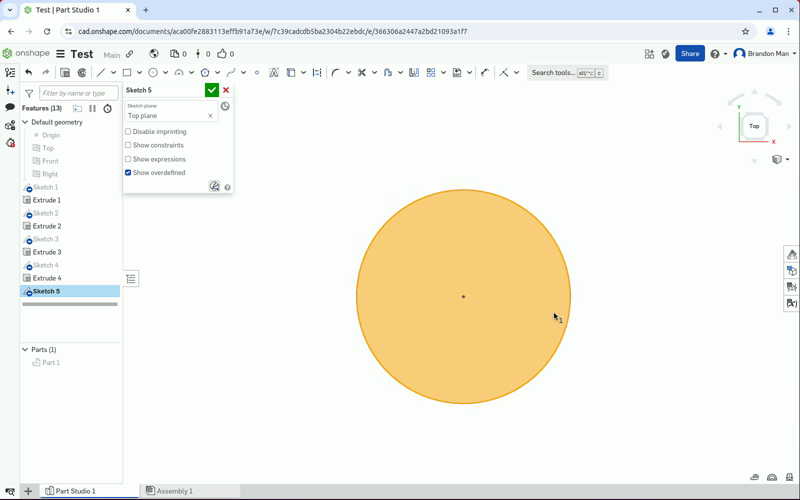
scroll(-6)
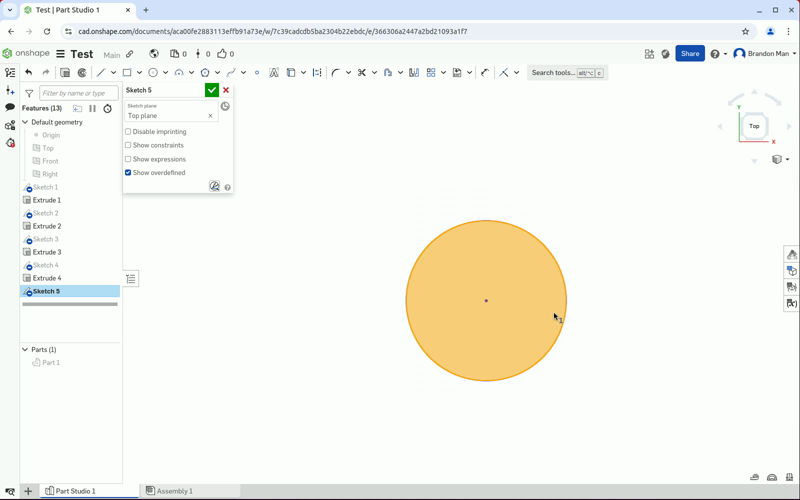
scroll(-6)
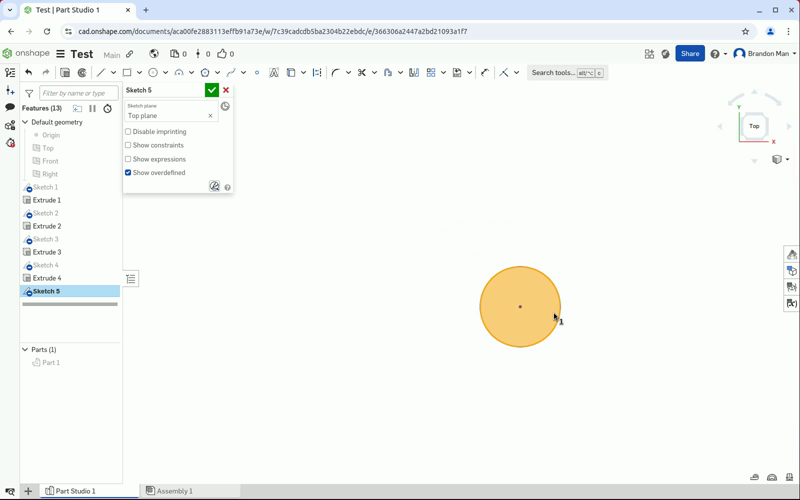
scroll(-6)
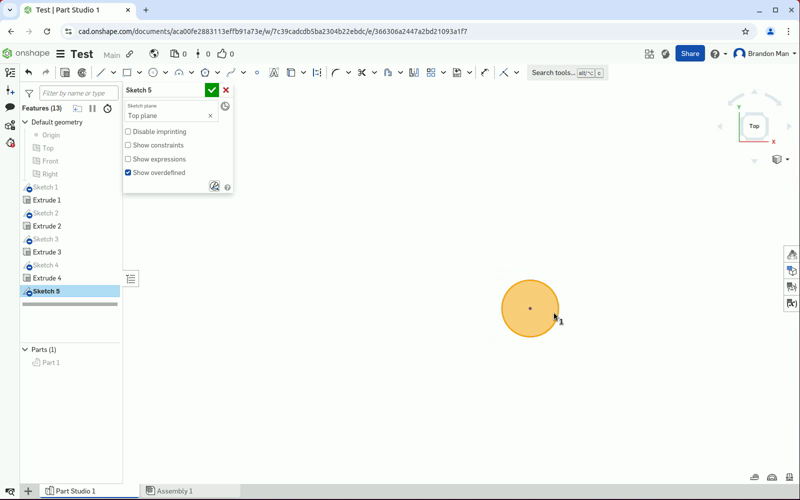
scroll(-6)
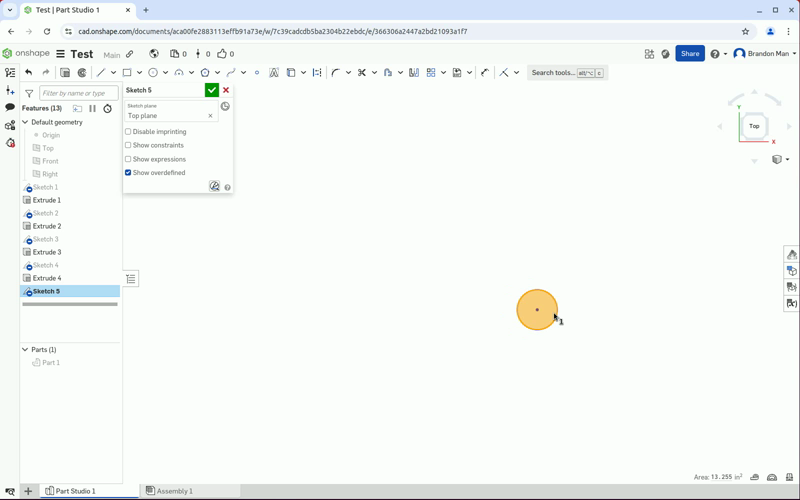
scroll(-6)
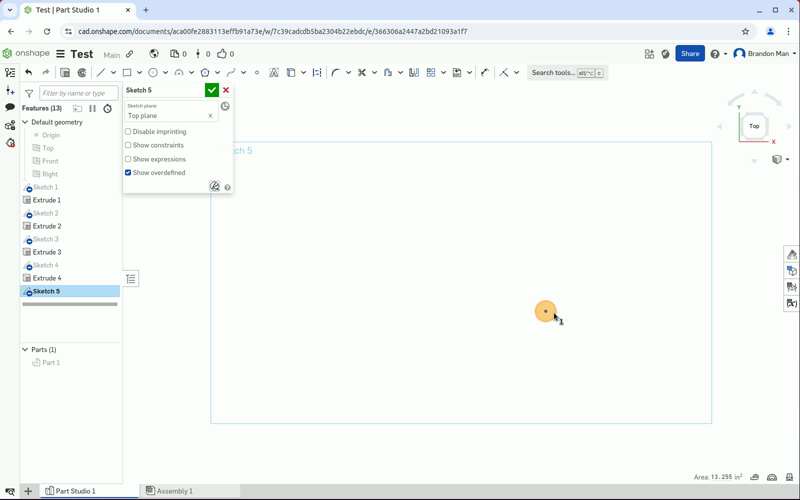
mouse_move(73, 352)
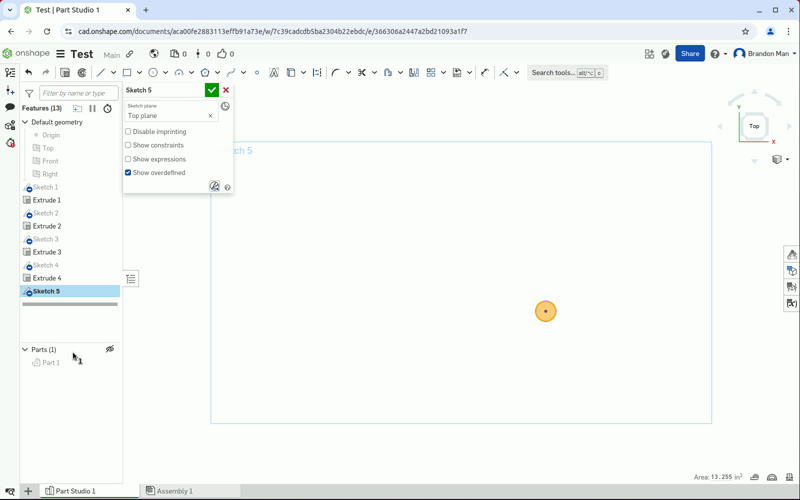
key(shift+y)
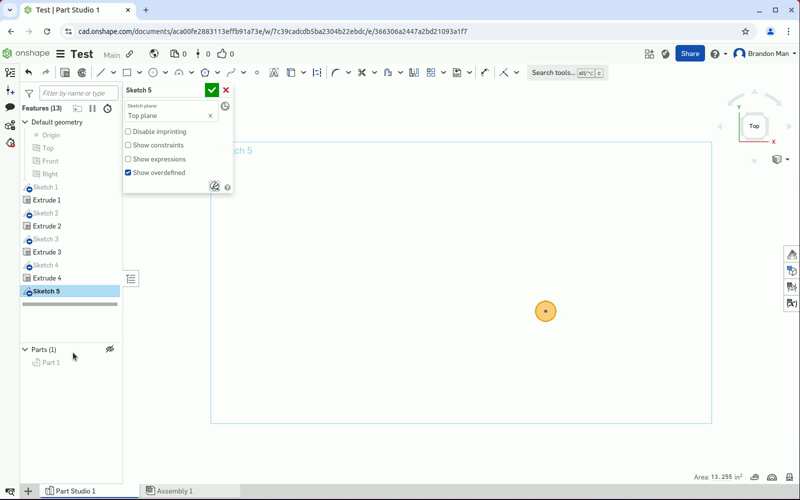
key(shift+e)
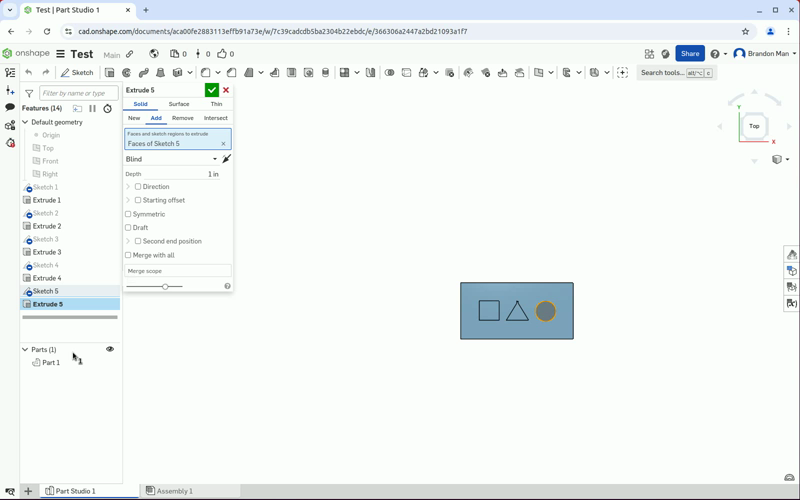
mouse_move(143, 106)
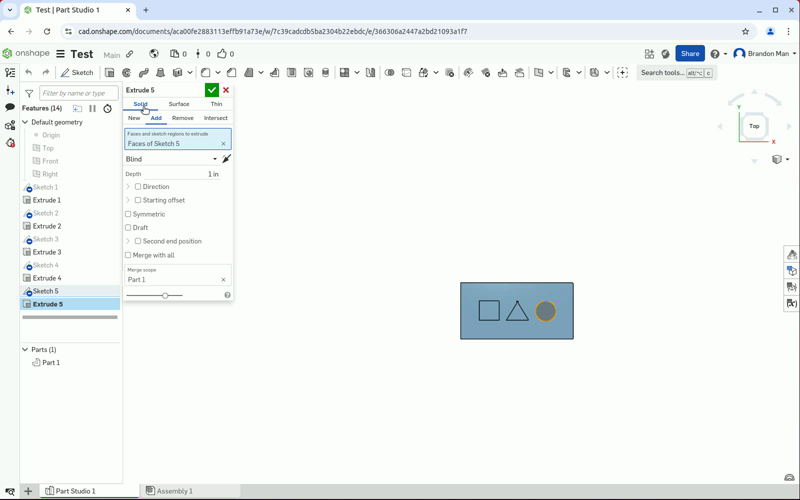
click(143, 106)
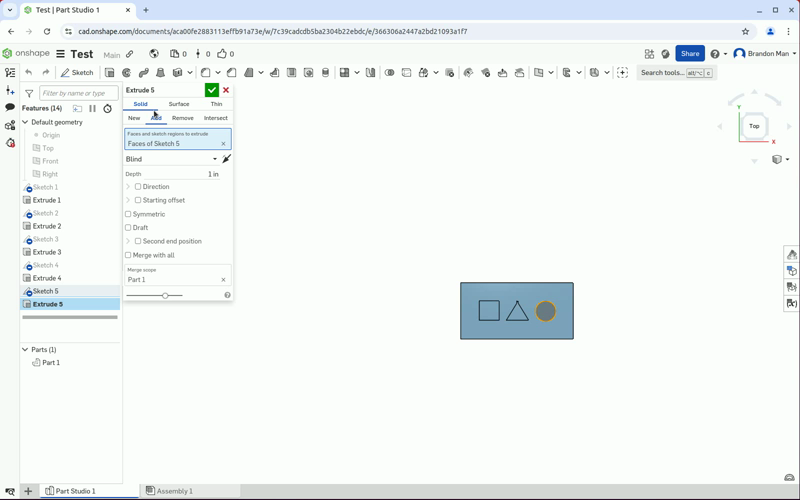
mouse_move(186, 120)
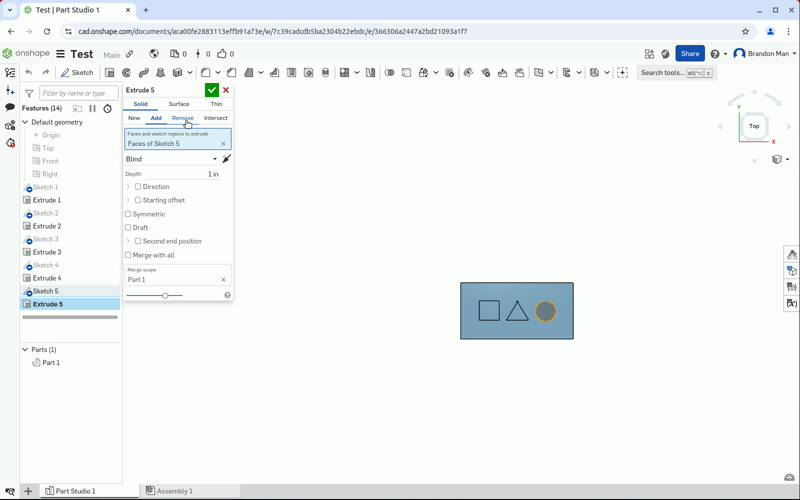
click(186, 120)
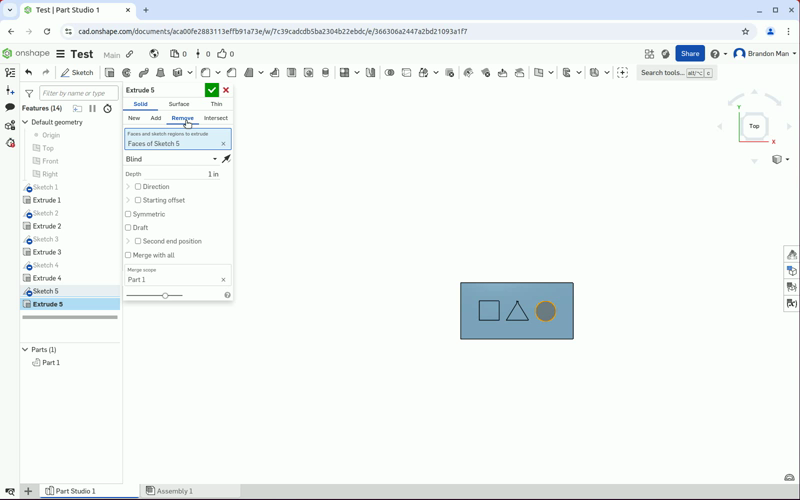
key(tab, 4)
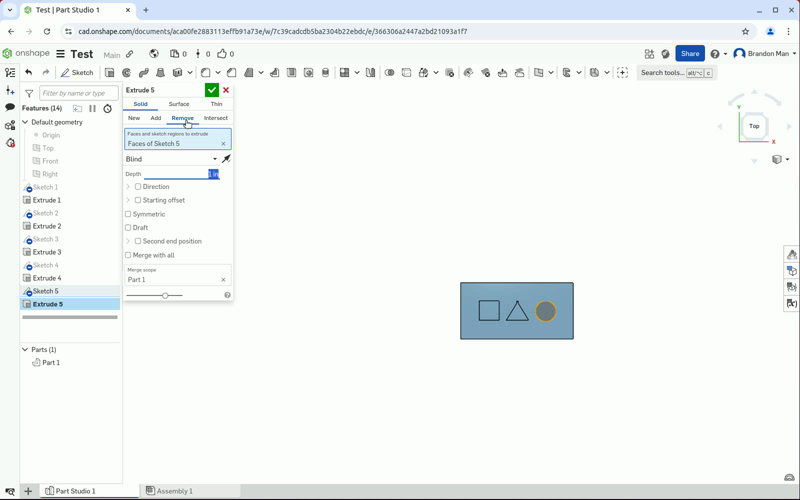
text(3.851)
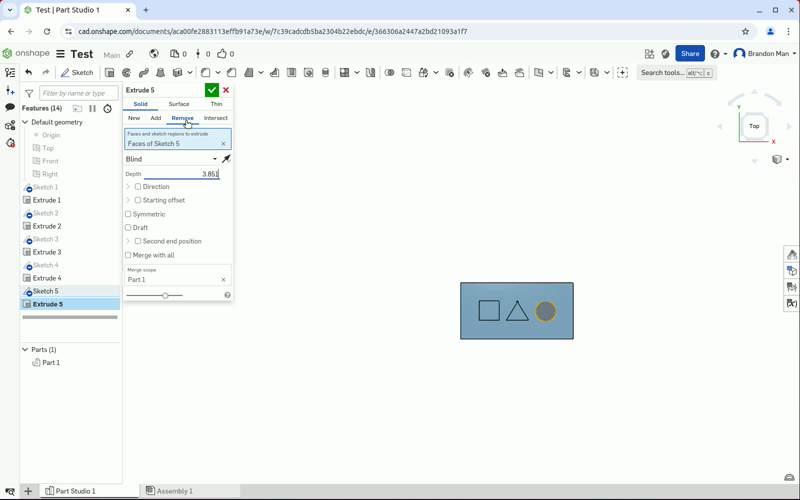
key(tab, 6)
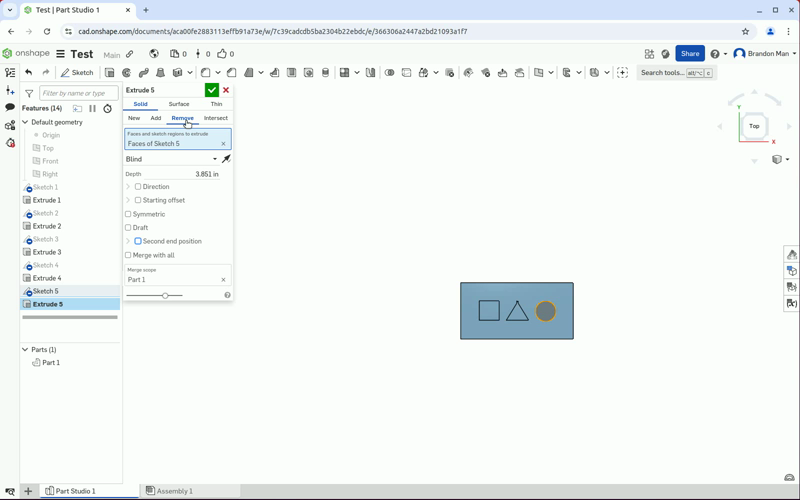
key(space)
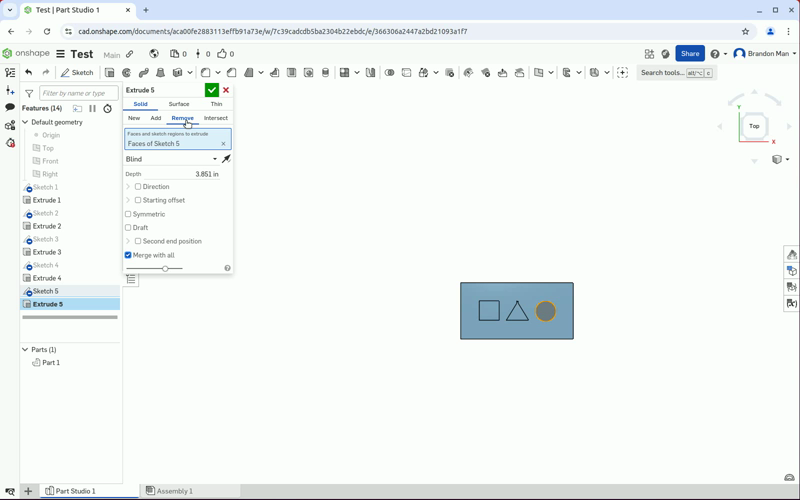
key(enter)
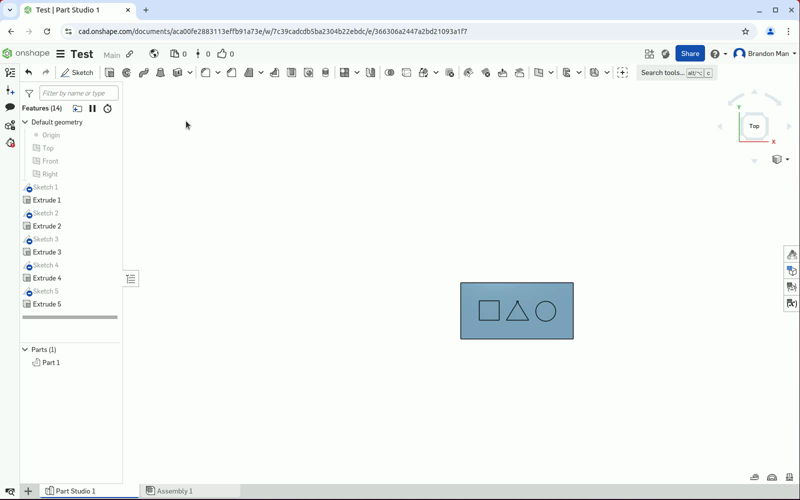
key(shift+h)
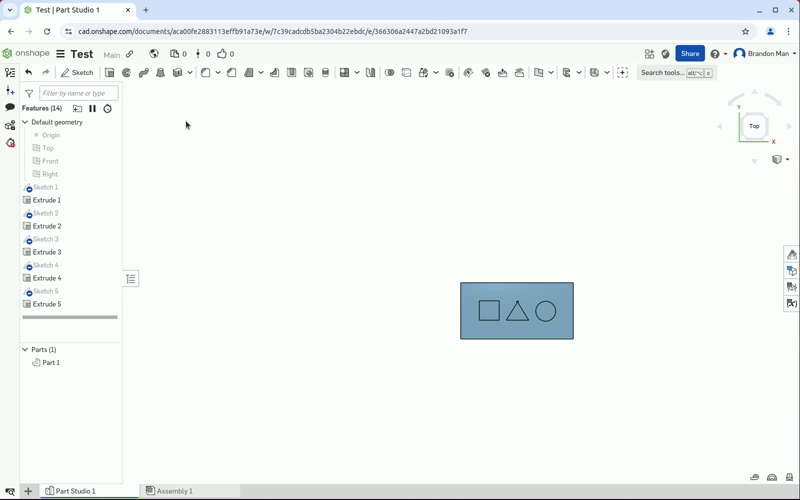
key(shift+h)
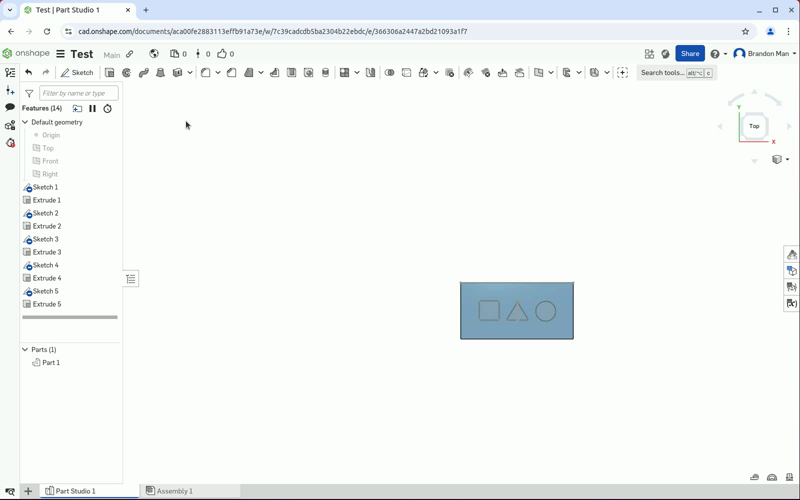
key(shift+7)
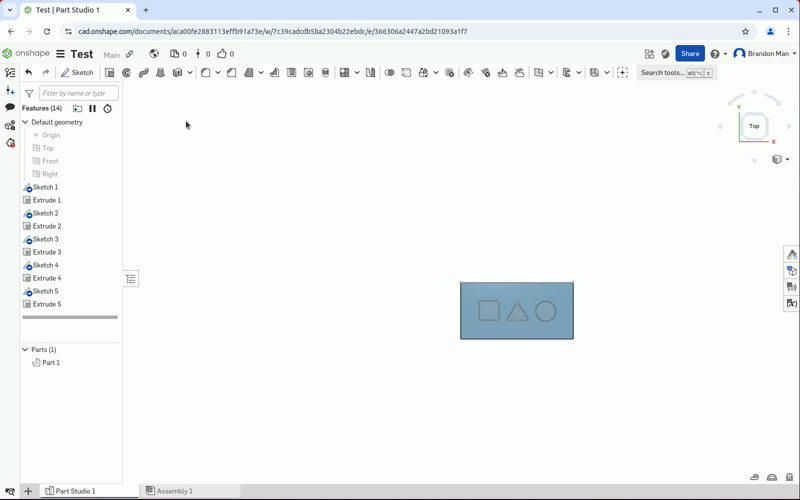
key(up, 3)
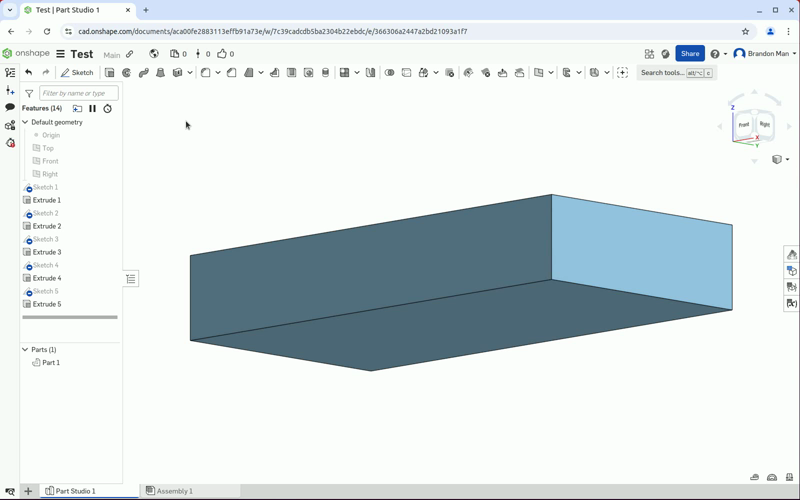
key(left, 3)
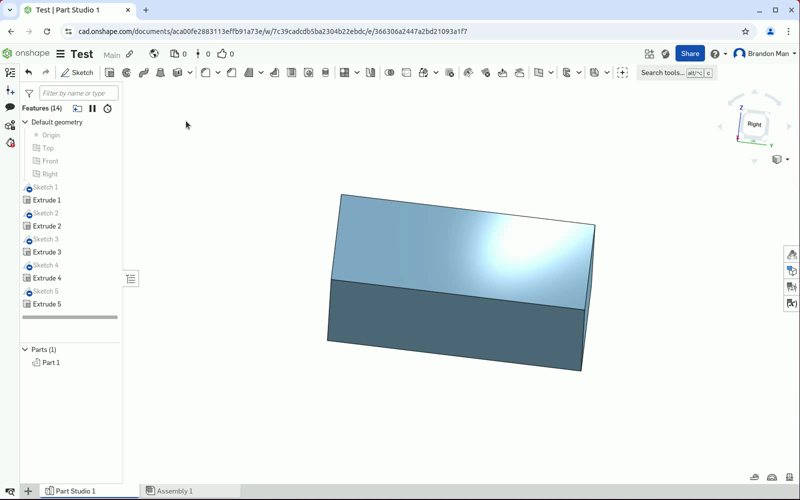
key(right, 3)
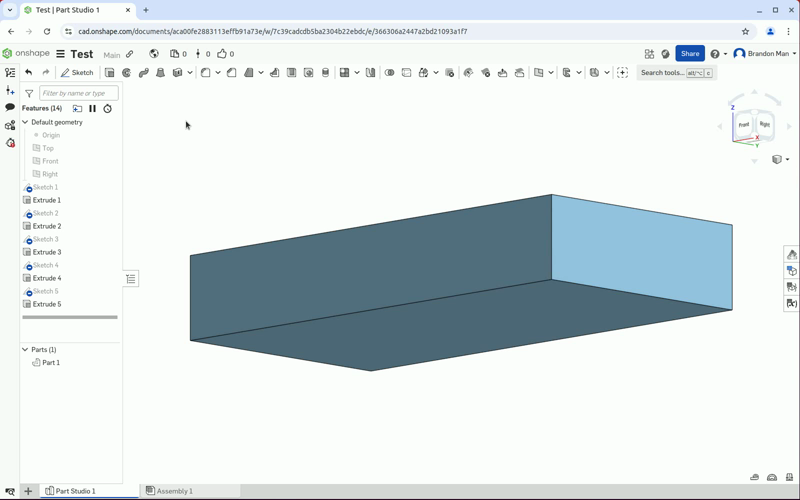
key(down, 3)
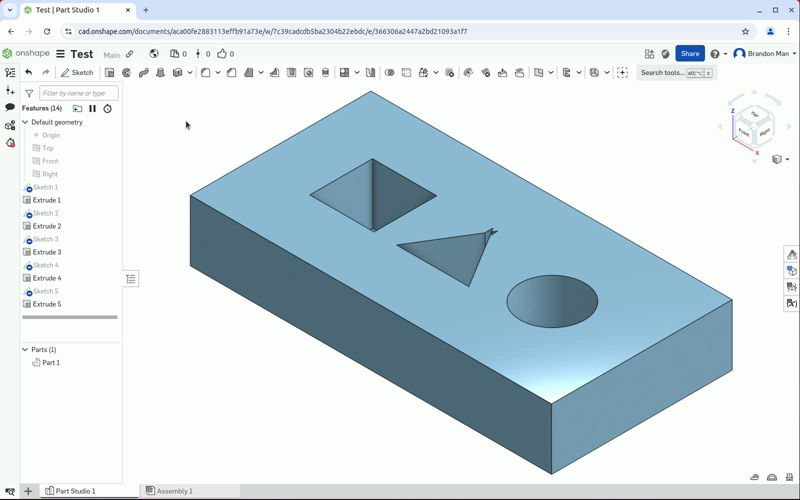
mouse_move(73, 189)
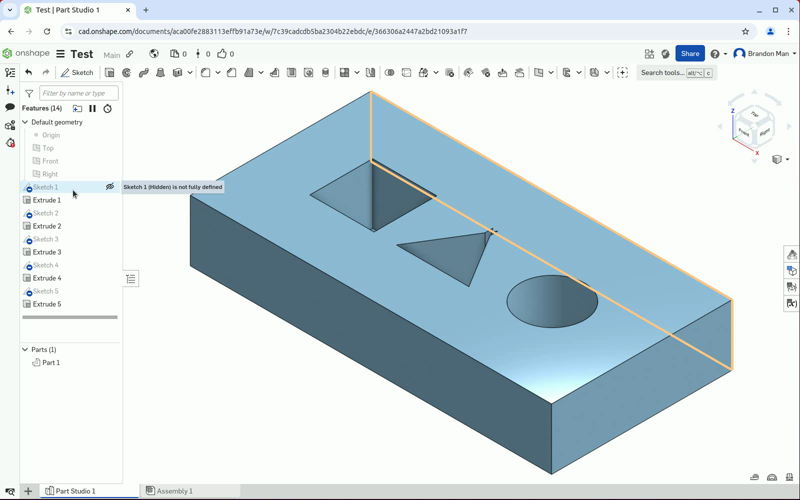
click(73, 189)